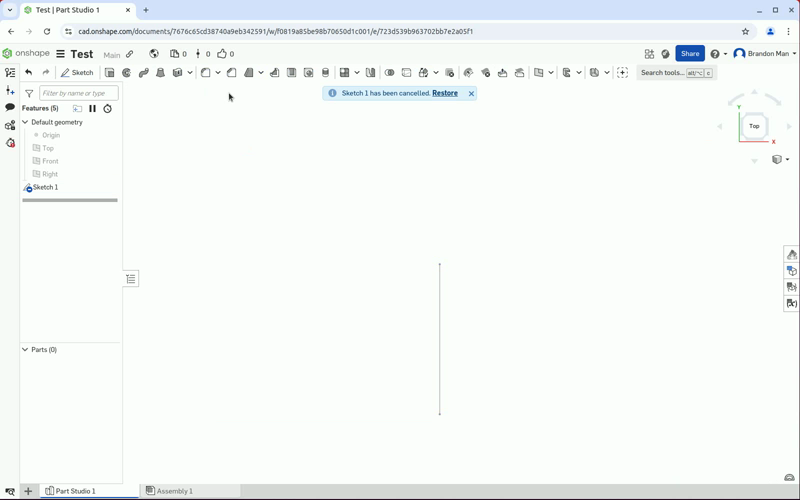
key(shift+h)
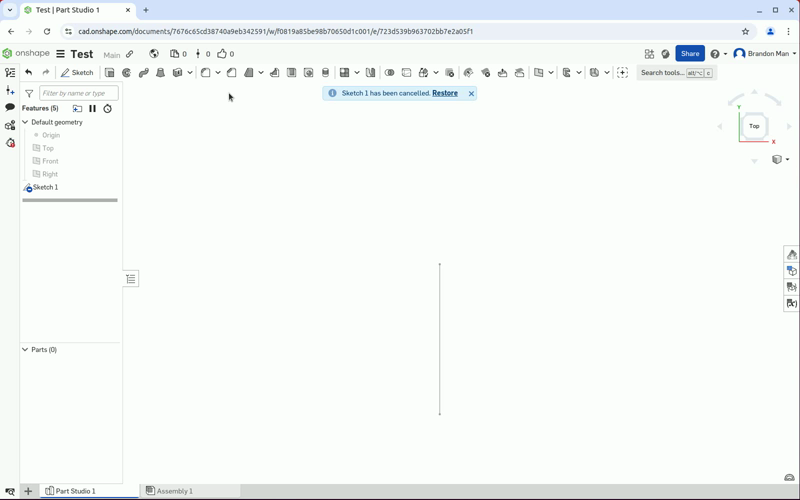
key(shift+s)
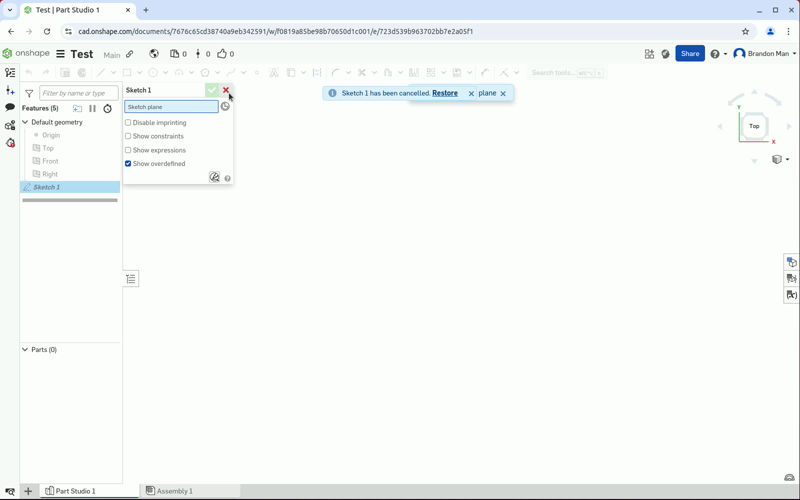
mouse_move(73, 150)
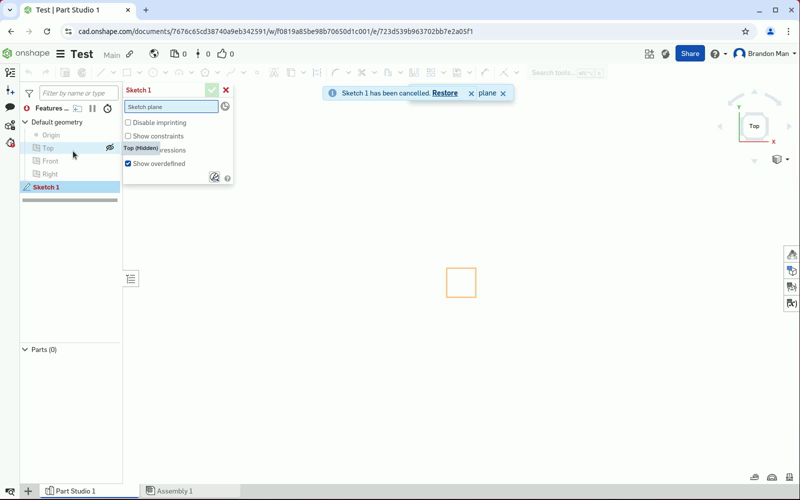
click(73, 150)
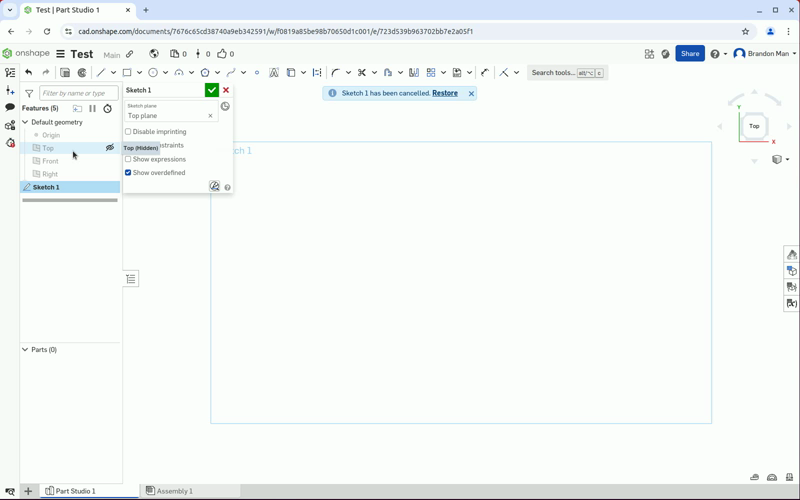
mouse_move(73, 352)
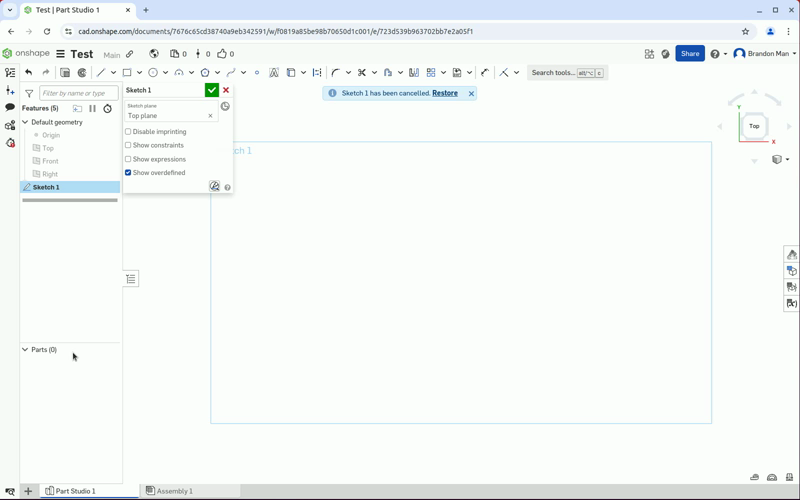
key(y)
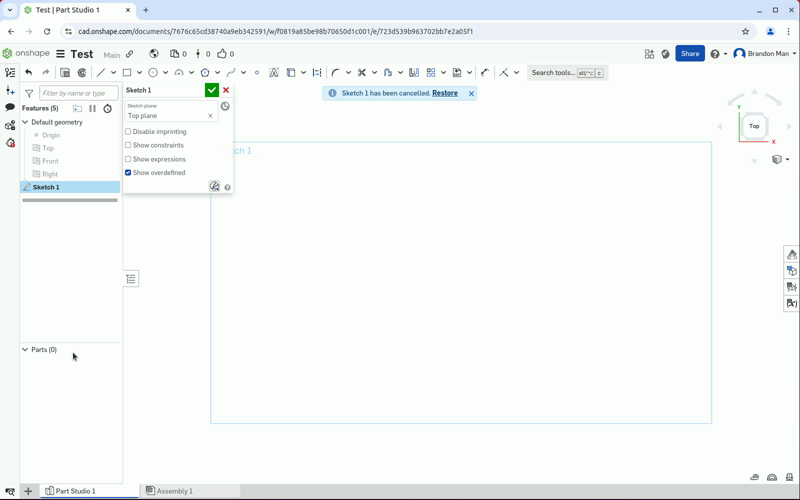
key(c)
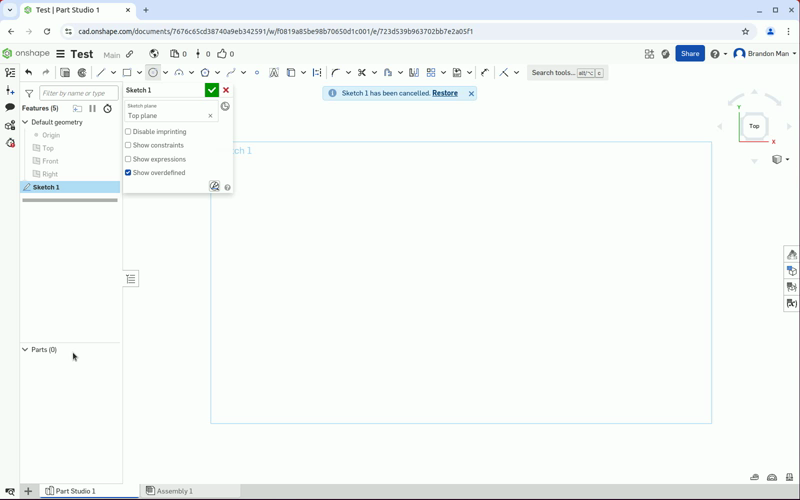
key_down(shift)
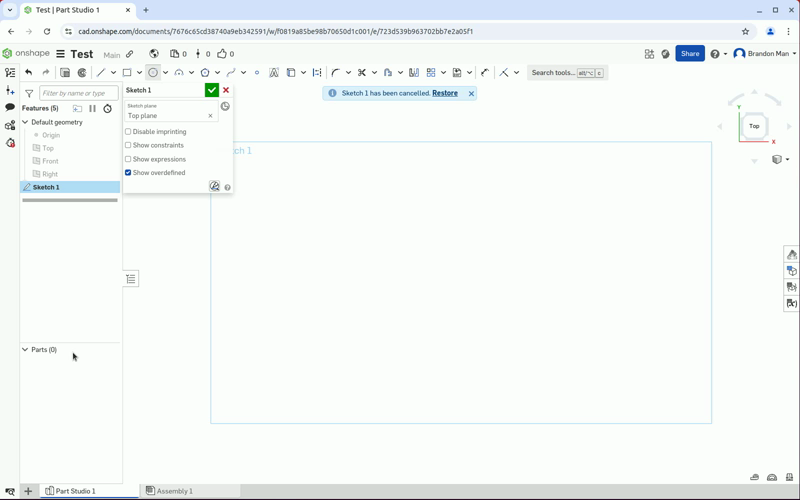
mouse_move(460, 282)
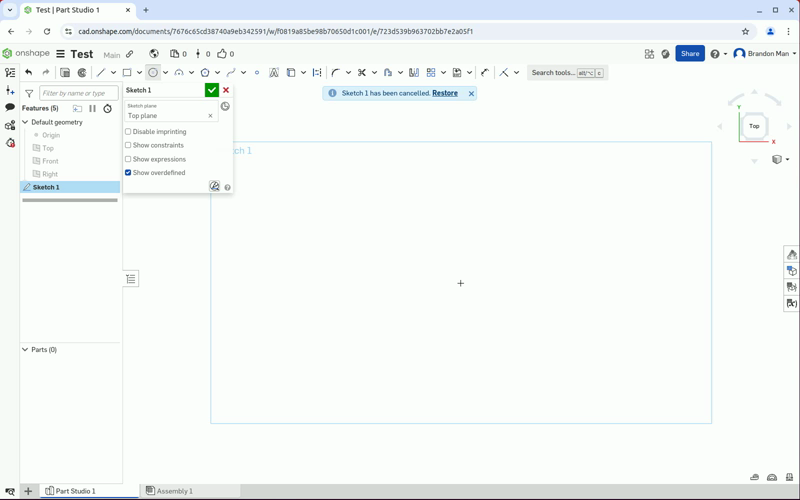
click(460, 282)
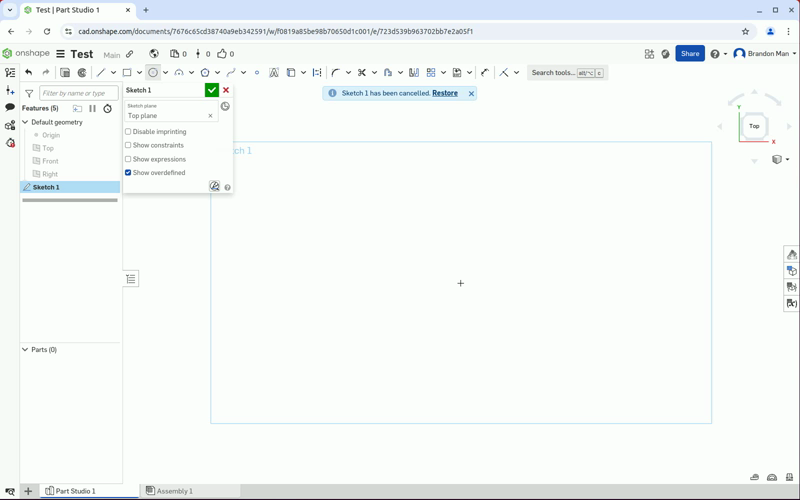
key_up(shift)
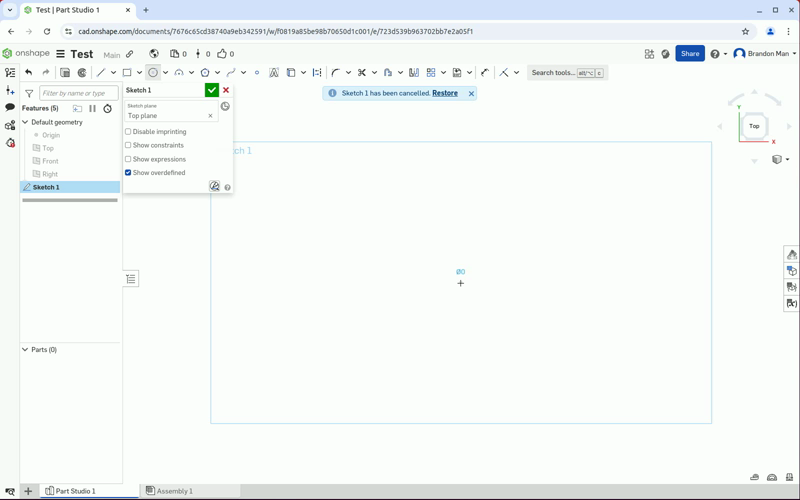
mouse_move(551, 282)
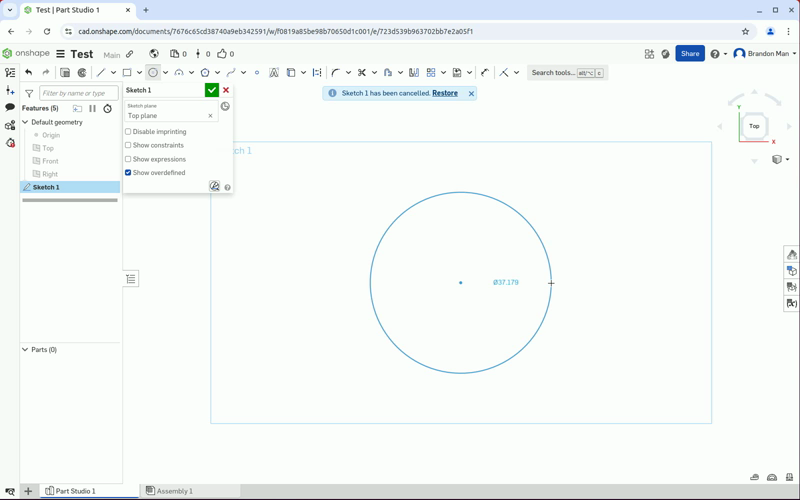
click(551, 282)
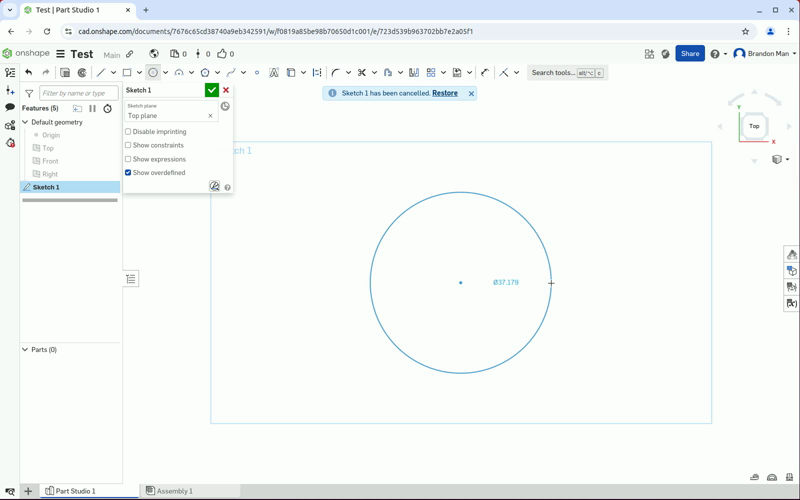
key(esc)
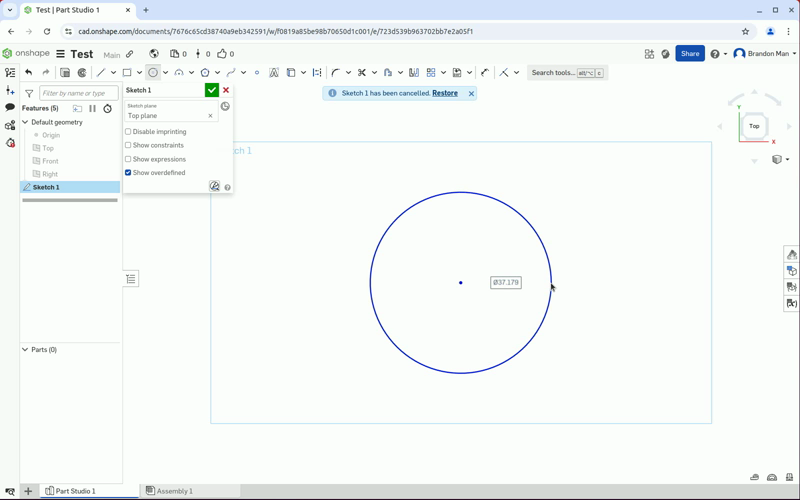
mouse_move(479, 326)
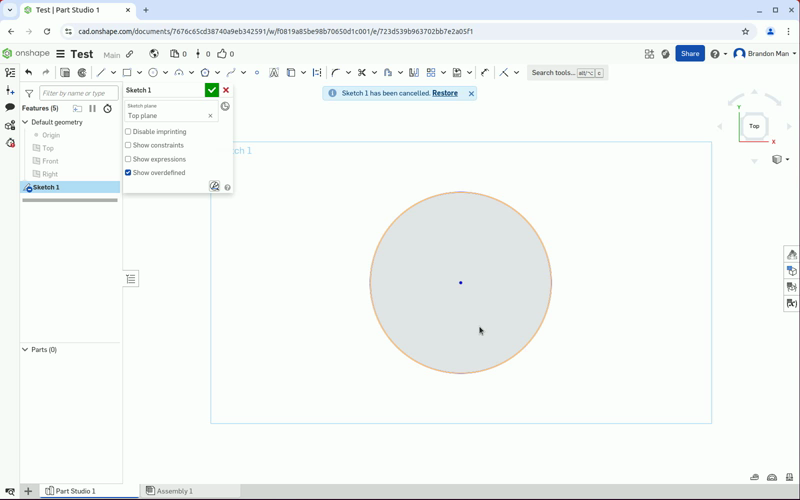
click(479, 326)
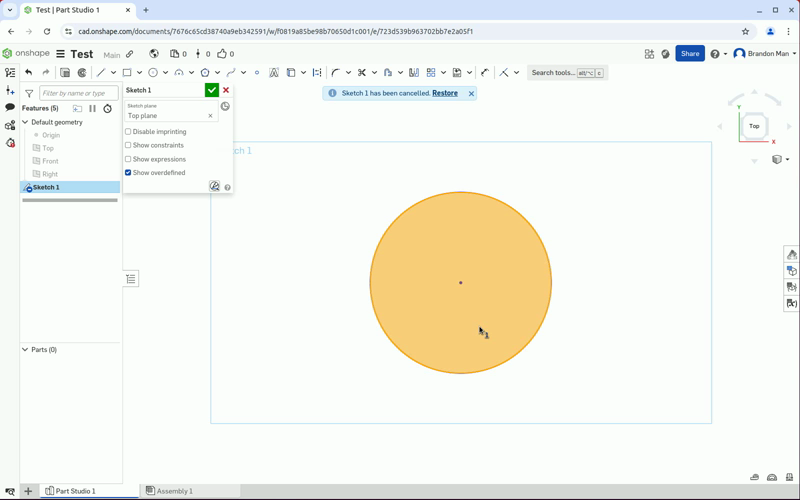
mouse_move(73, 352)
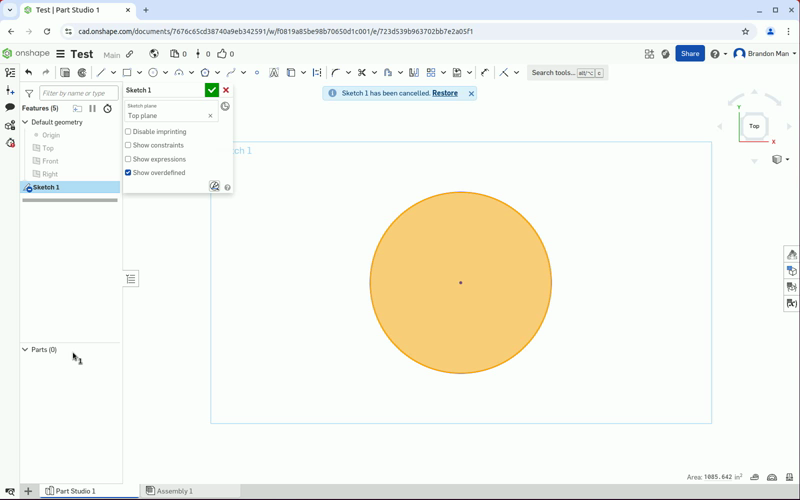
key(shift+y)
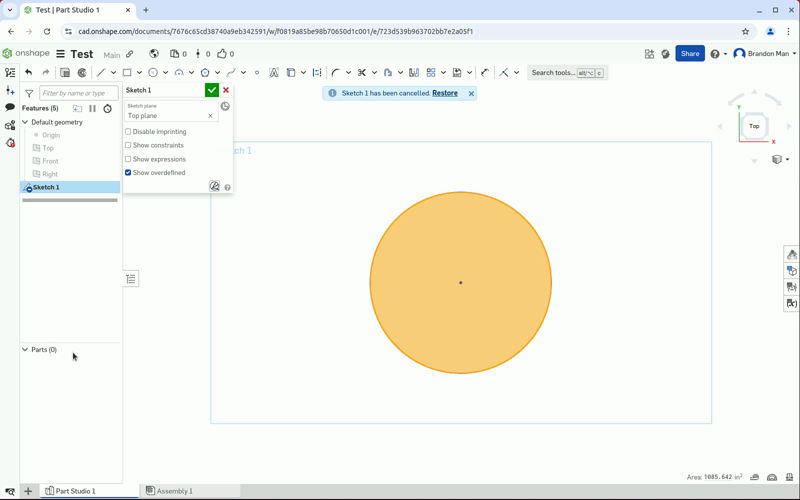
key(shift+e)
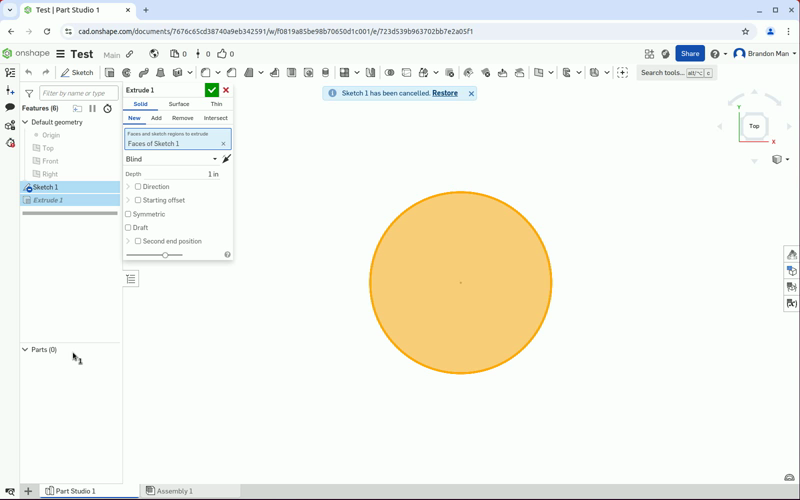
mouse_move(143, 106)
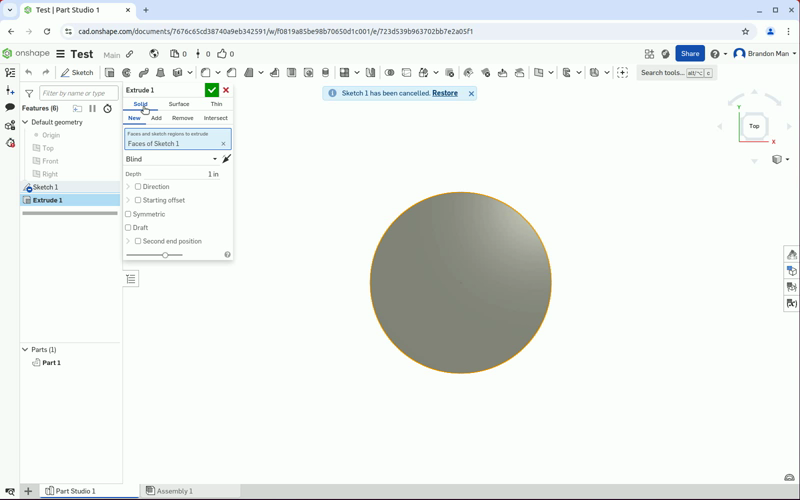
click(143, 106)
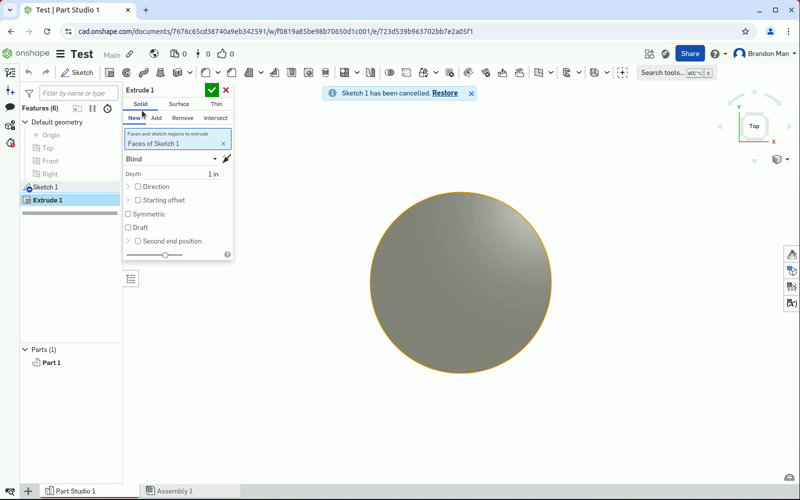
mouse_move(137, 120)
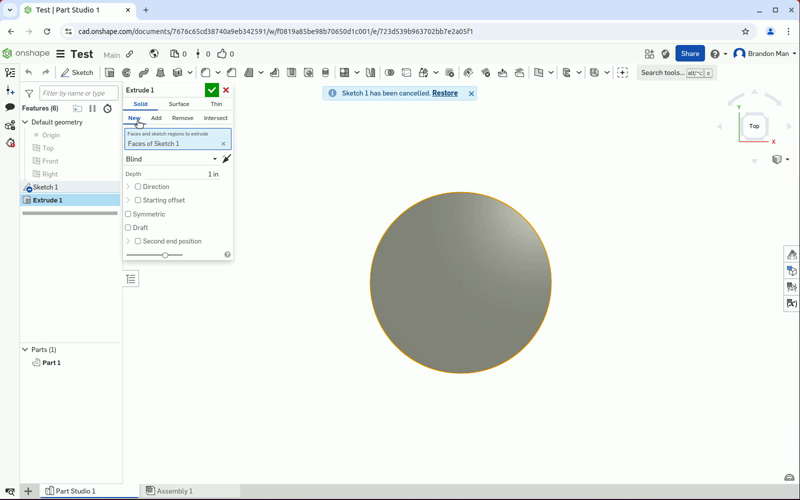
click(137, 120)
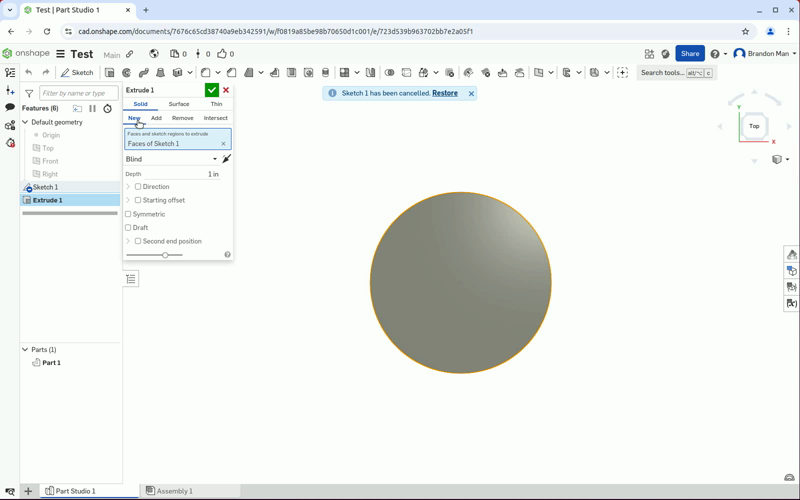
key(tab, 4)
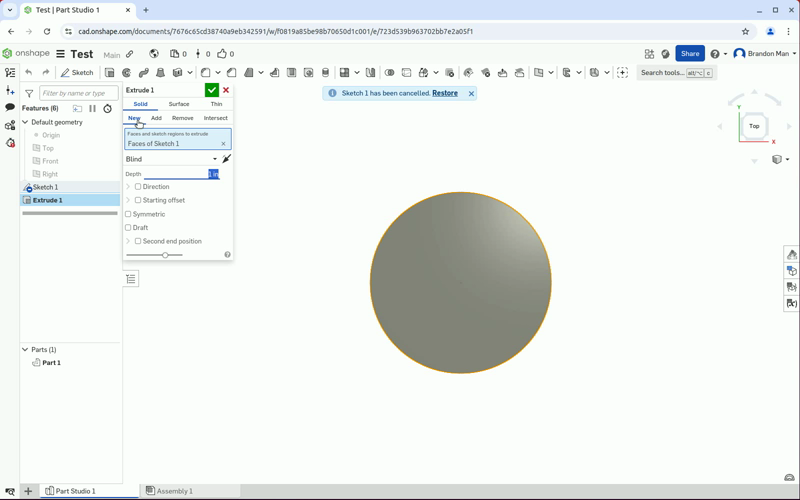
text(7.221)
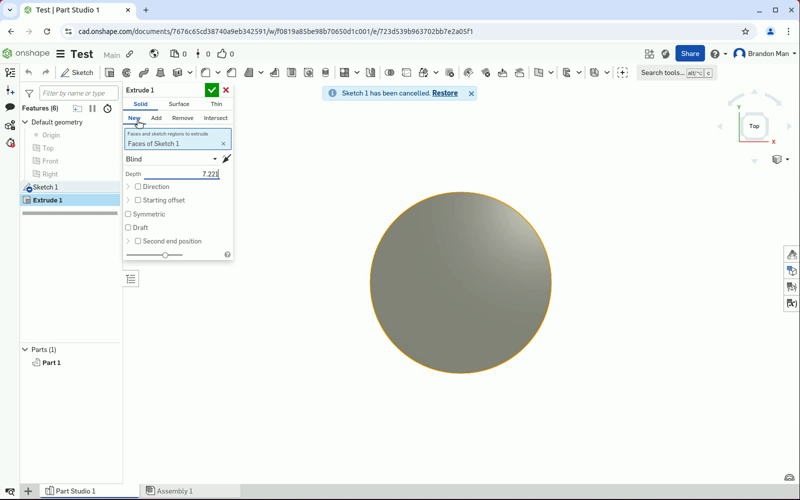
key(enter)
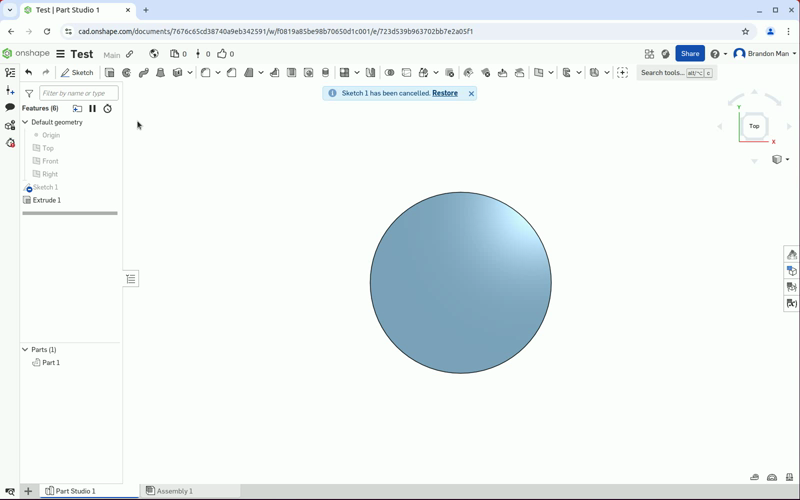
key(shift+h)
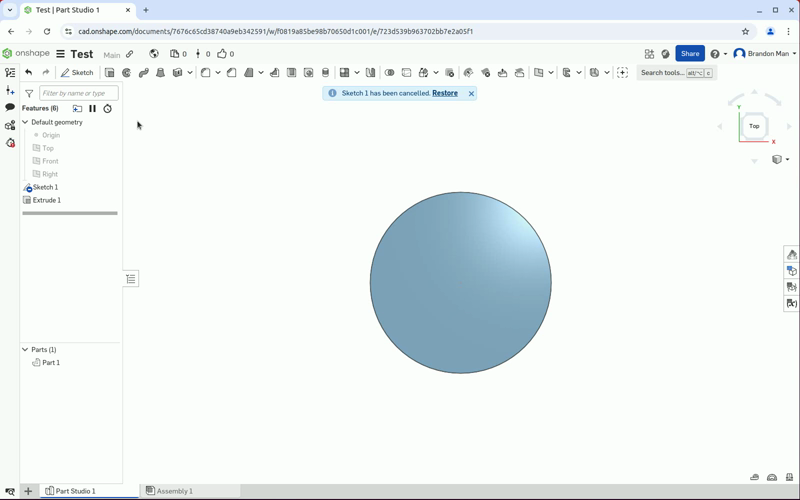
key(shift+h)
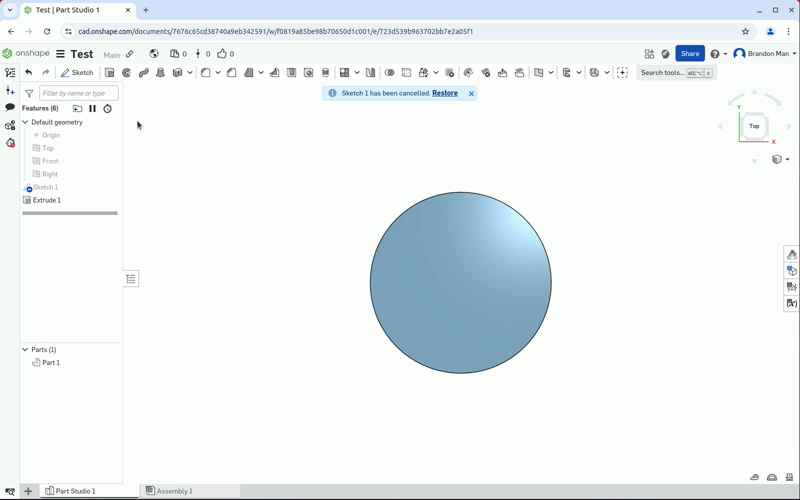
mouse_move(73, 189)
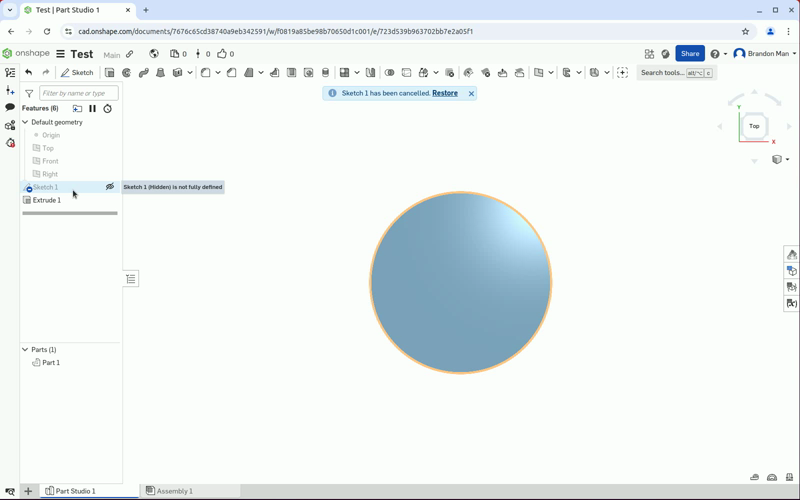
click(73, 189)
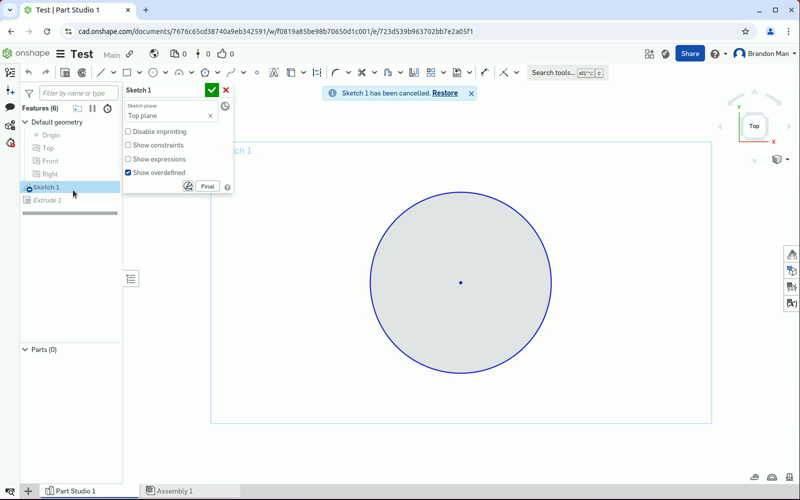
mouse_move(229, 92)
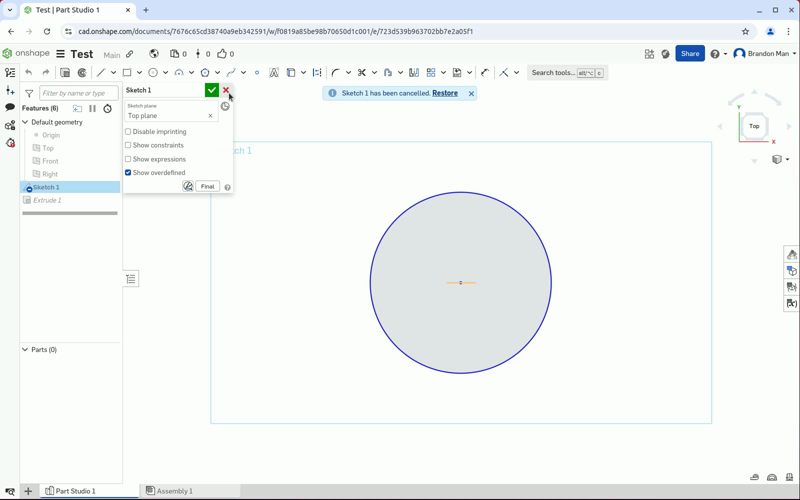
click(229, 92)
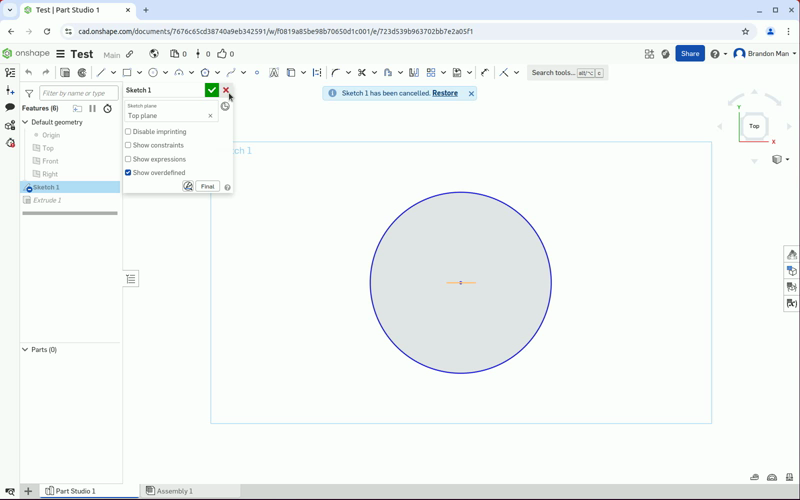
key(shift+s)
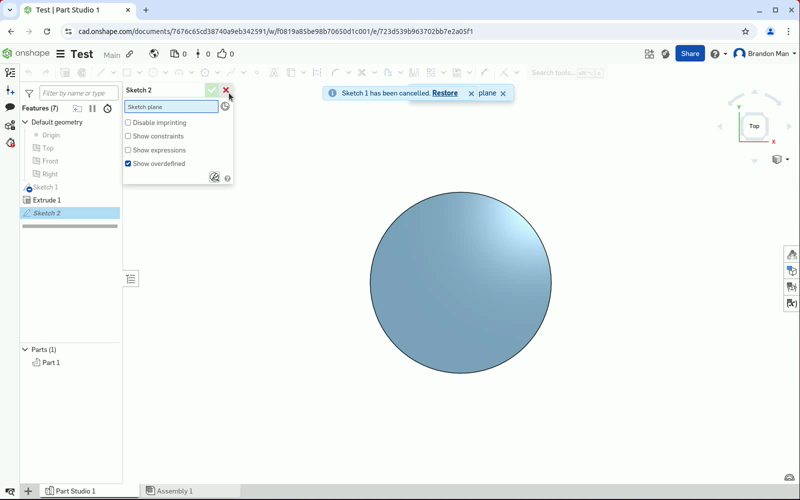
mouse_move(73, 150)
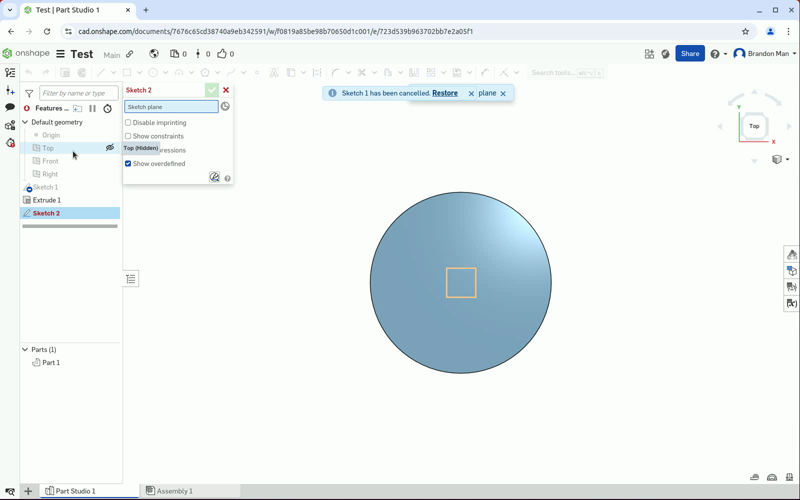
click(73, 150)
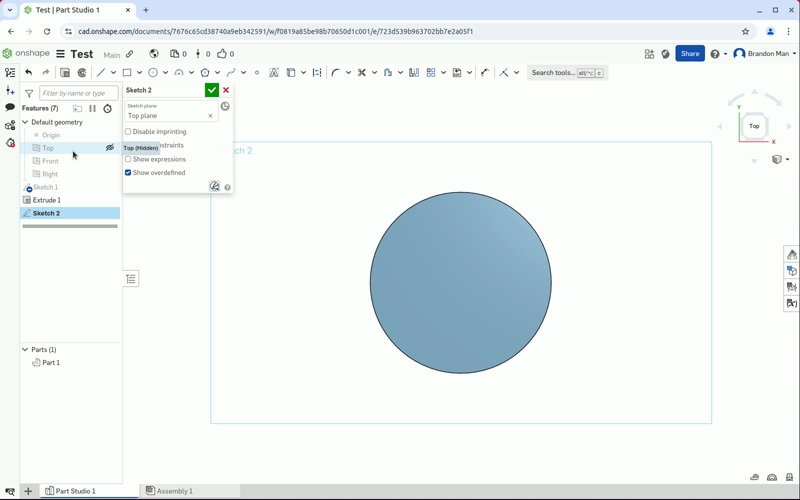
mouse_move(73, 352)
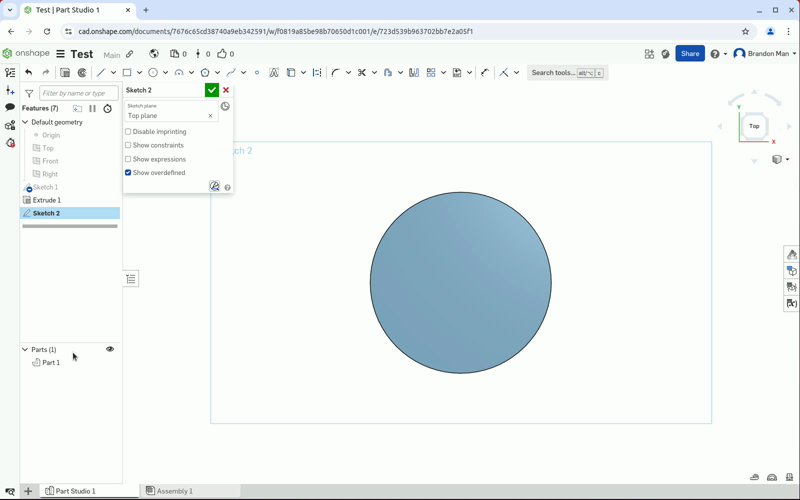
key(y)
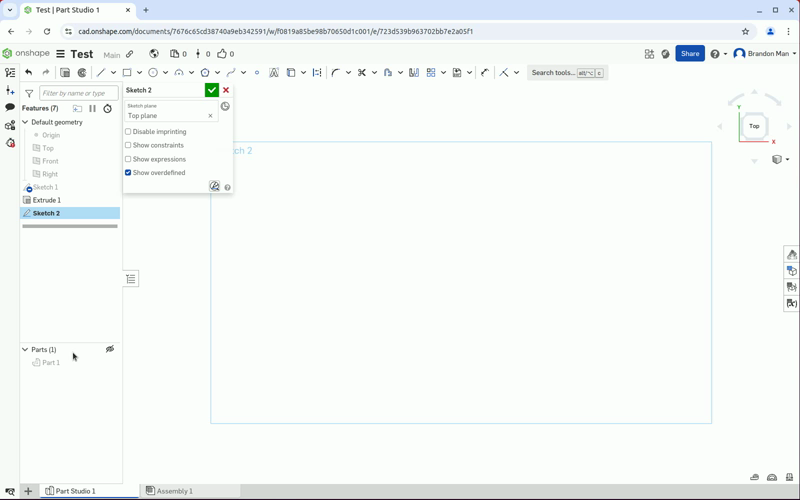
key(l)
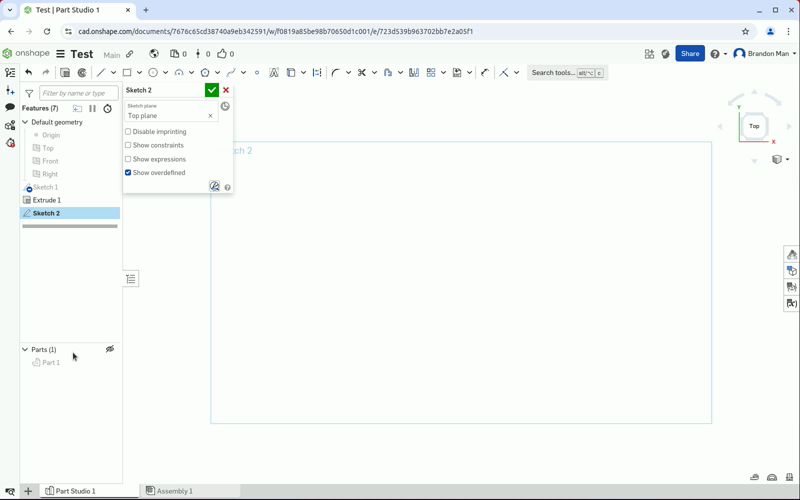
key_down(shift)
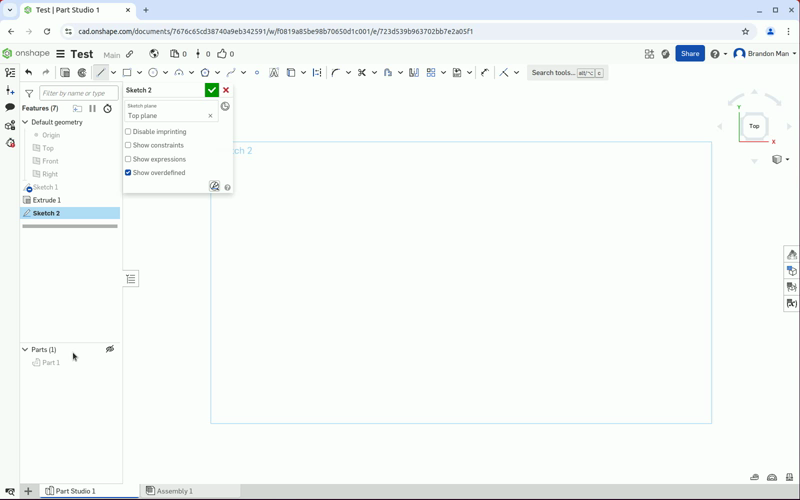
mouse_move(441, 190)
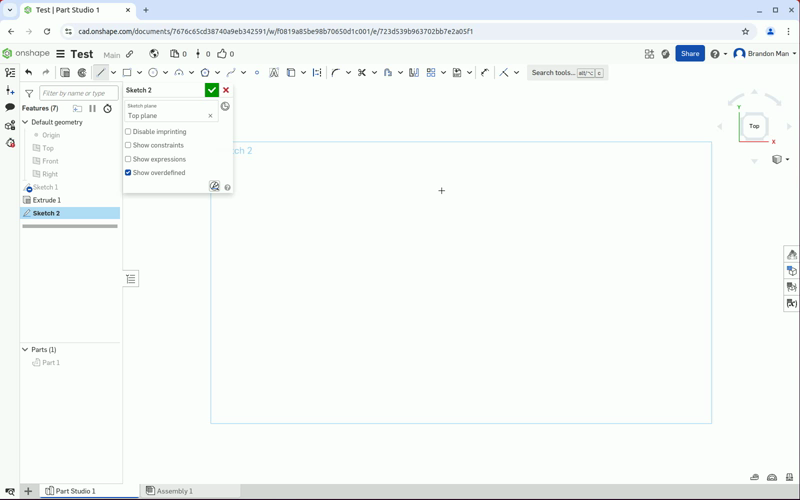
click(441, 190)
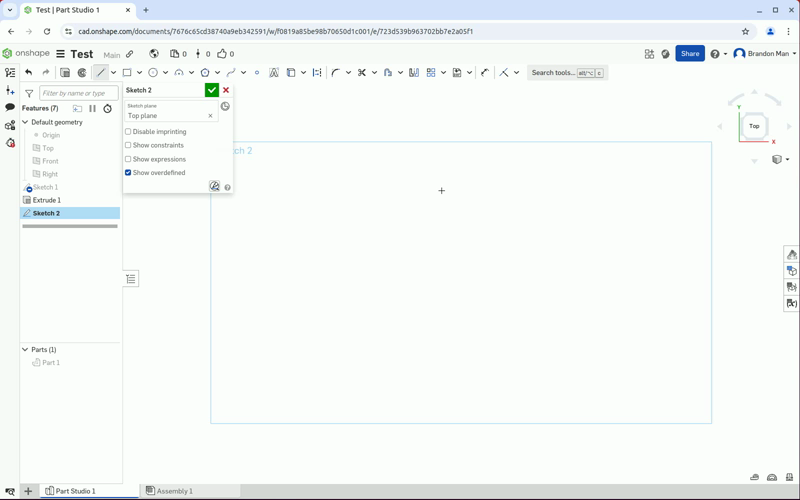
key_up(shift)
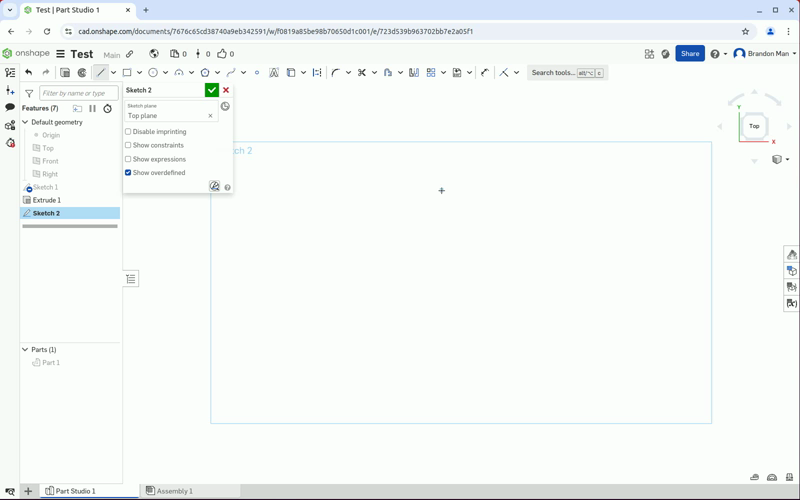
key_down(shift)
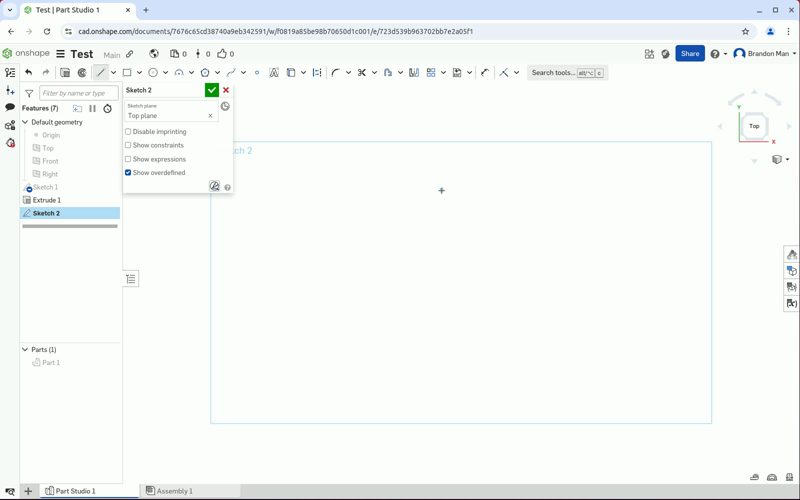
mouse_move(471, 190)
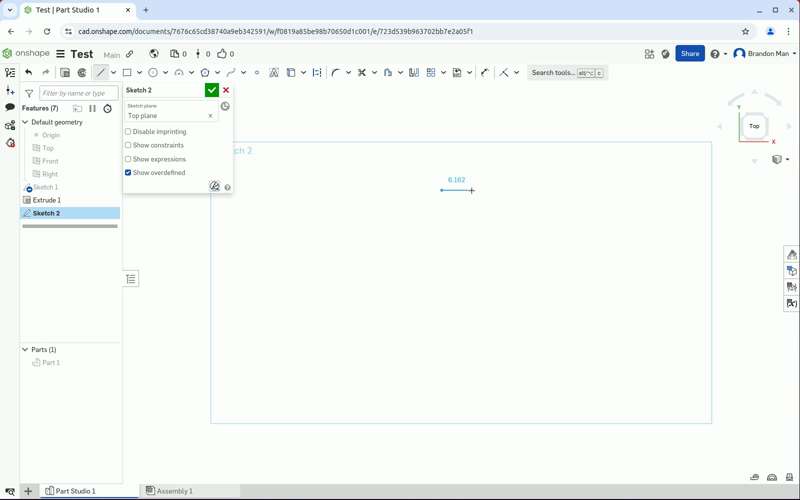
mouse_move(453, 190)
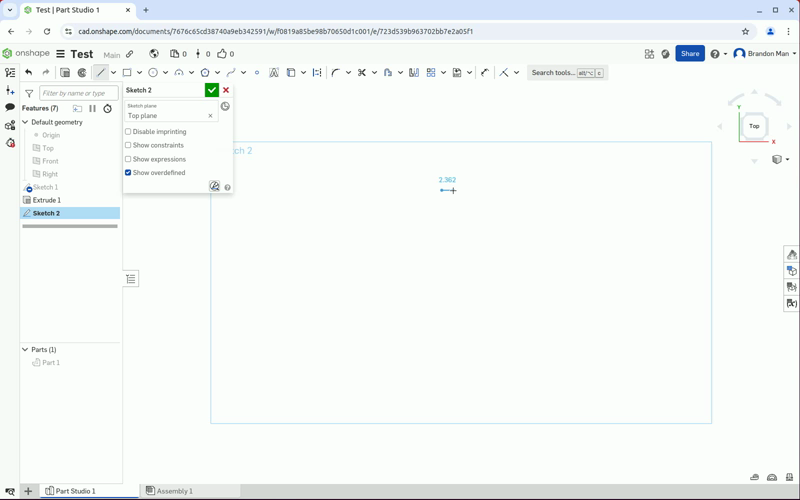
click(453, 190)
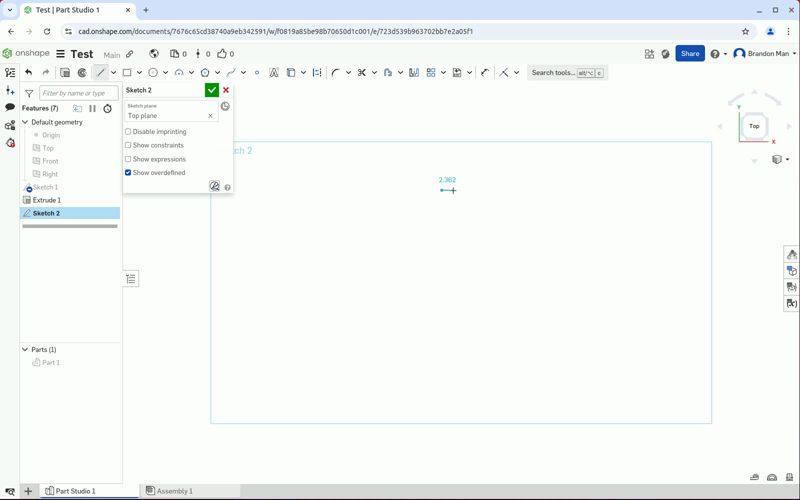
key_up(shift)
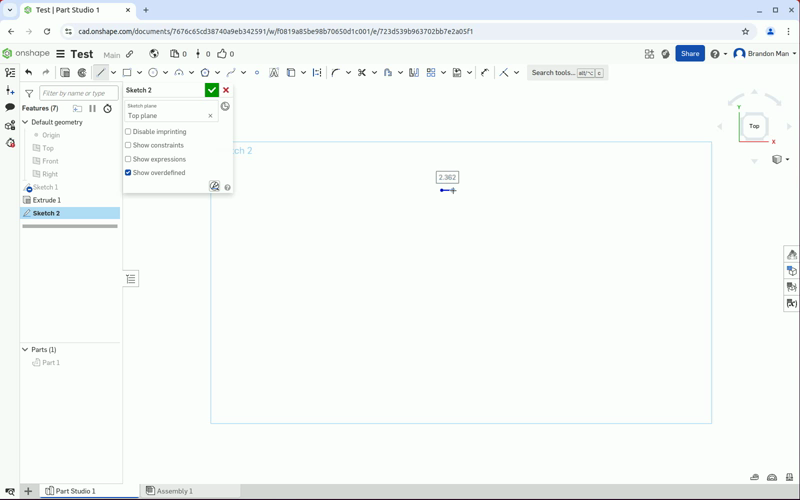
key_down(shift)
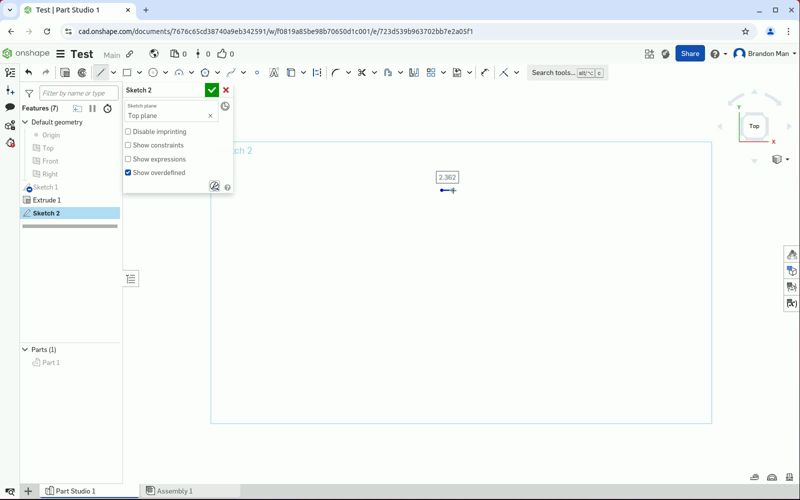
mouse_move(483, 190)
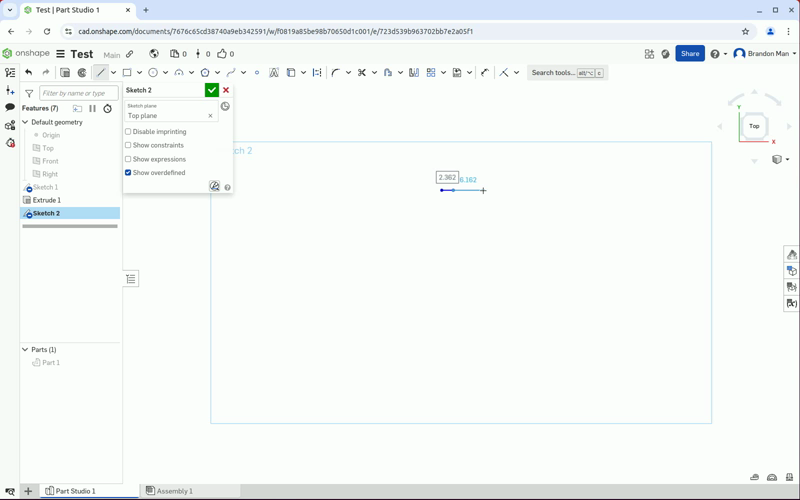
mouse_move(453, 181)
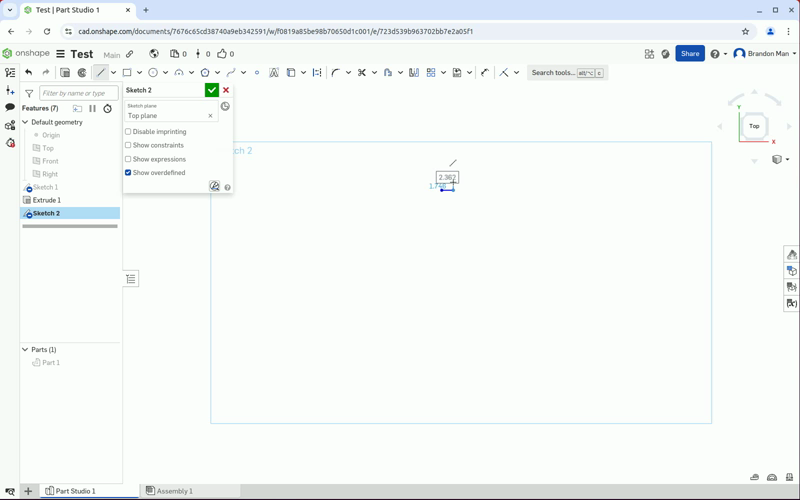
click(453, 181)
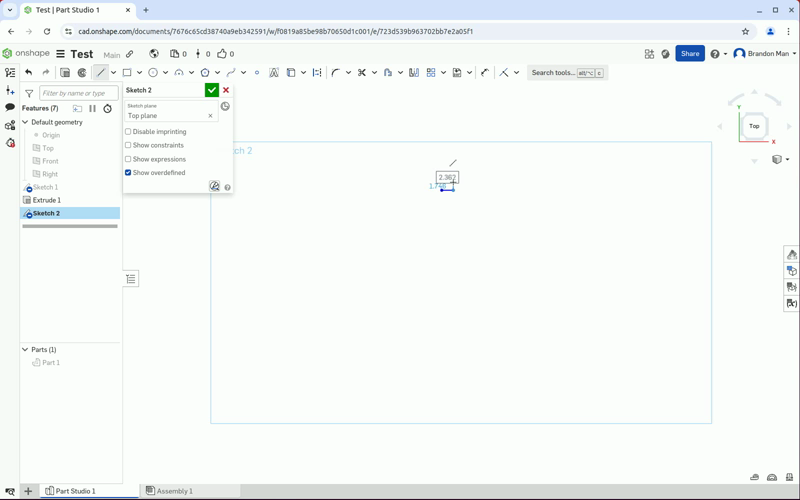
key_up(shift)
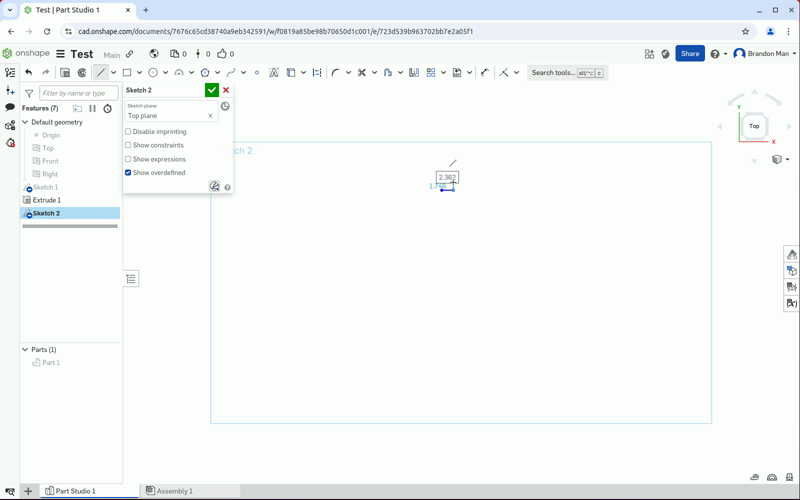
key_down(shift)
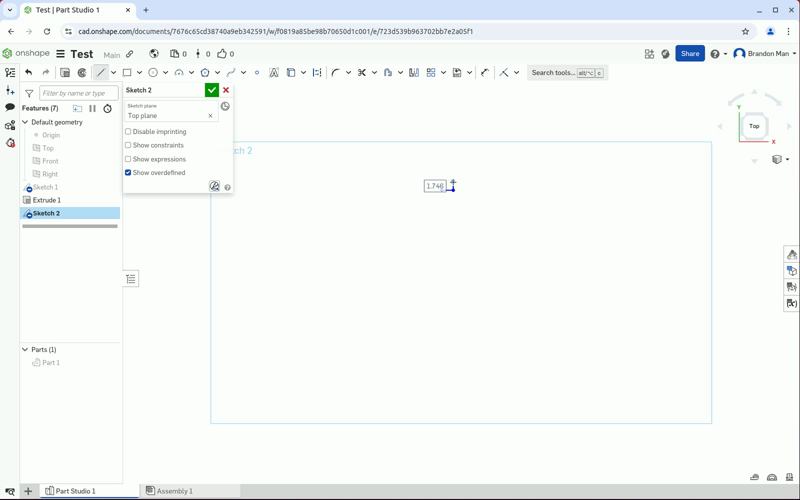
mouse_move(483, 181)
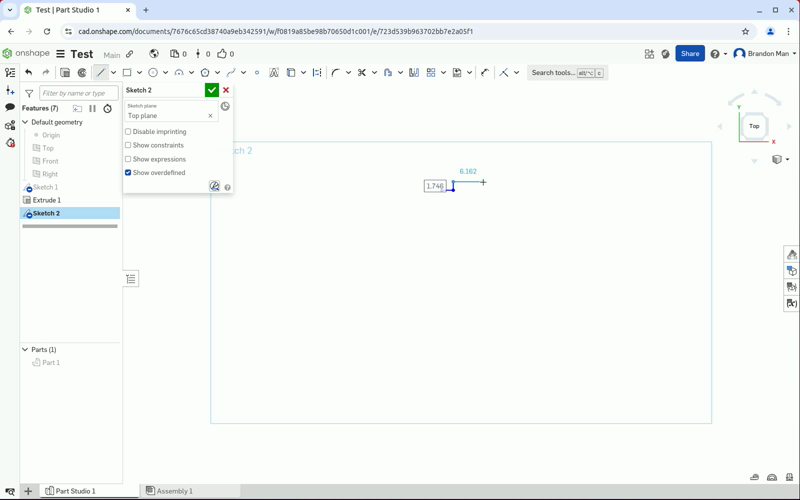
mouse_move(468, 181)
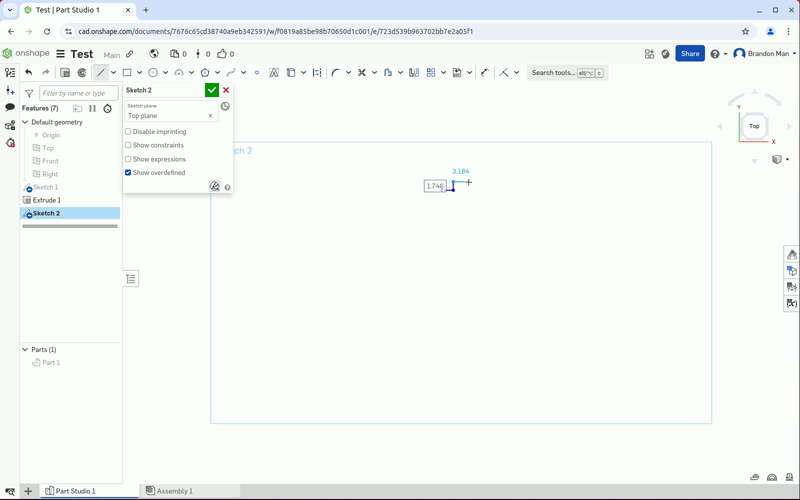
click(468, 181)
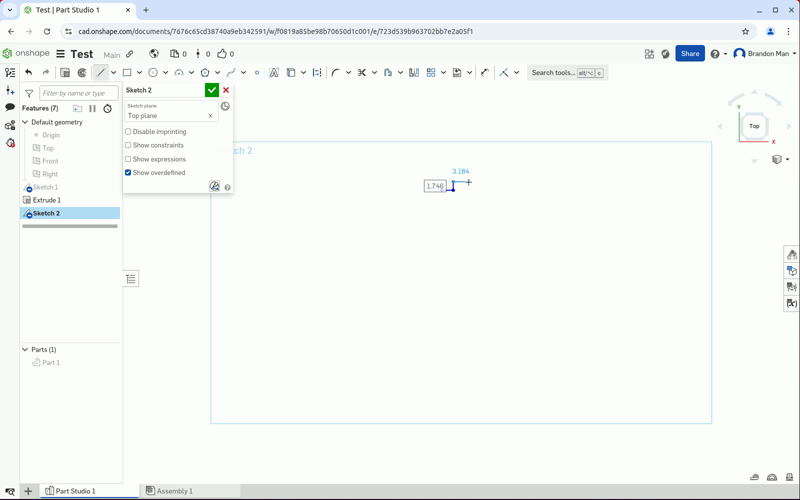
key_up(shift)
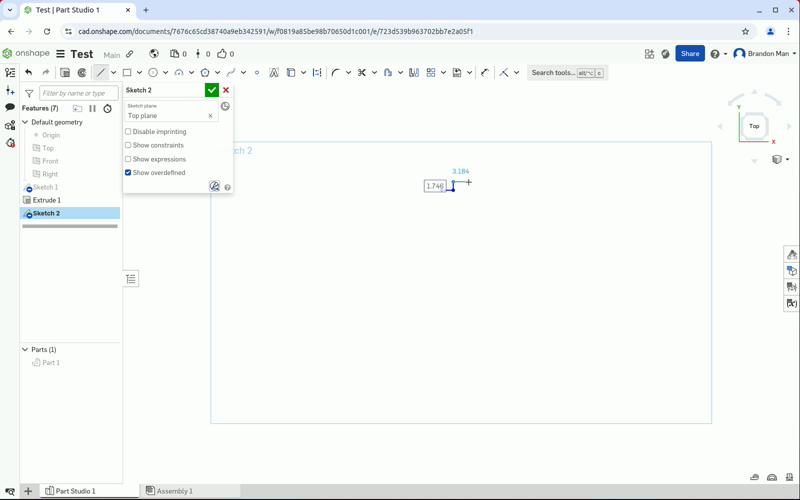
key_down(shift)
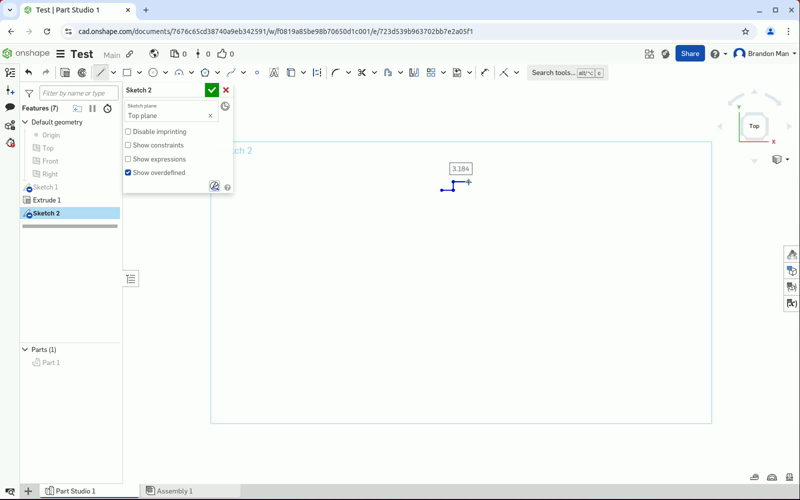
mouse_move(498, 181)
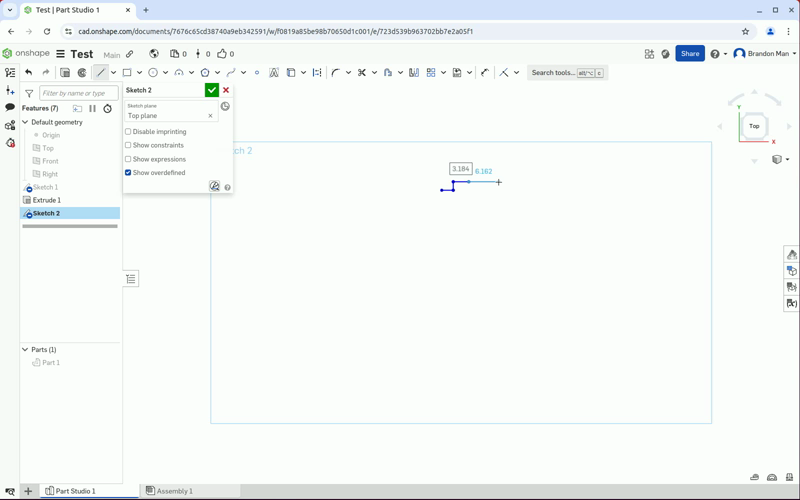
mouse_move(468, 194)
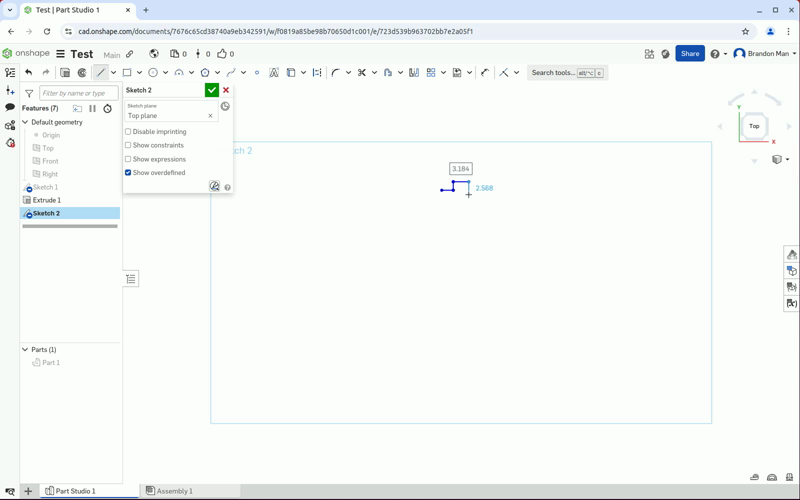
click(468, 194)
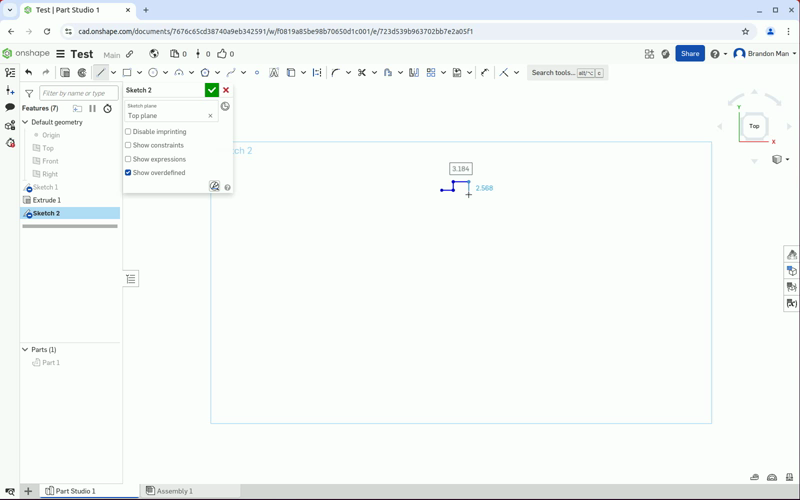
key_up(shift)
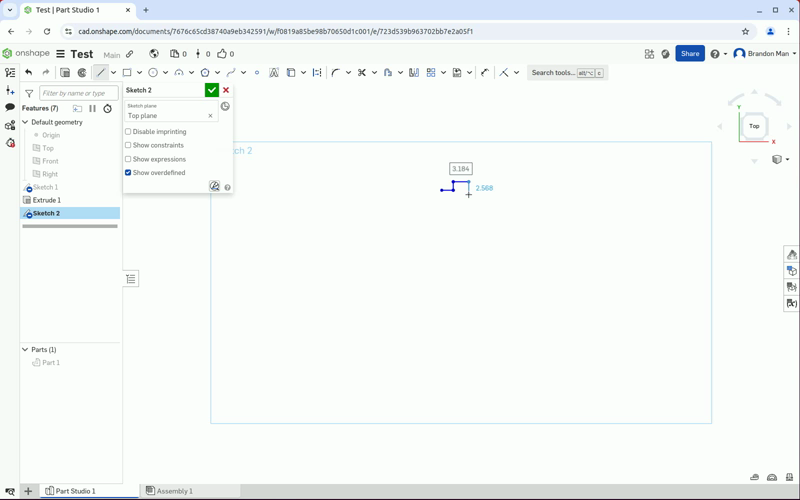
key(esc)
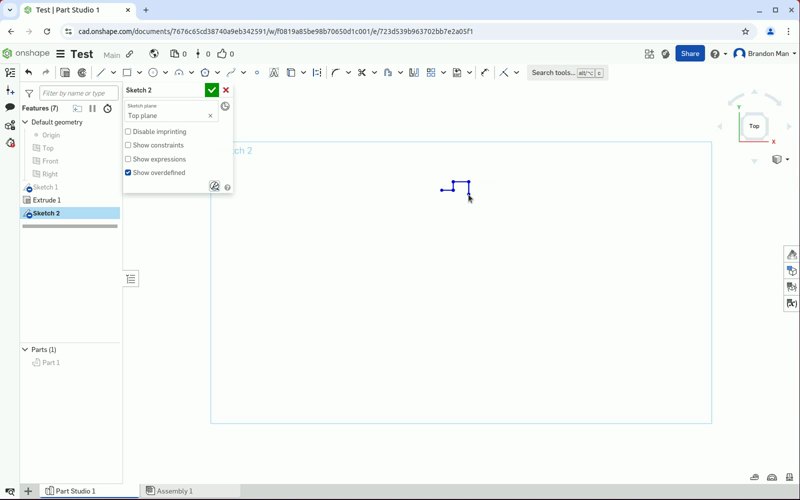
key(a)
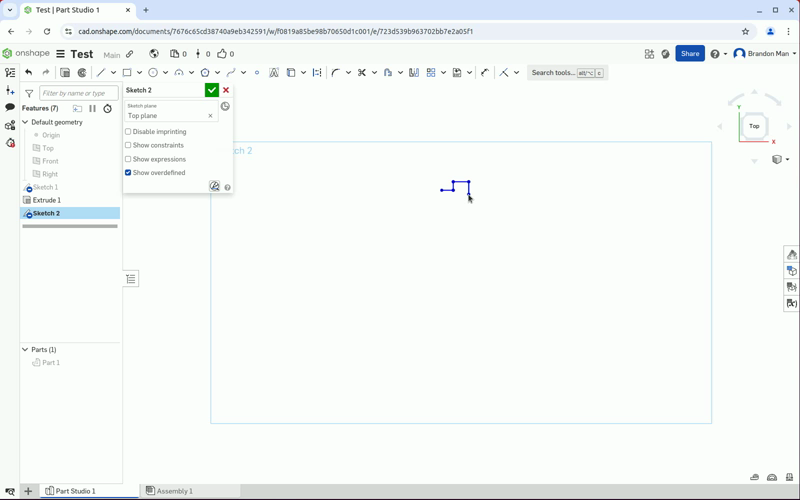
mouse_move(468, 194)
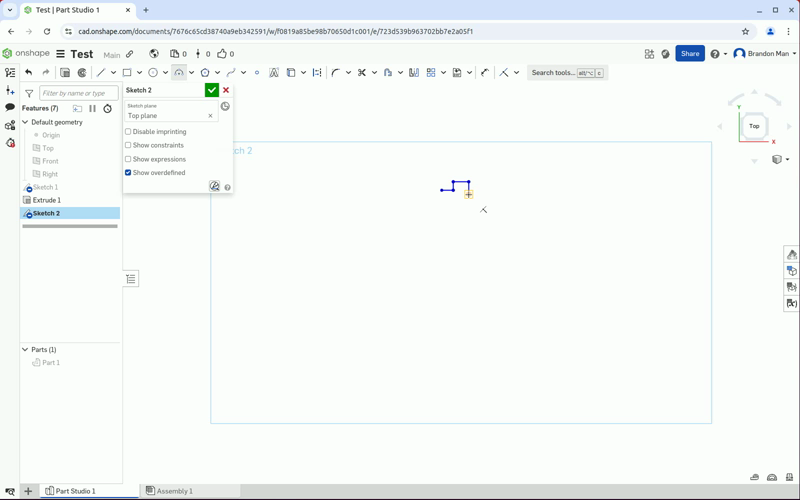
click(468, 194)
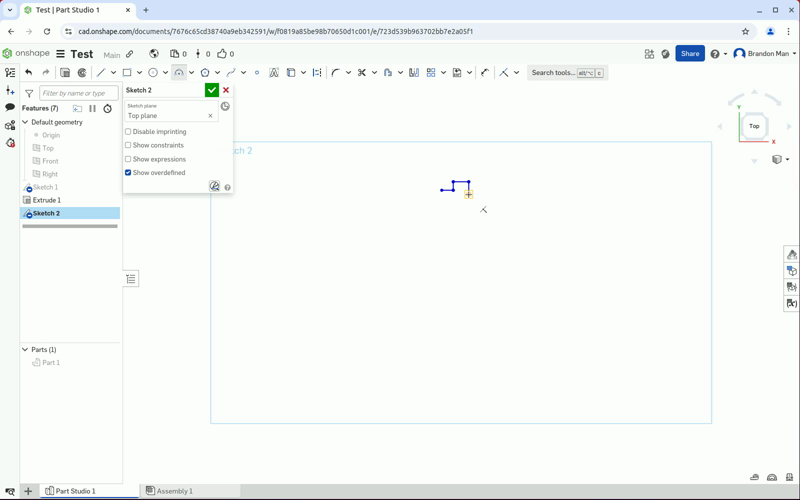
key_down(shift)
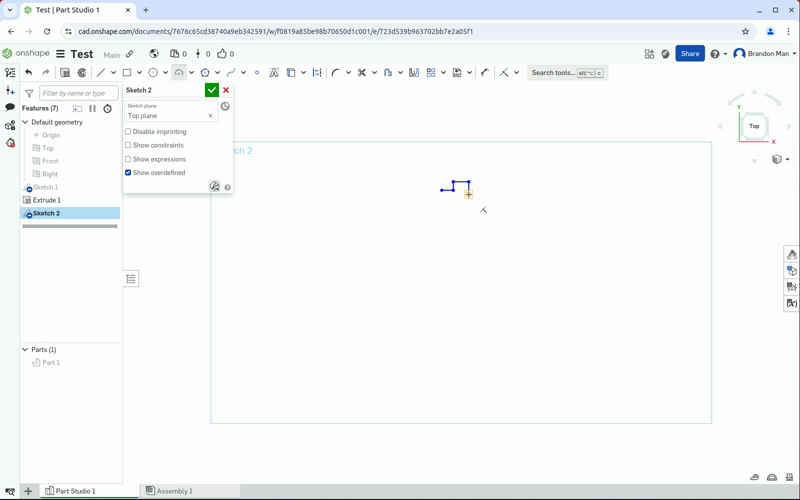
mouse_move(480, 195)
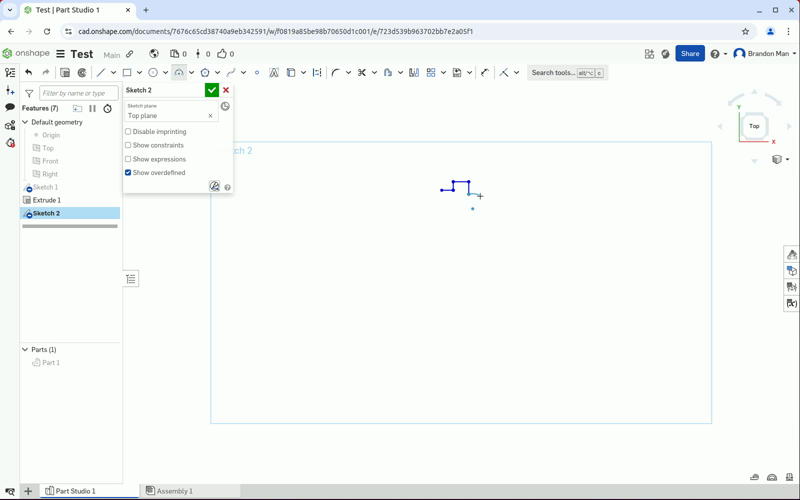
click(480, 195)
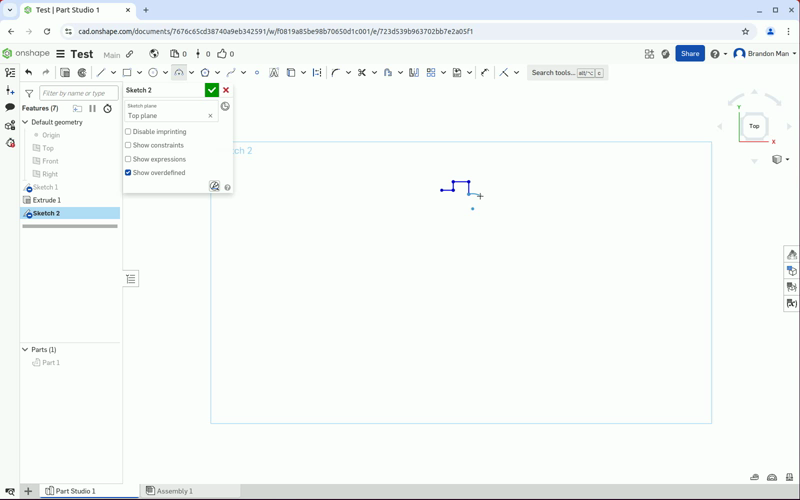
mouse_move(474, 195)
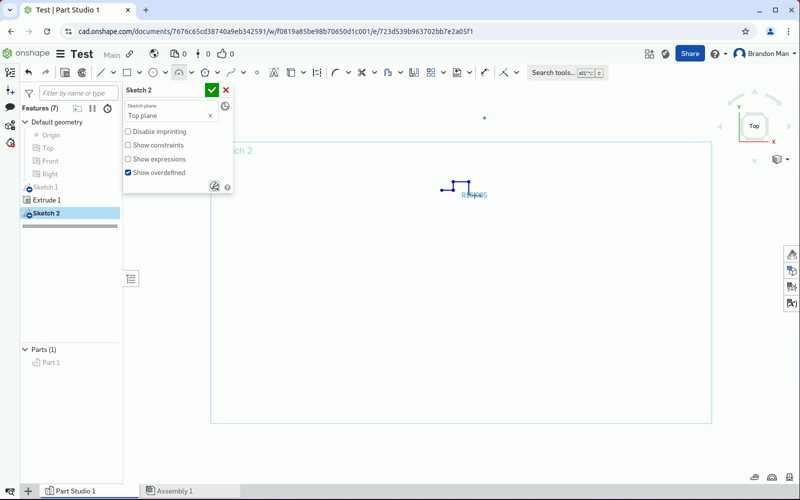
click(474, 195)
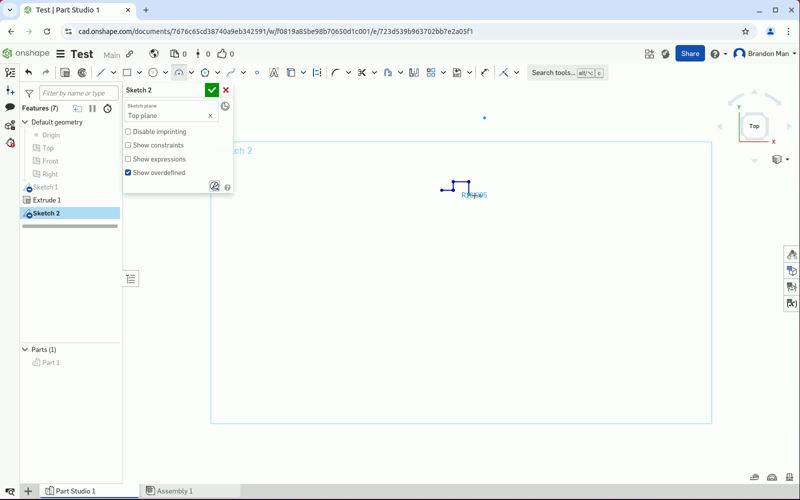
key_up(shift)
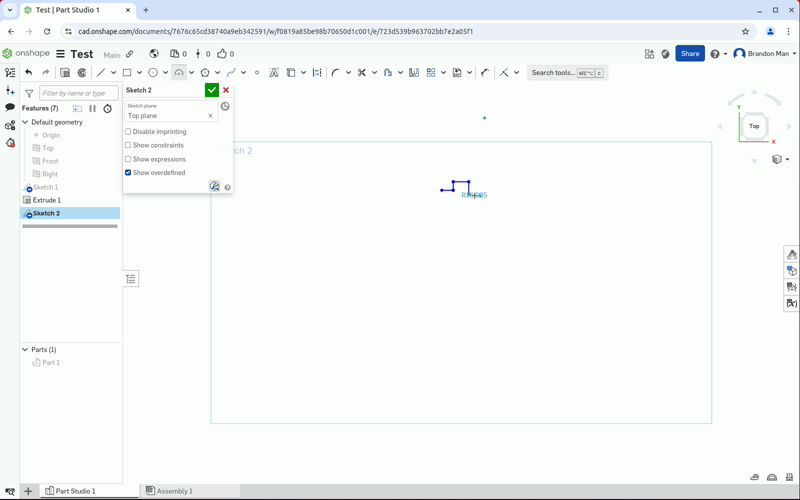
key(esc)
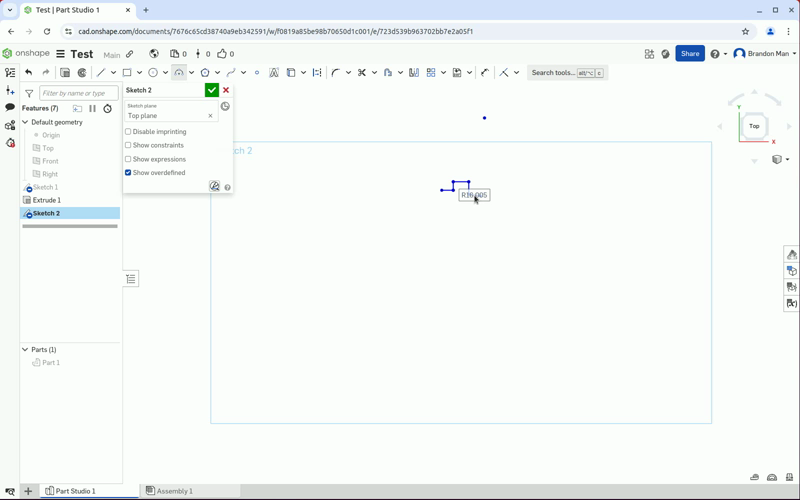
key(l)
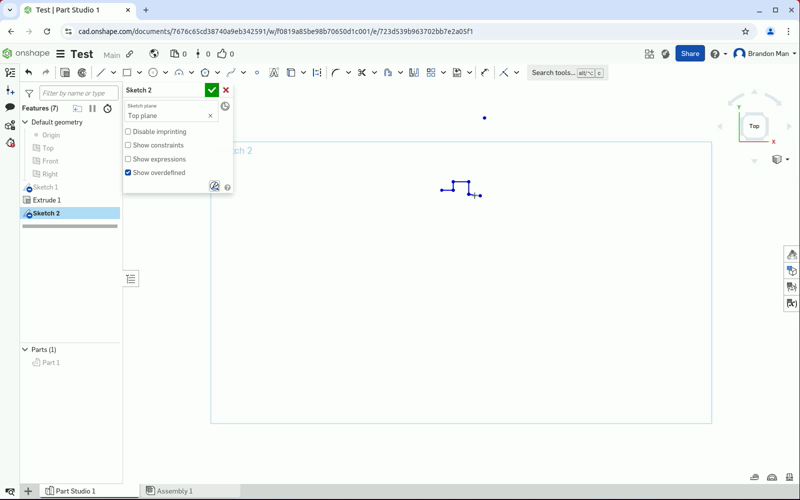
mouse_move(480, 195)
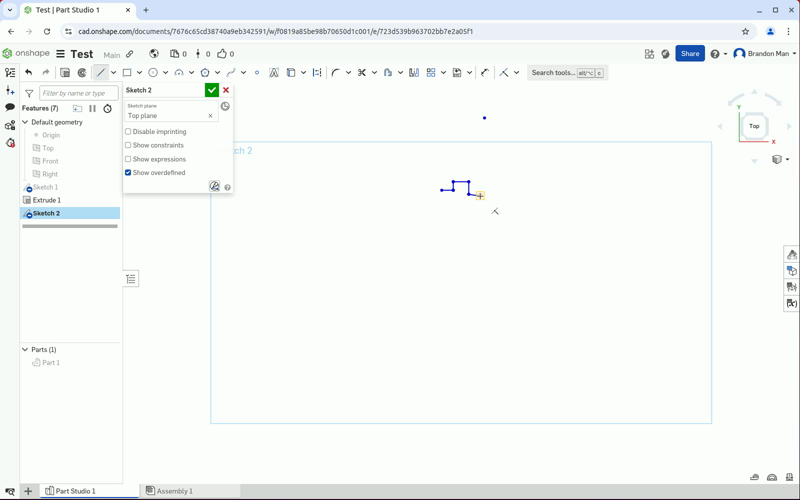
click(480, 195)
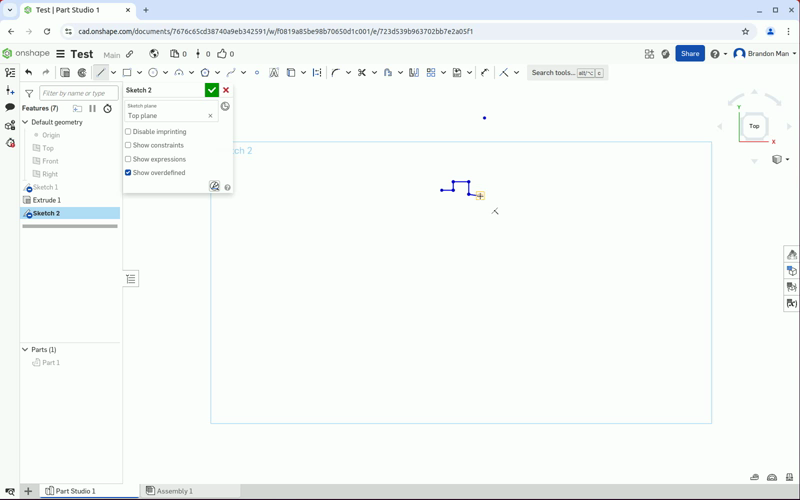
key_down(shift)
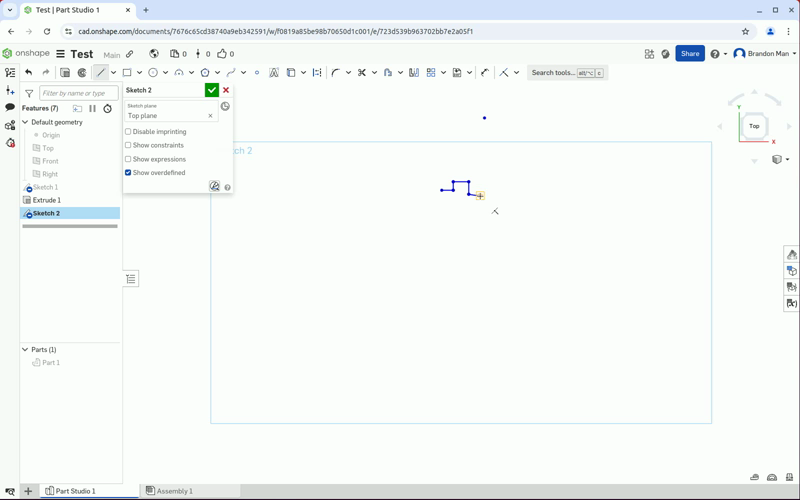
mouse_move(510, 195)
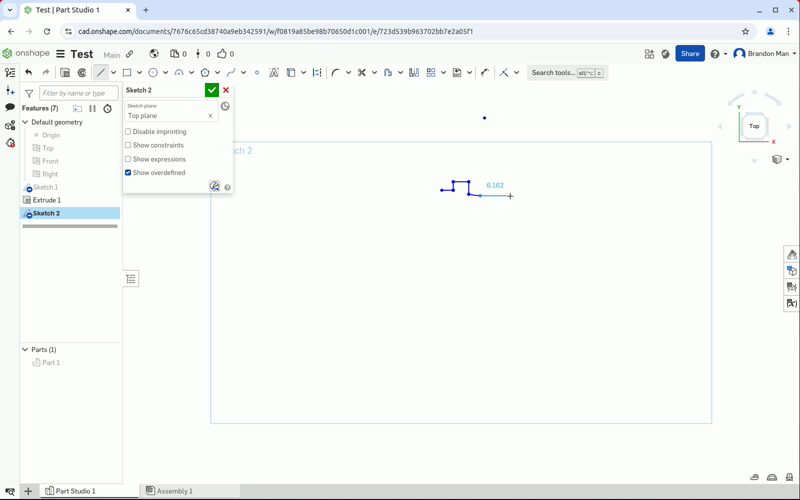
mouse_move(480, 170)
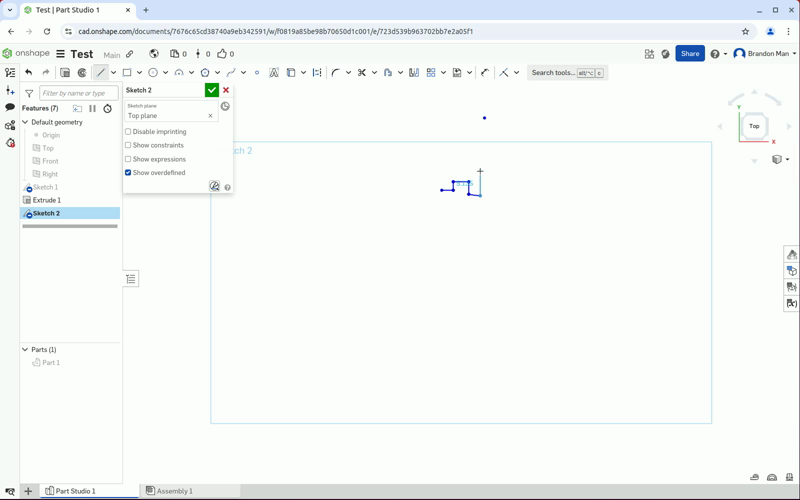
click(480, 170)
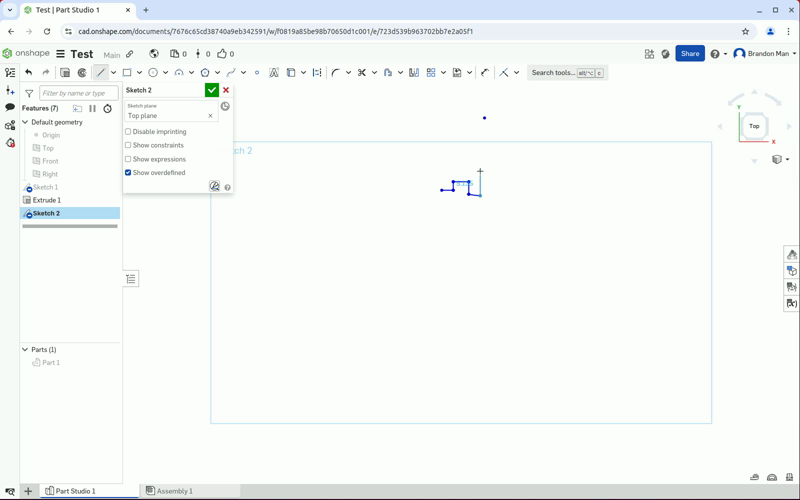
key_up(shift)
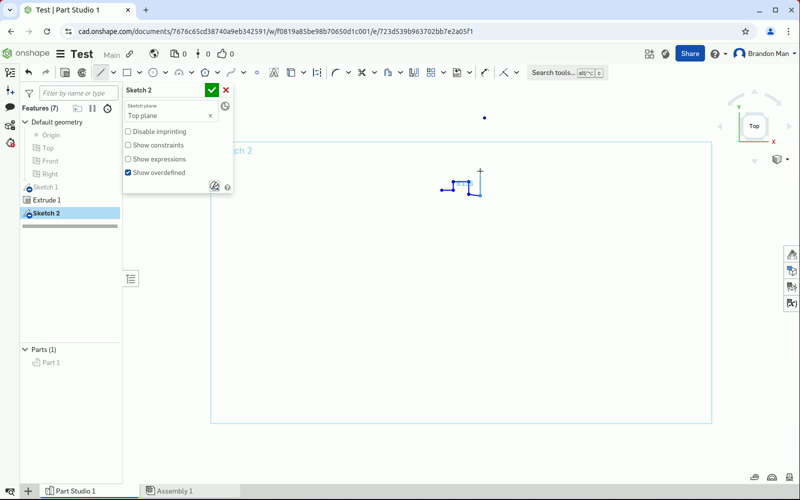
key_down(shift)
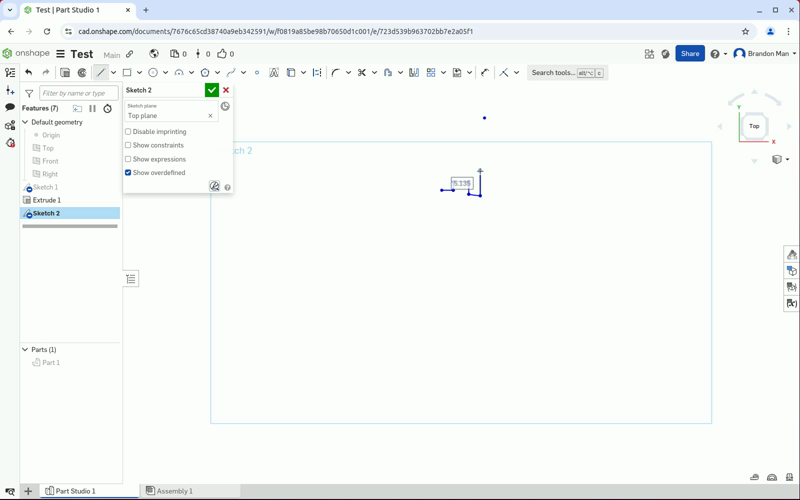
mouse_move(510, 170)
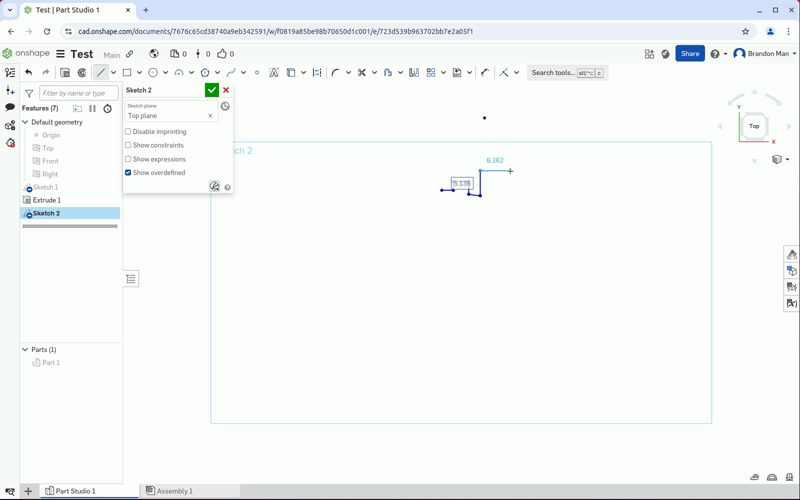
mouse_move(441, 170)
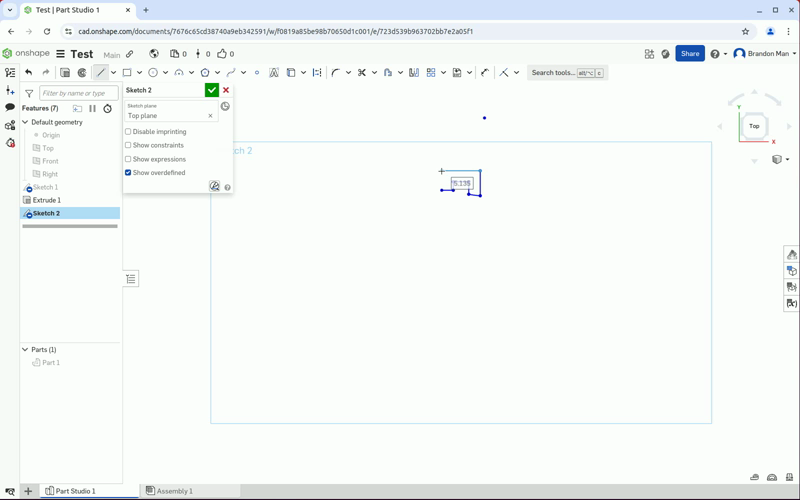
click(441, 170)
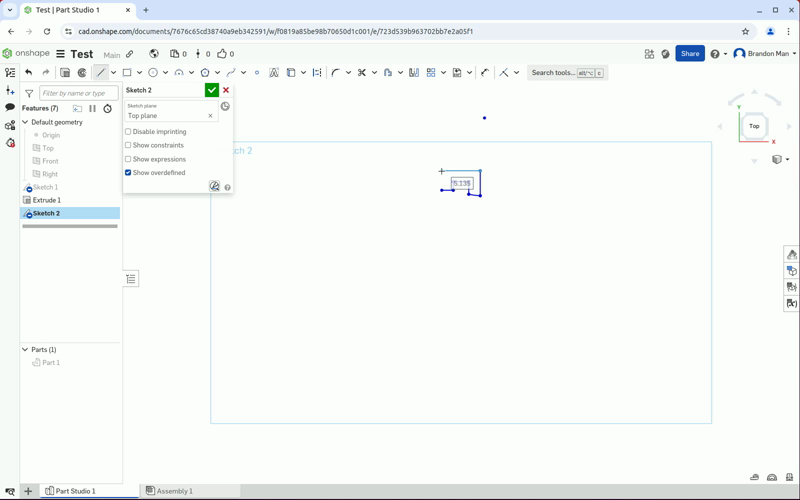
key_up(shift)
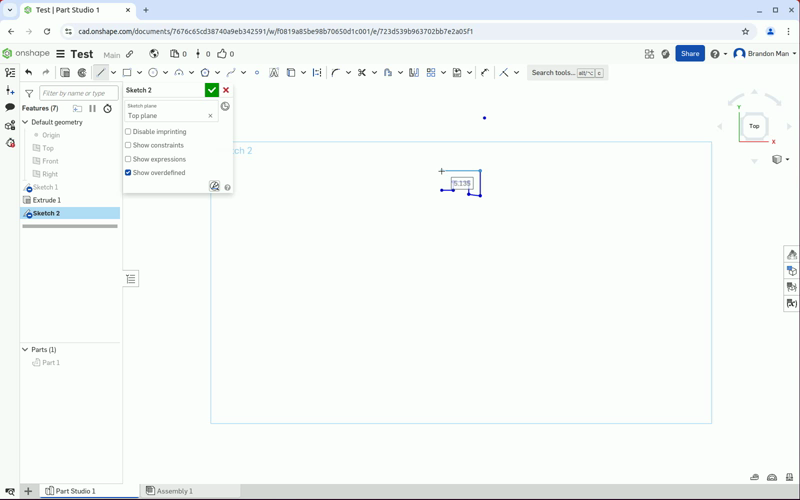
mouse_move(471, 170)
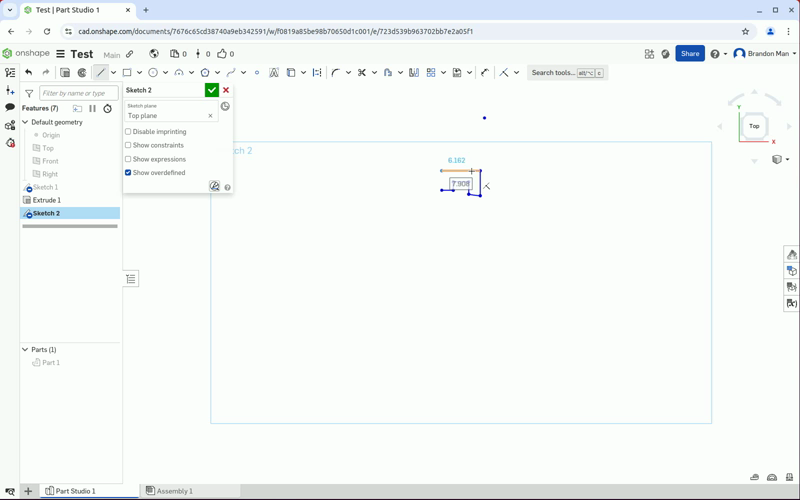
key_down(shift)
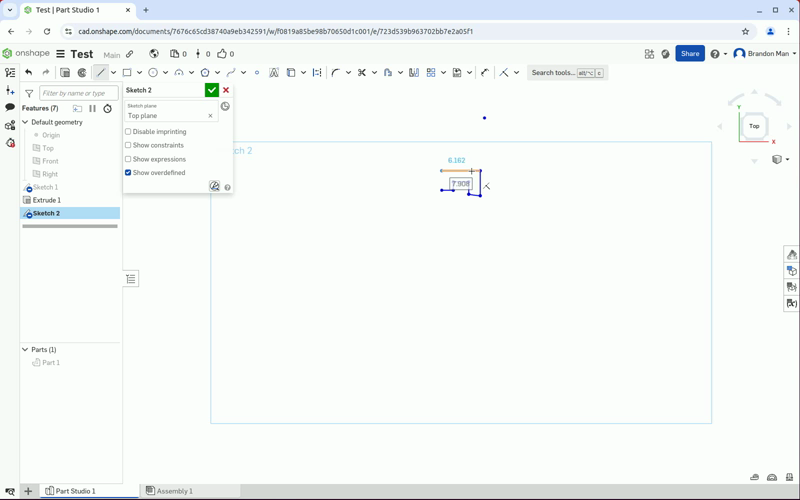
mouse_move(441, 190)
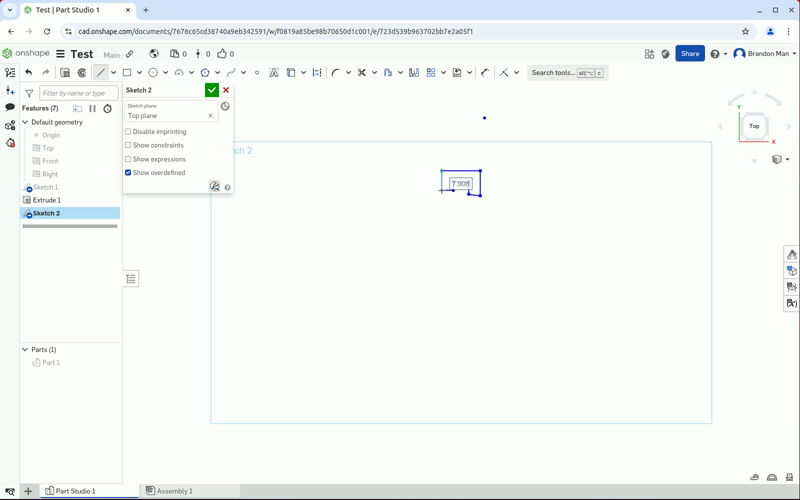
key_up(shift)
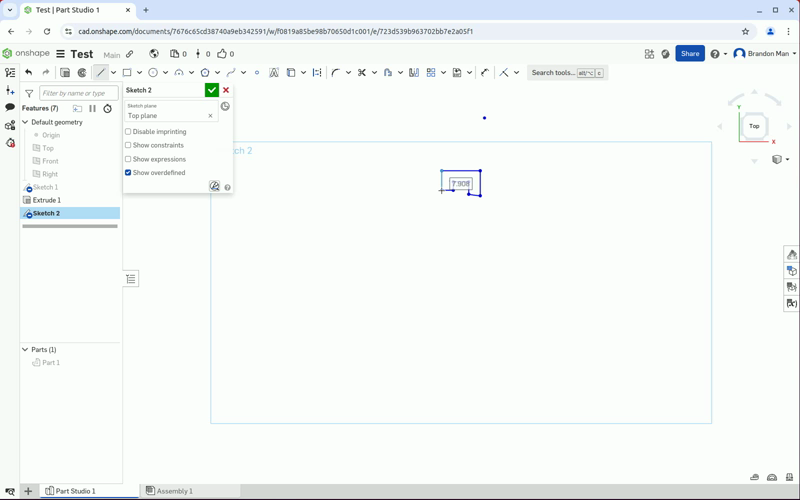
click(441, 190)
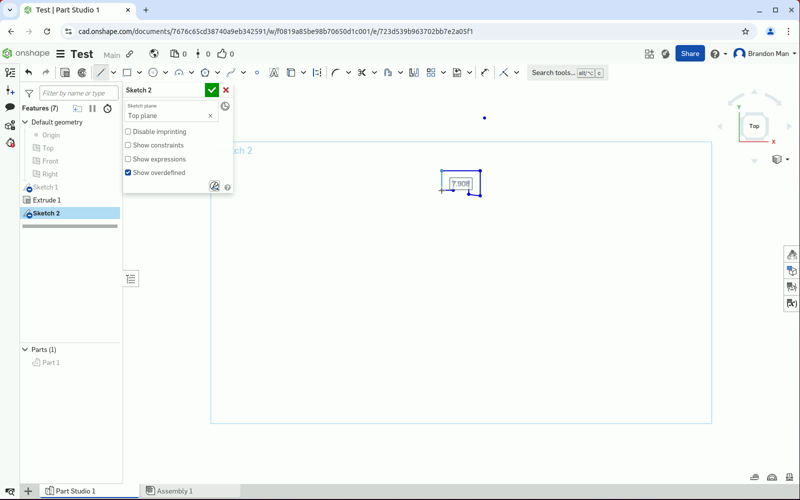
key(esc)
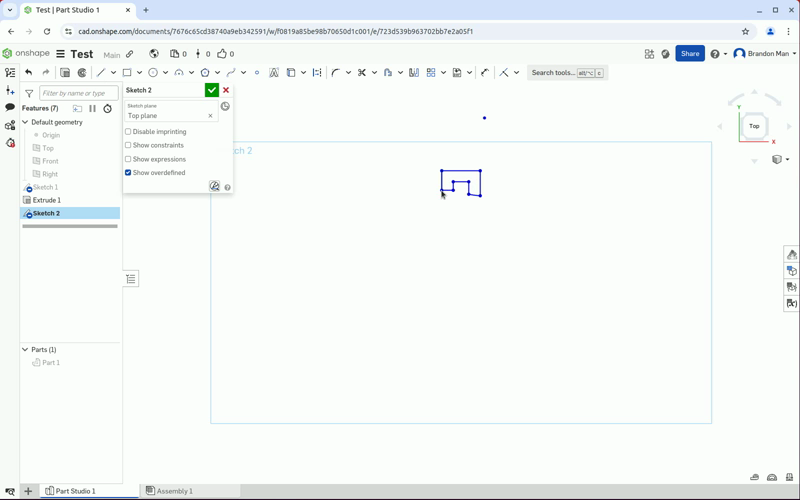
mouse_move(451, 174)
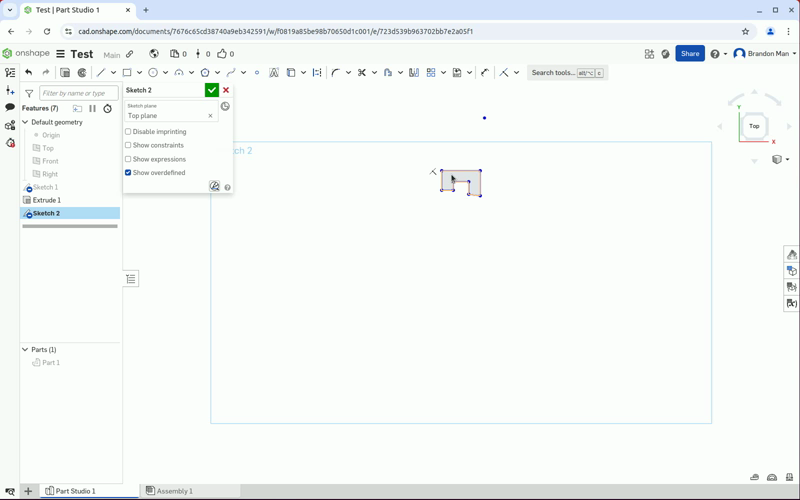
scroll(6)
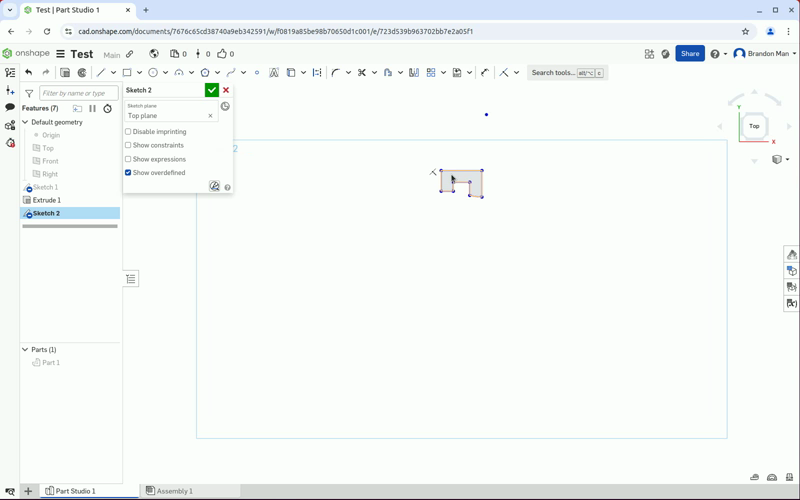
scroll(6)
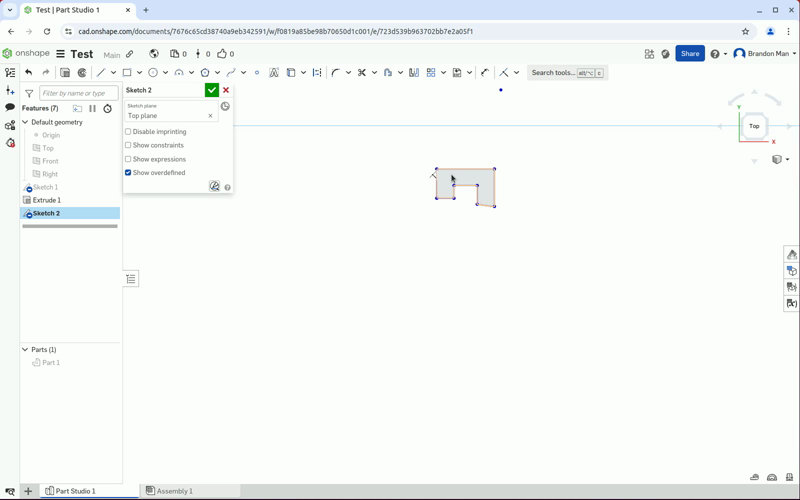
scroll(6)
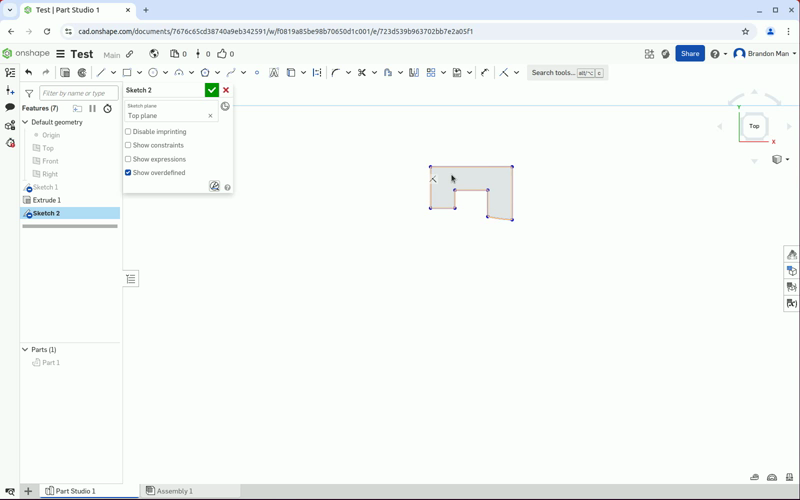
scroll(6)
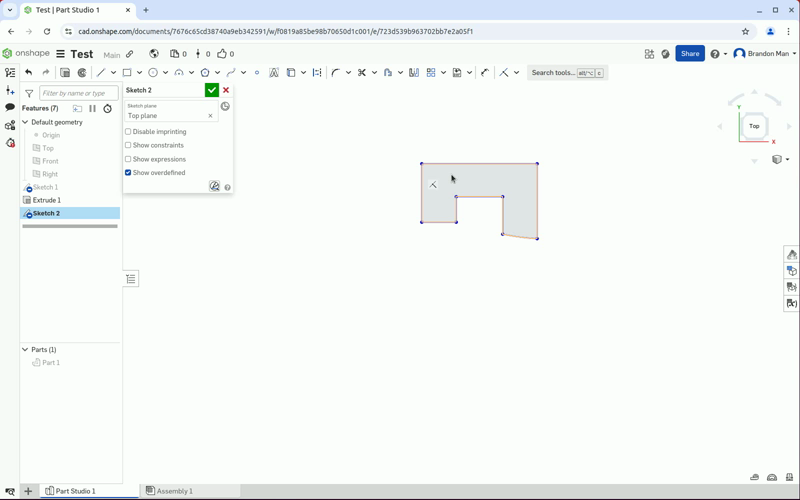
scroll(6)
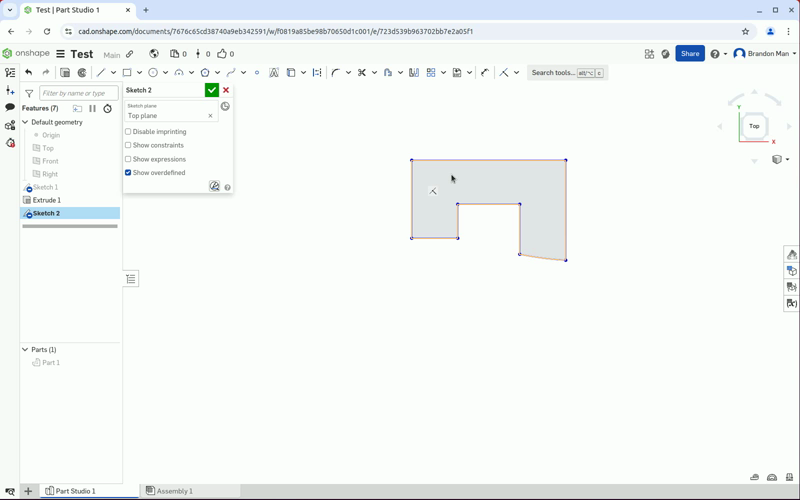
scroll(6)
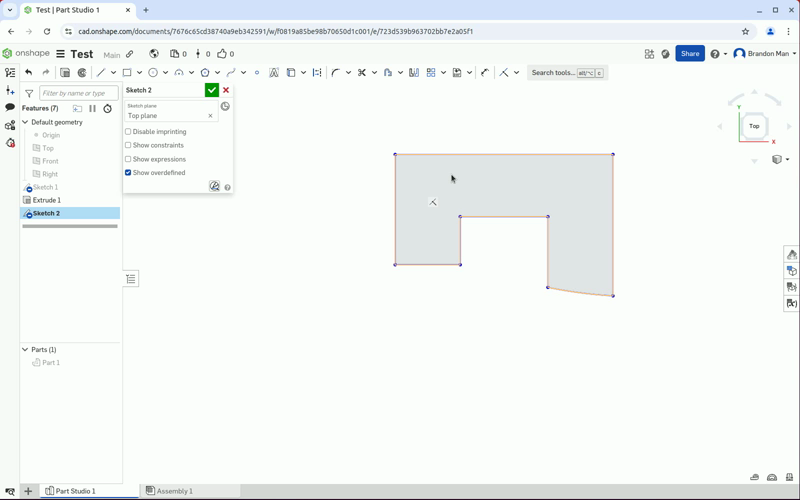
scroll(6)
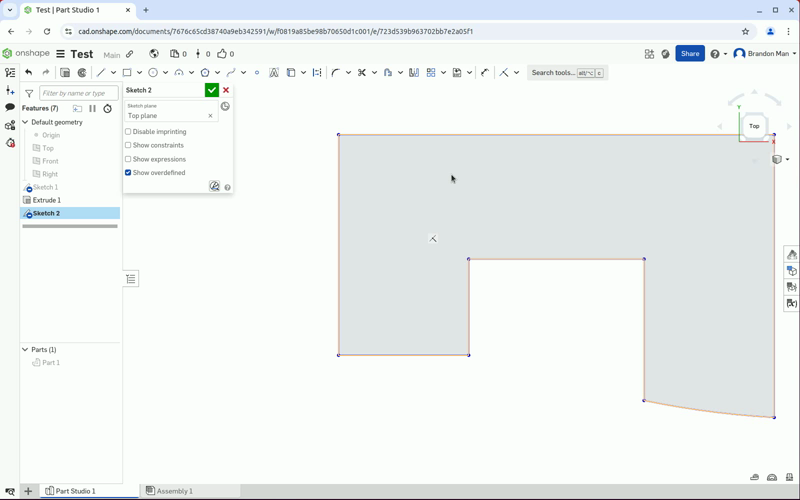
click(451, 174)
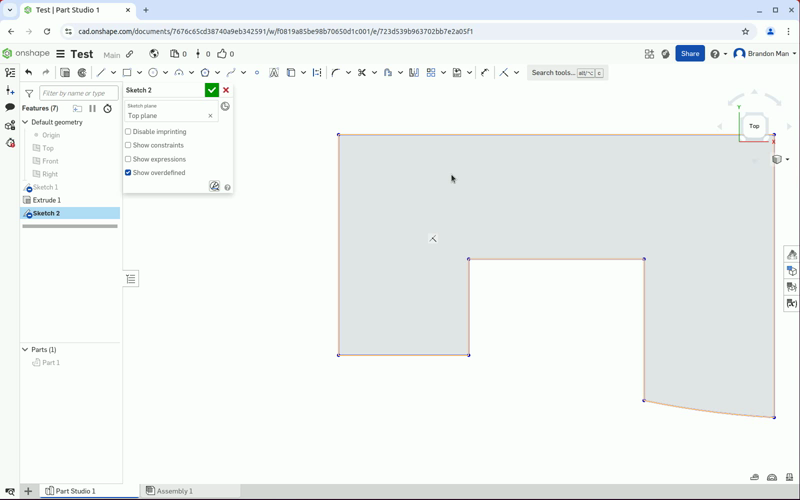
scroll(-6)
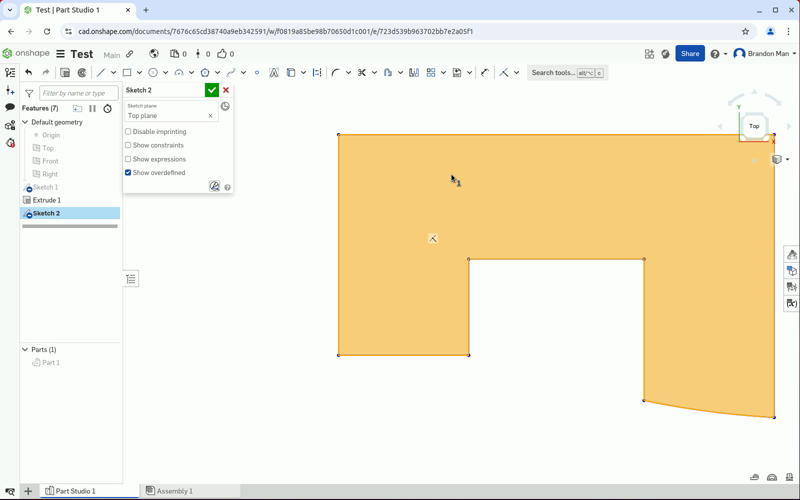
scroll(-6)
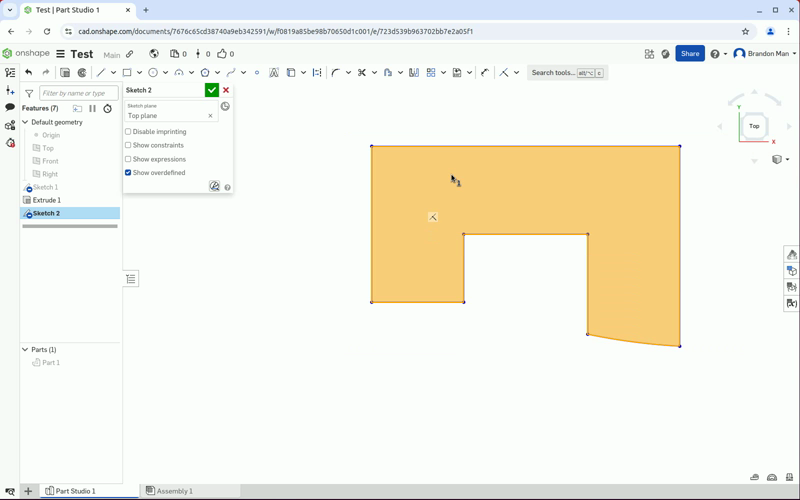
scroll(-6)
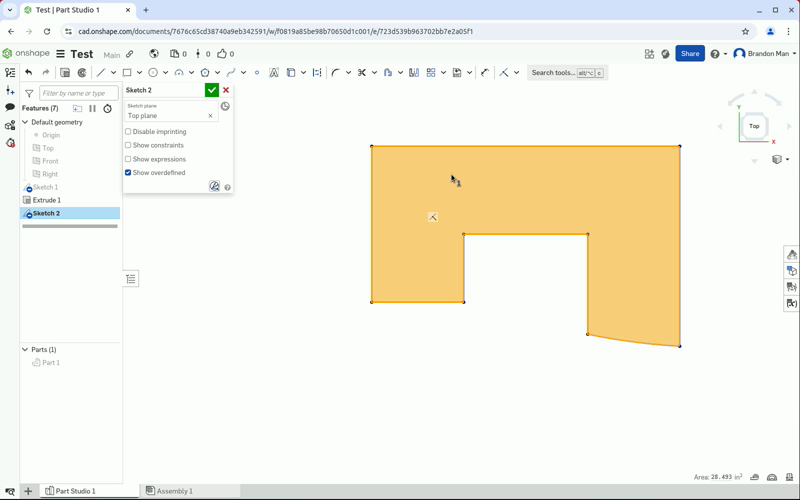
scroll(-6)
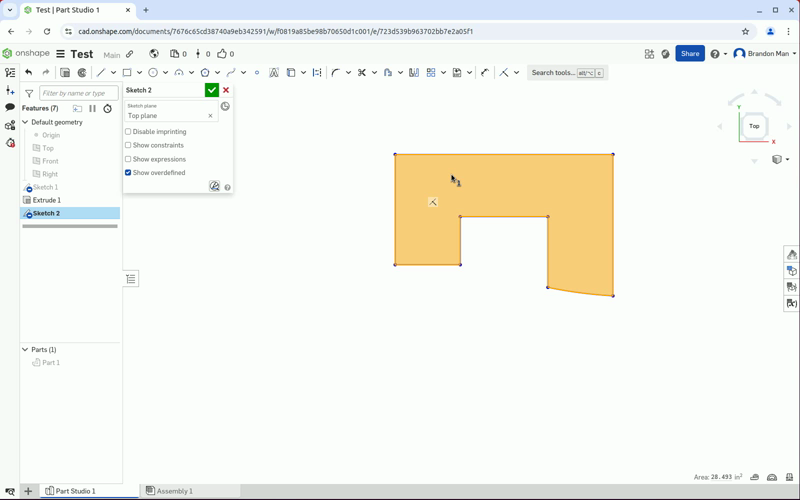
scroll(-6)
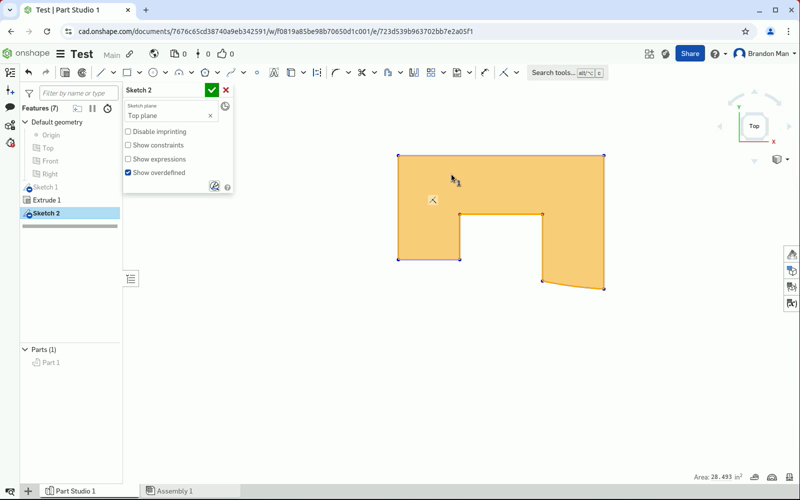
scroll(-6)
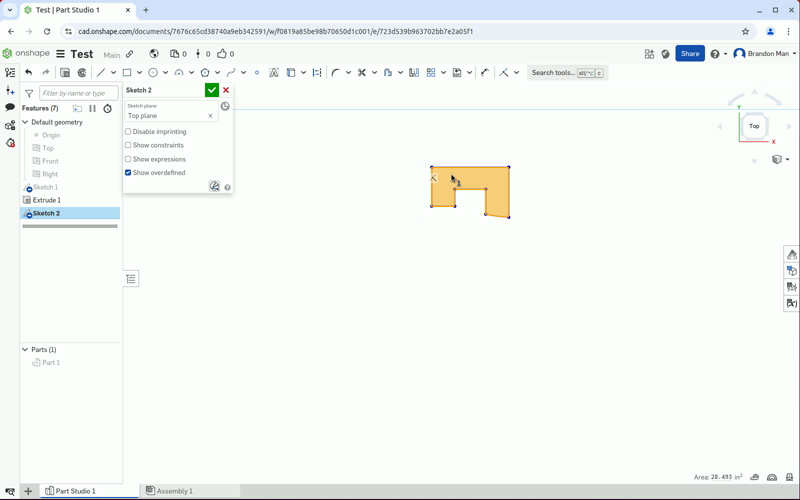
scroll(-6)
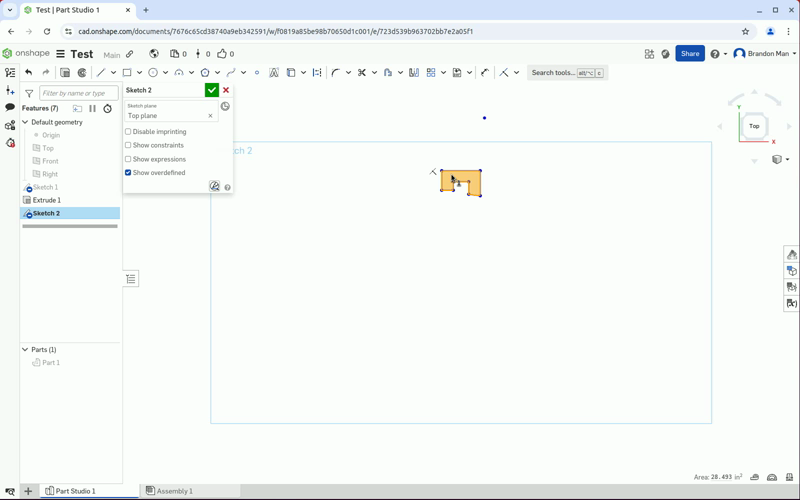
mouse_move(73, 352)
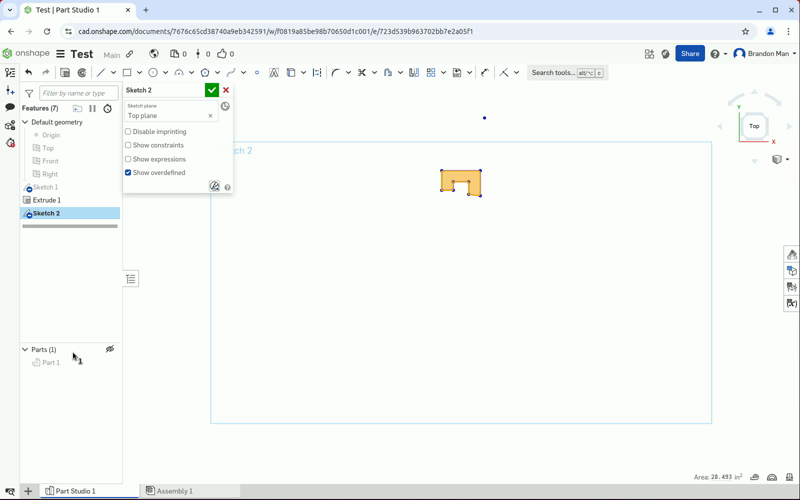
key(shift+y)
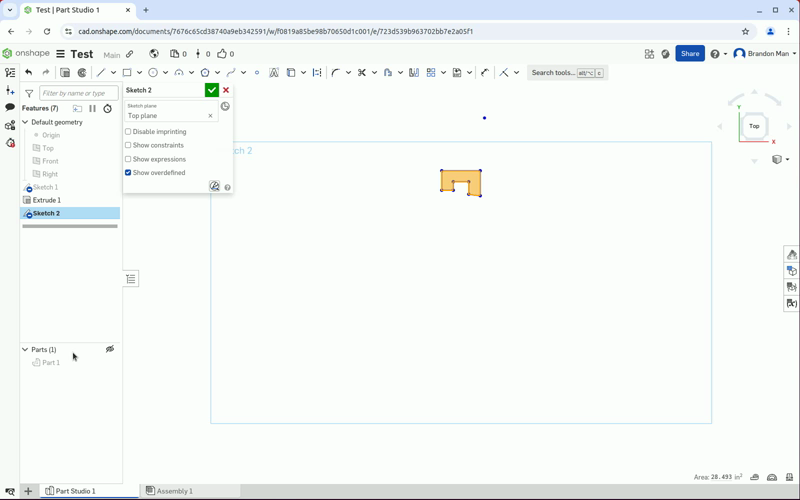
key(shift+e)
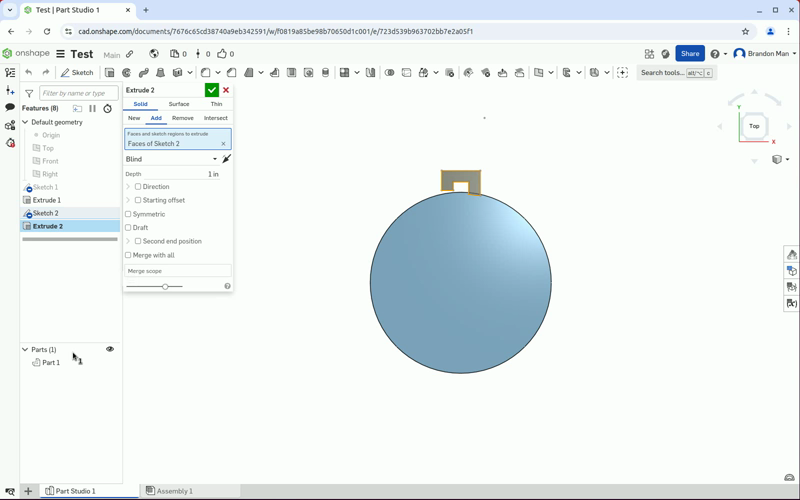
mouse_move(143, 106)
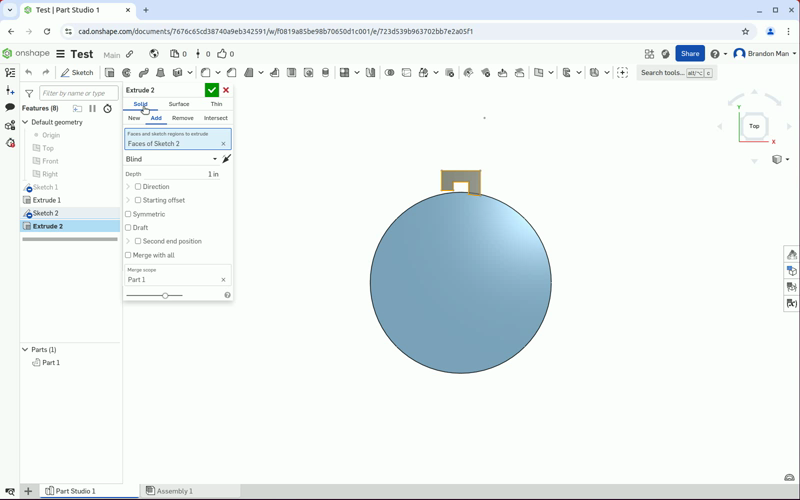
click(143, 106)
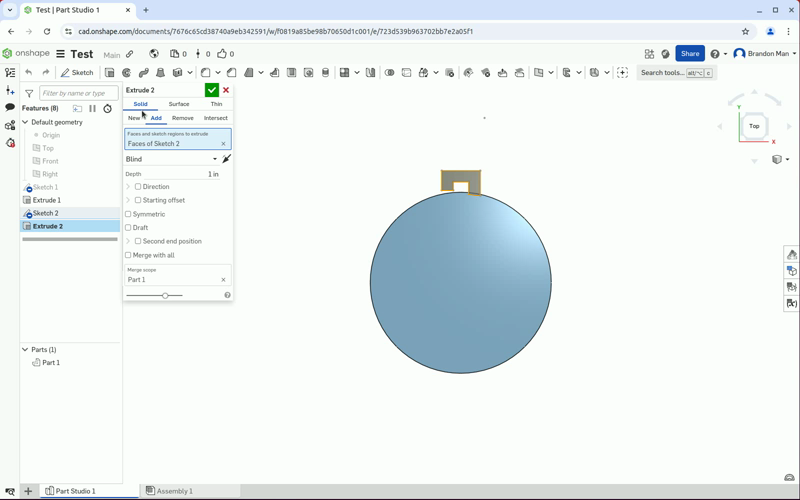
mouse_move(137, 120)
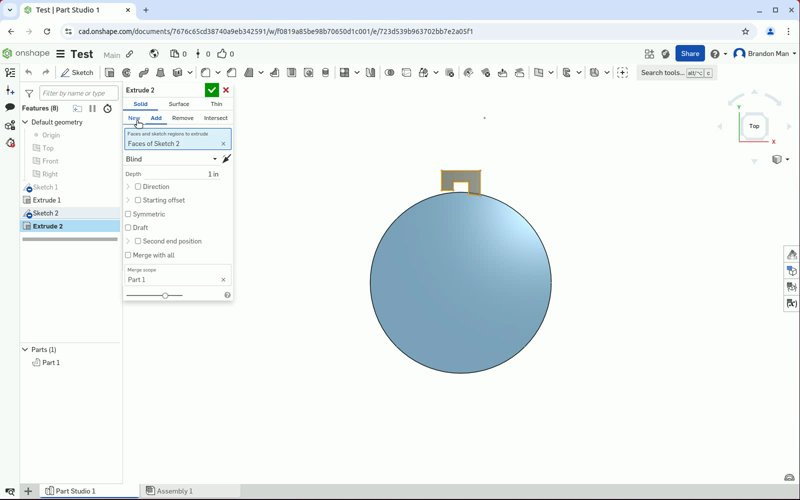
click(137, 120)
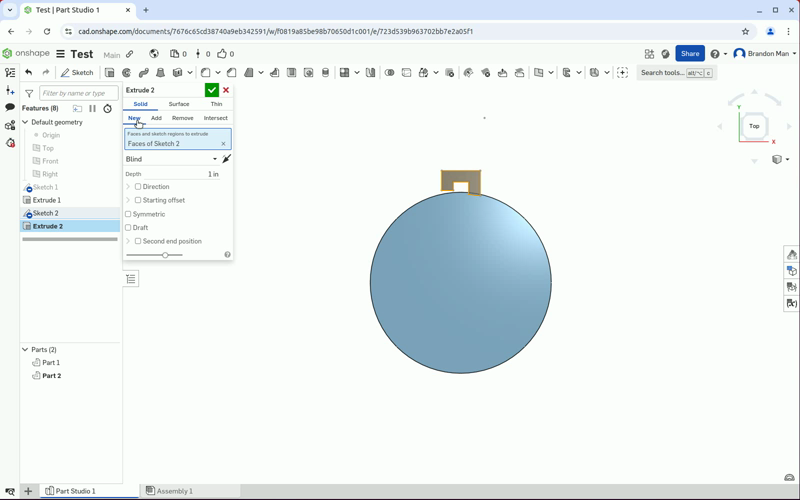
key(tab, 4)
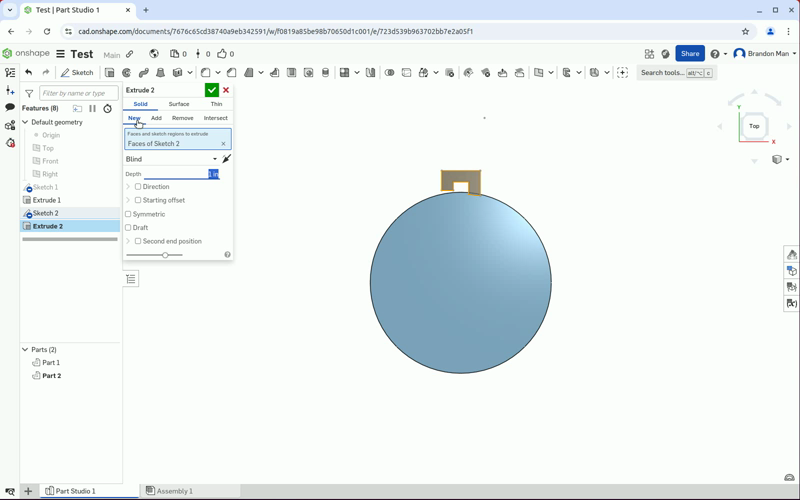
text(3.37)
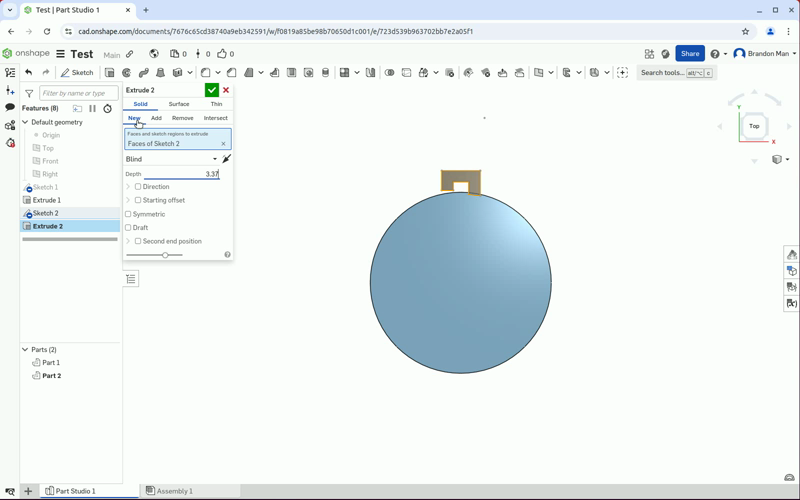
key(enter)
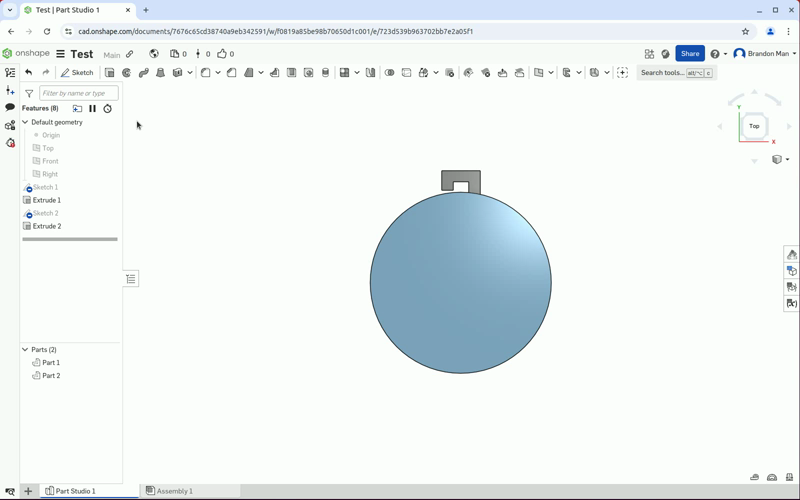
key(shift+h)
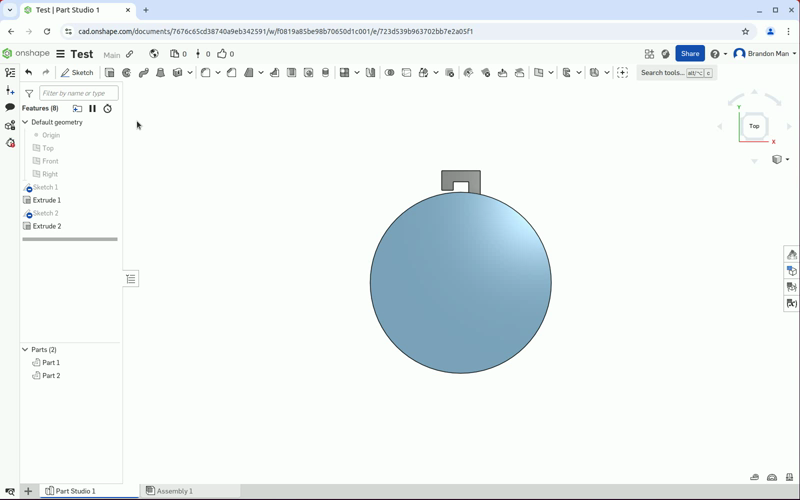
key(shift+h)
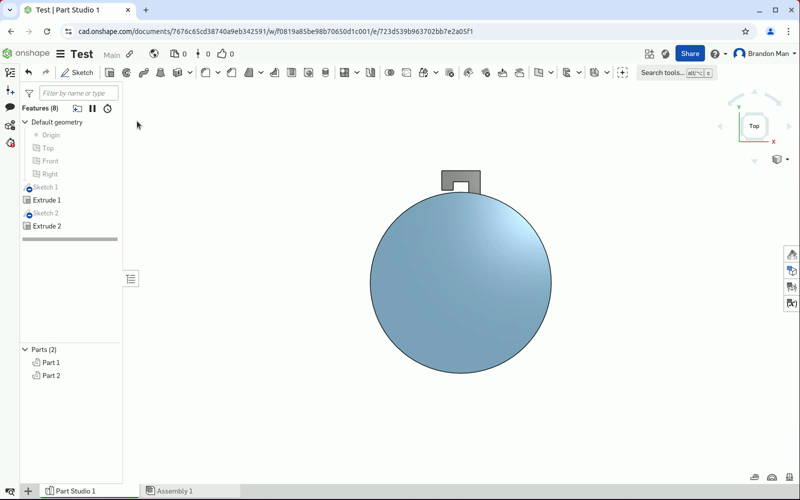
mouse_move(73, 189)
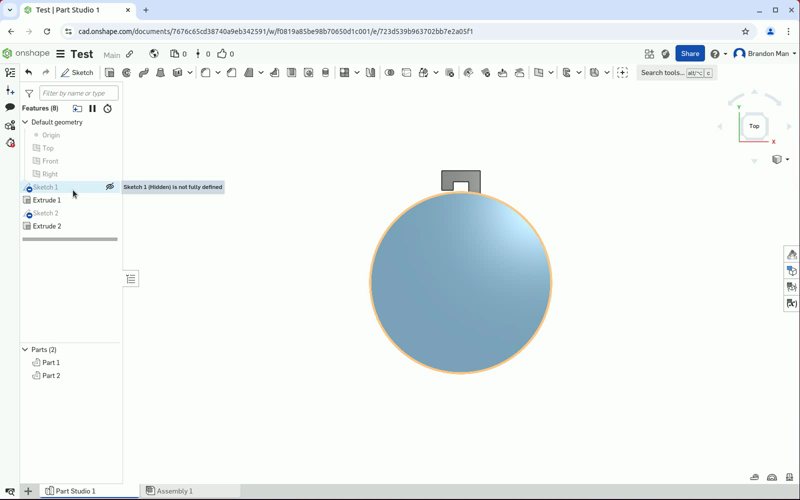
click(73, 189)
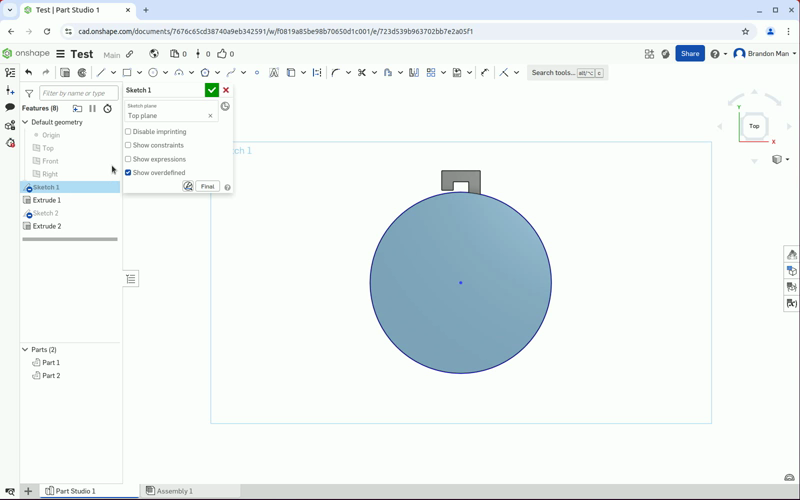
mouse_move(229, 92)
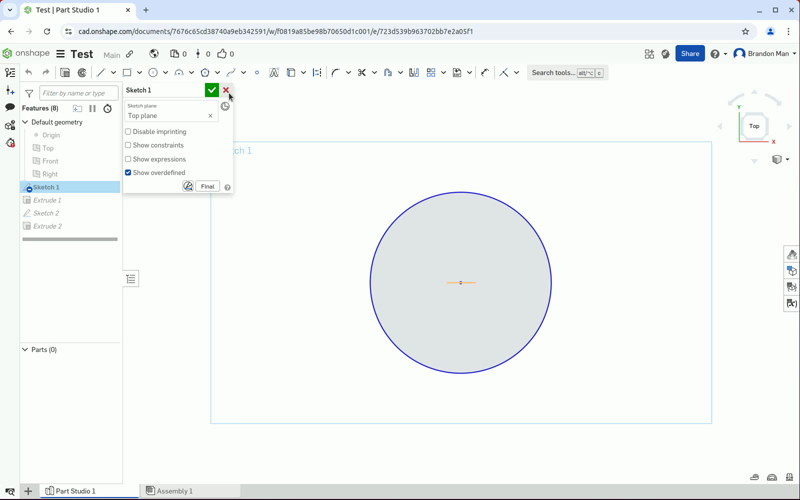
click(229, 92)
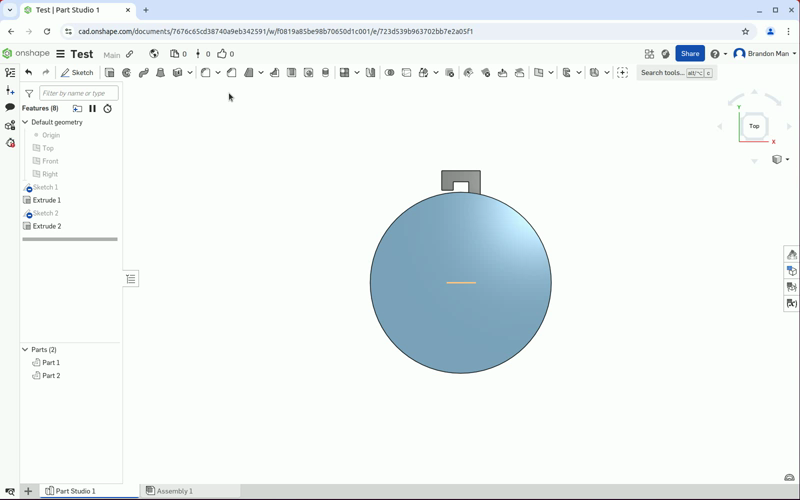
mouse_move(541, 75)
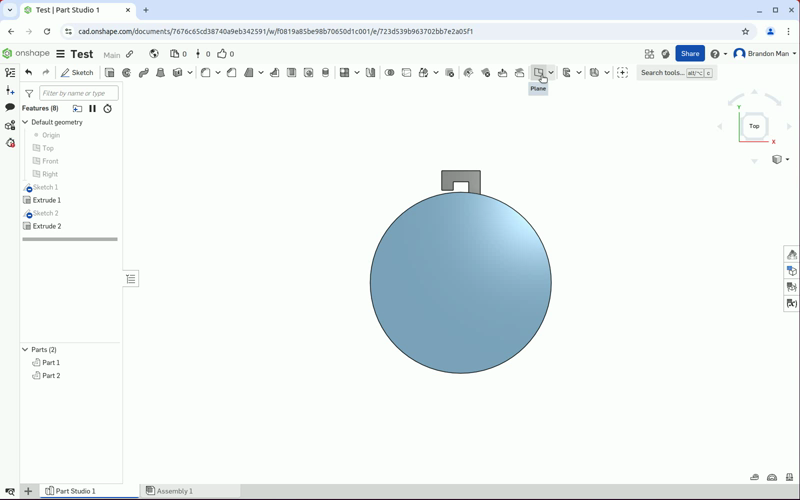
click(541, 75)
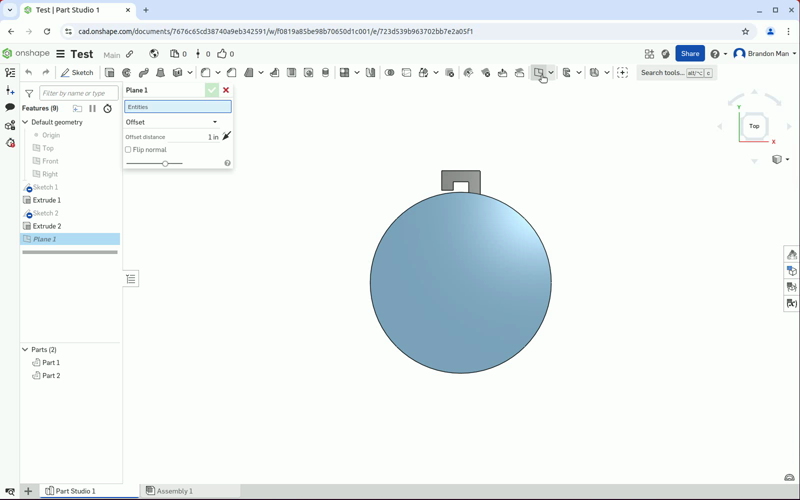
mouse_move(73, 150)
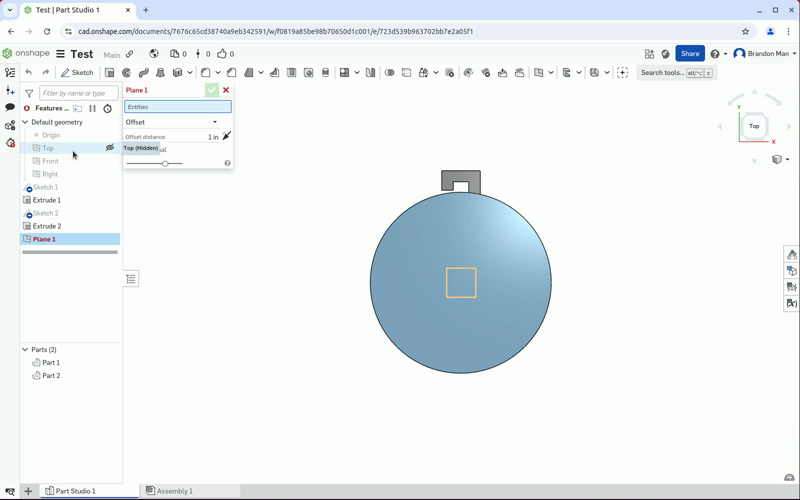
click(73, 150)
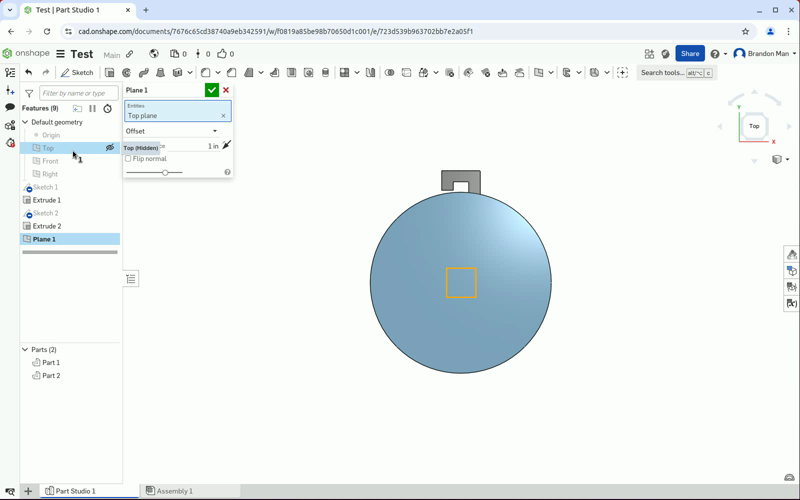
key(tab, 2)
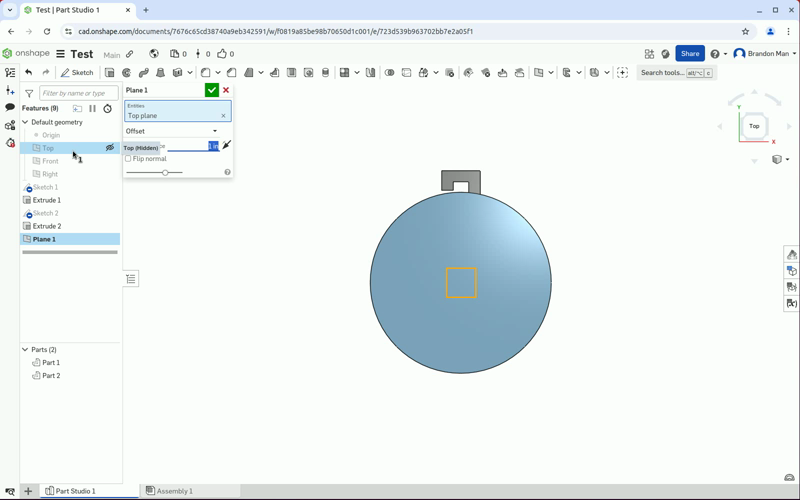
text(7.21)
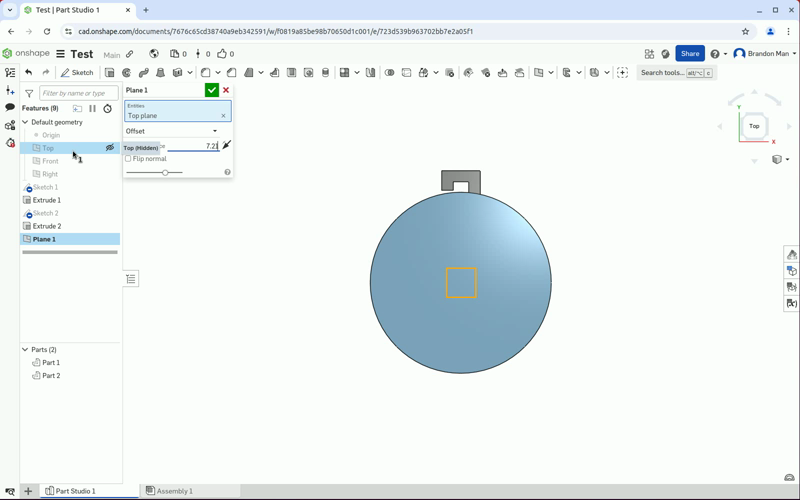
key(enter, 2)
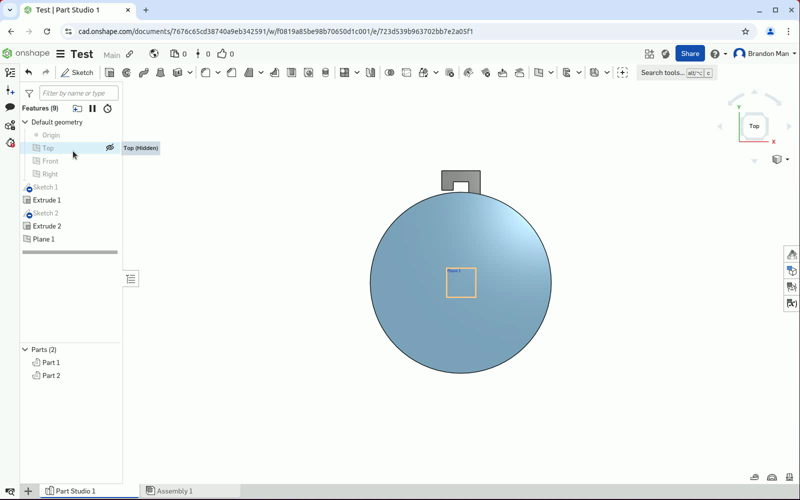
key(shift+s)
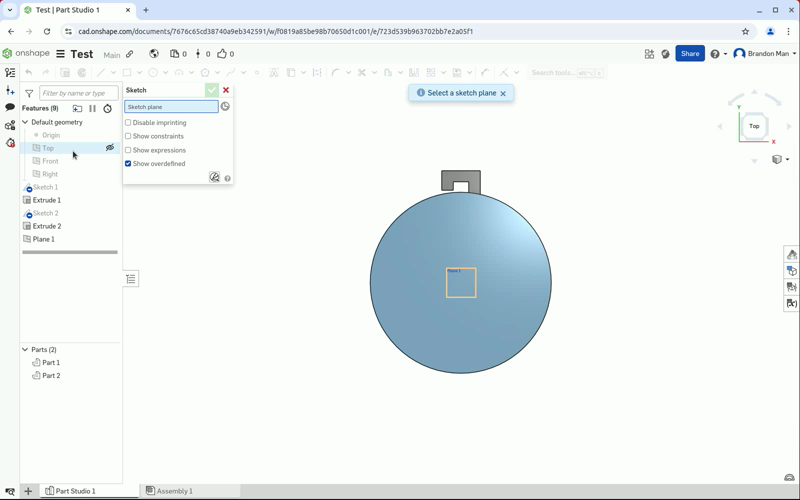
mouse_move(73, 241)
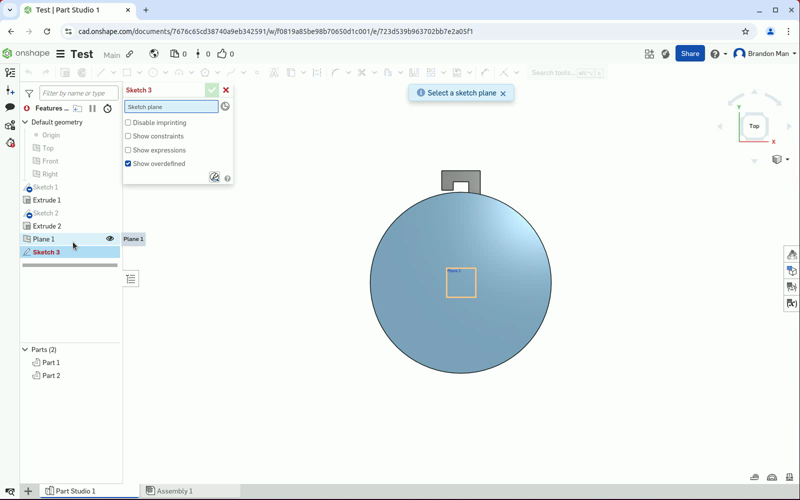
click(73, 241)
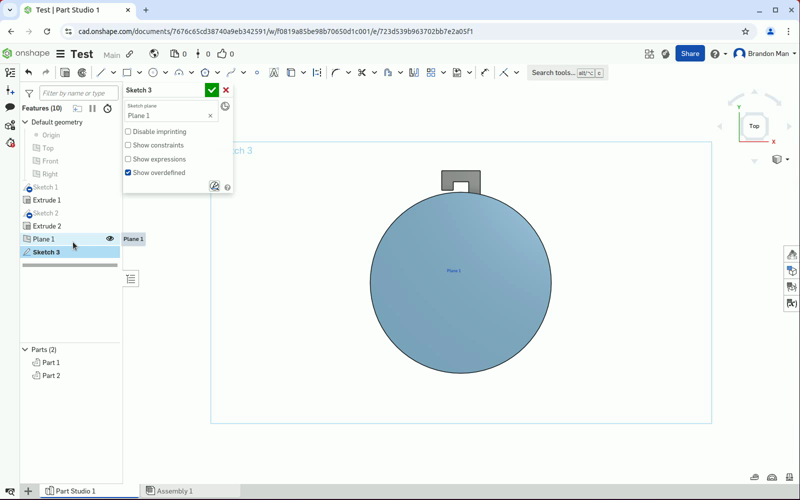
mouse_move(73, 352)
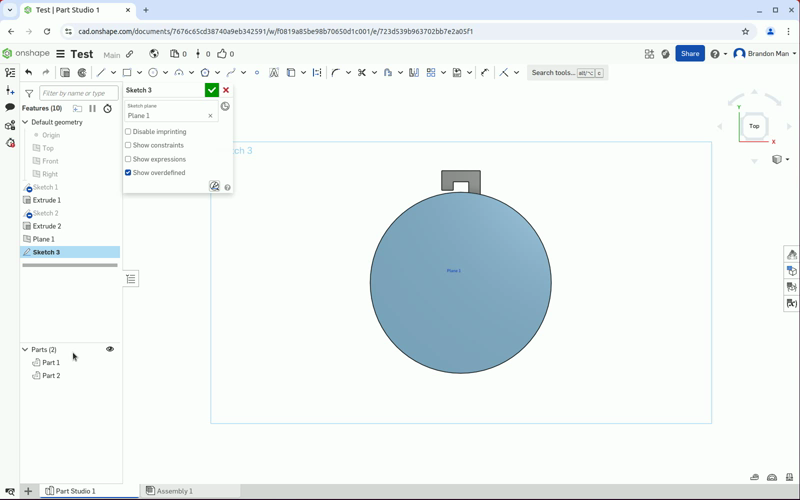
key(y)
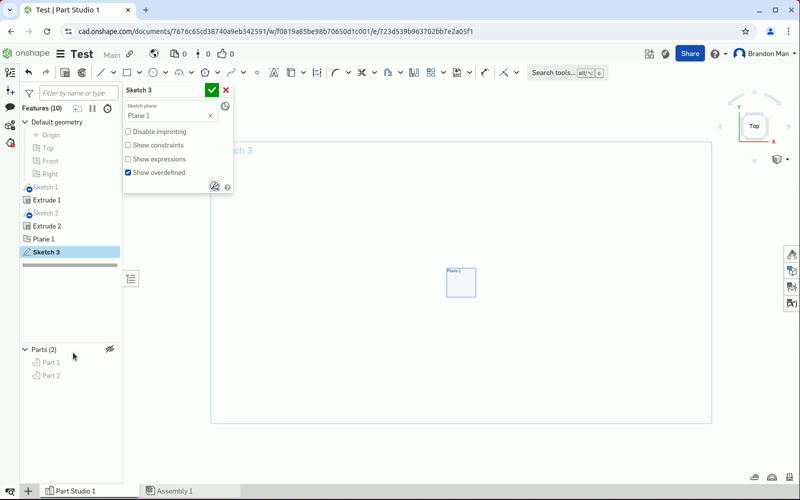
key(l)
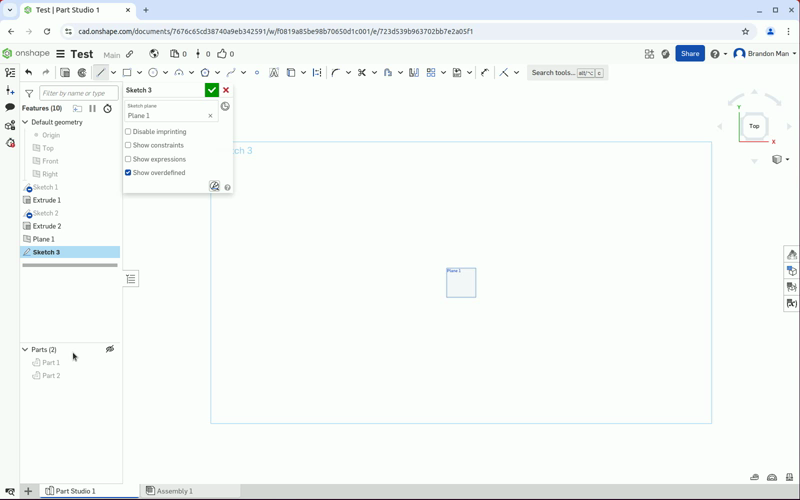
key_down(shift)
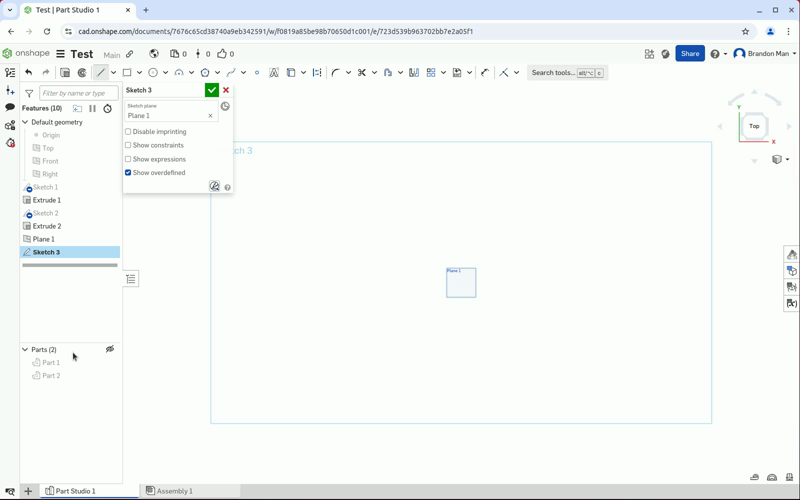
mouse_move(441, 313)
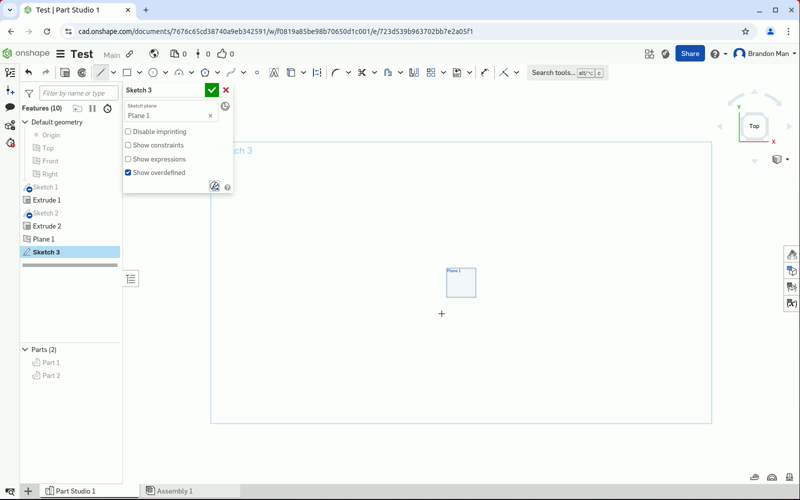
click(441, 313)
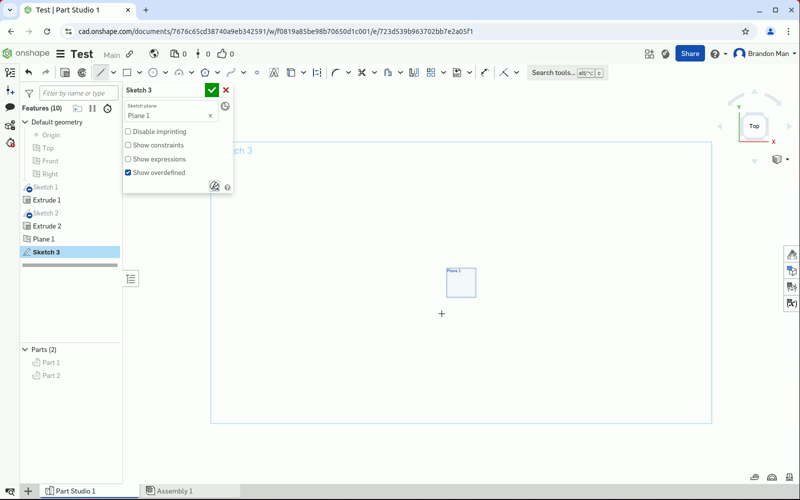
key_up(shift)
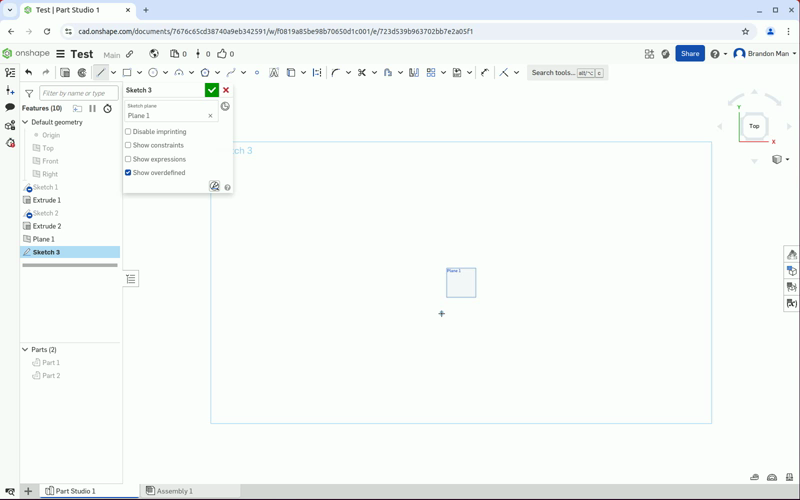
key_down(shift)
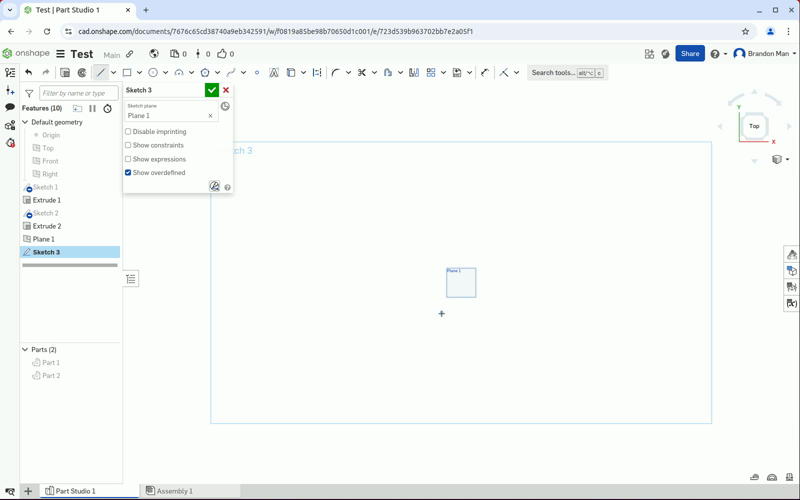
mouse_move(471, 313)
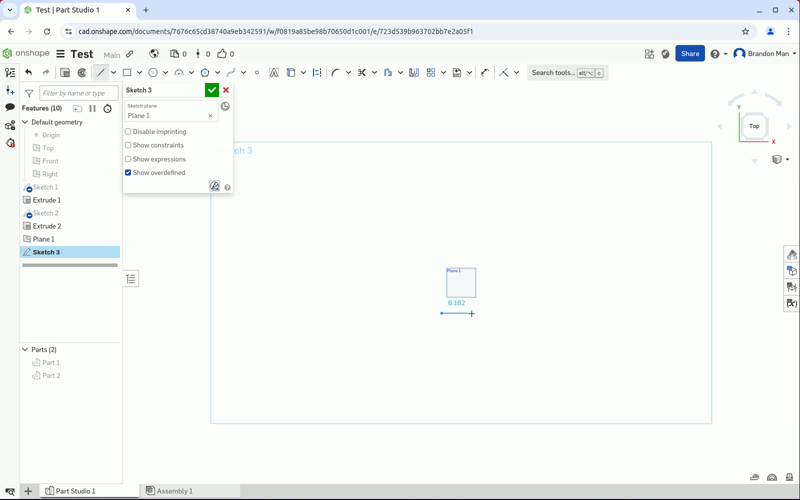
mouse_move(480, 313)
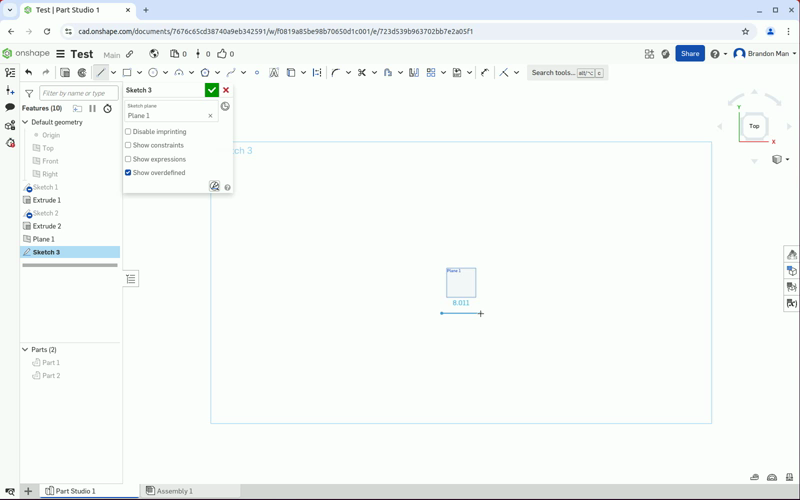
click(480, 313)
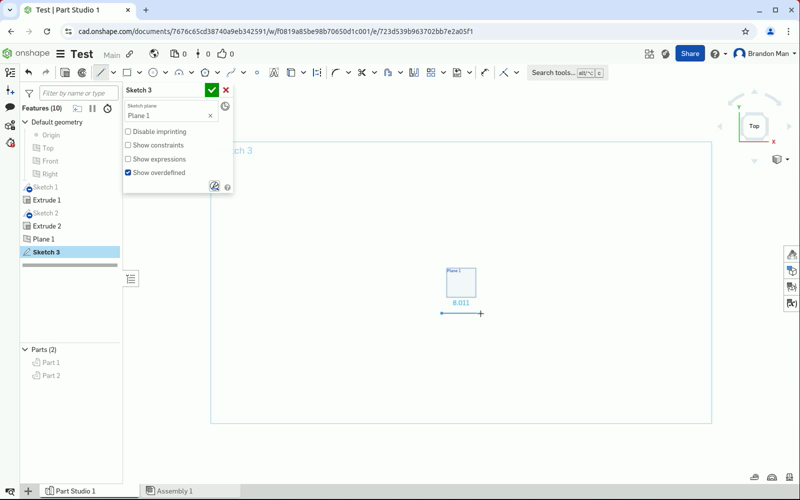
key_up(shift)
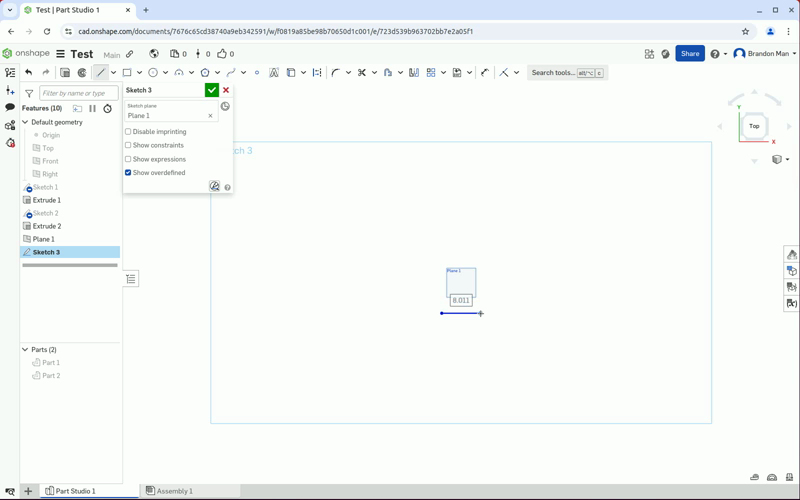
key_down(shift)
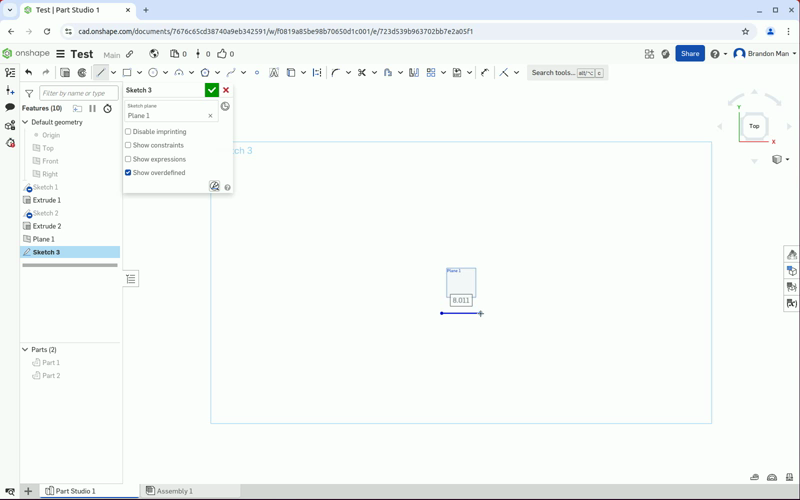
mouse_move(510, 313)
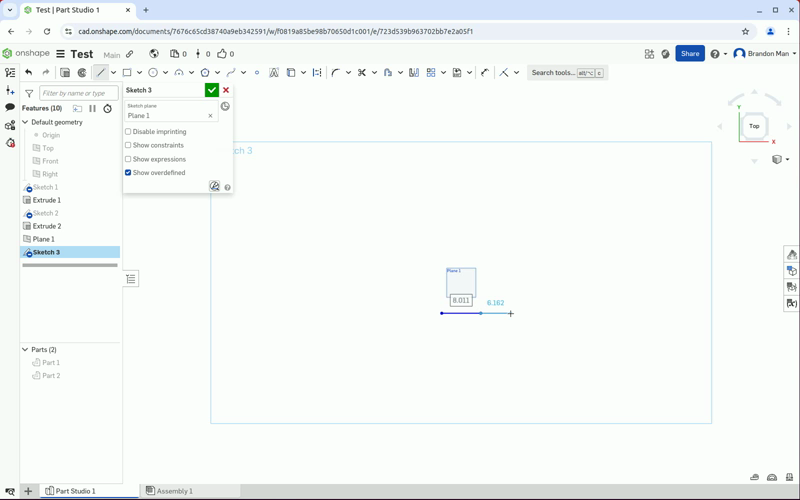
mouse_move(480, 300)
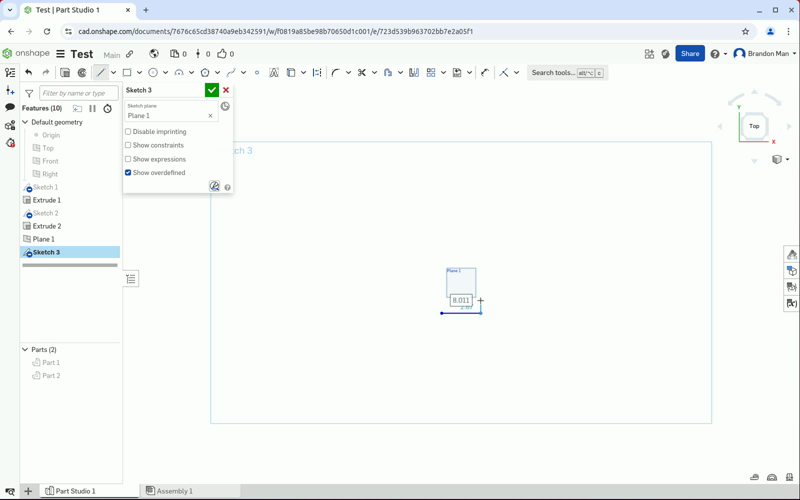
click(480, 300)
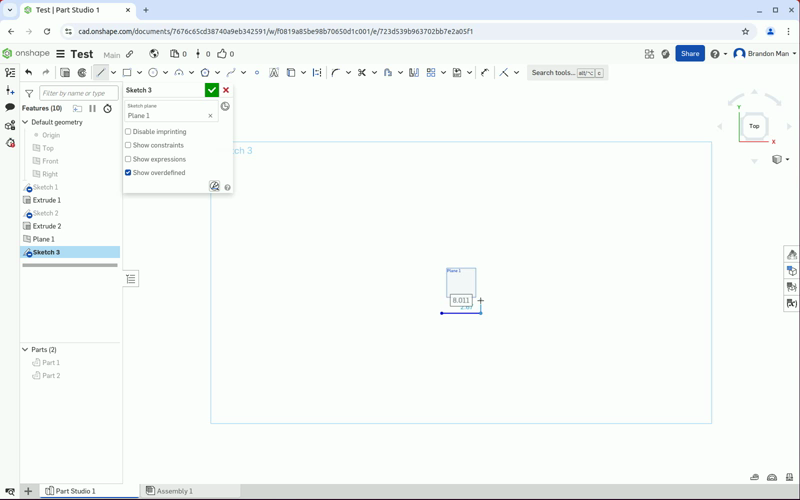
key_up(shift)
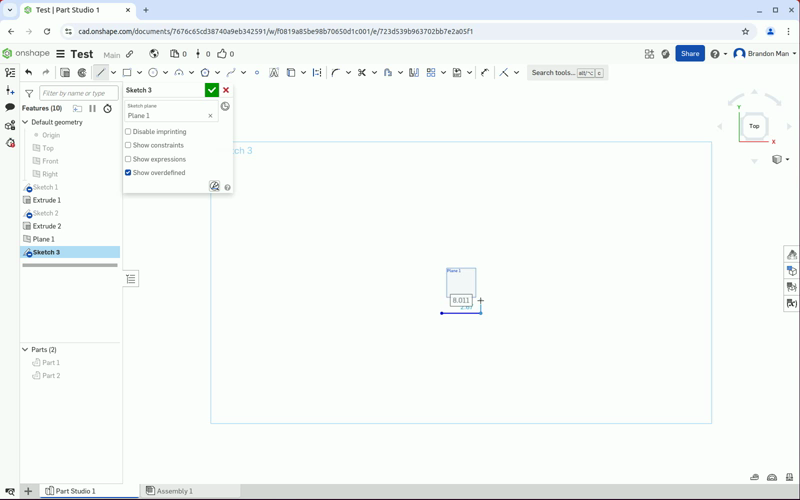
key_down(shift)
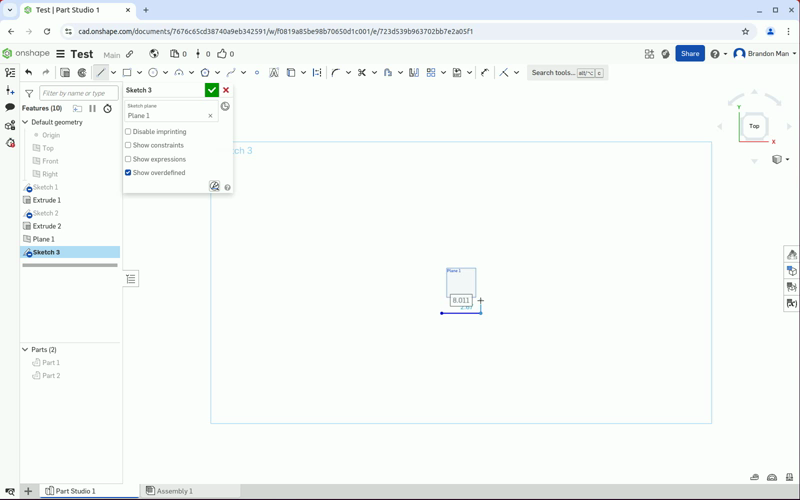
mouse_move(510, 300)
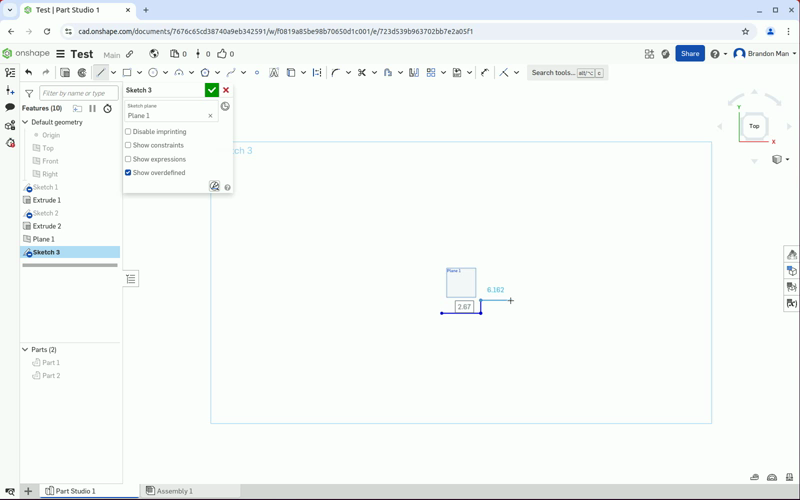
mouse_move(480, 264)
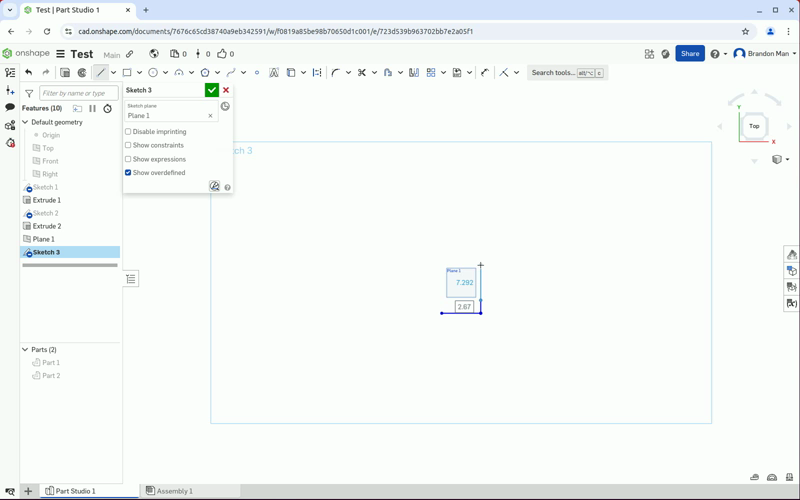
click(480, 264)
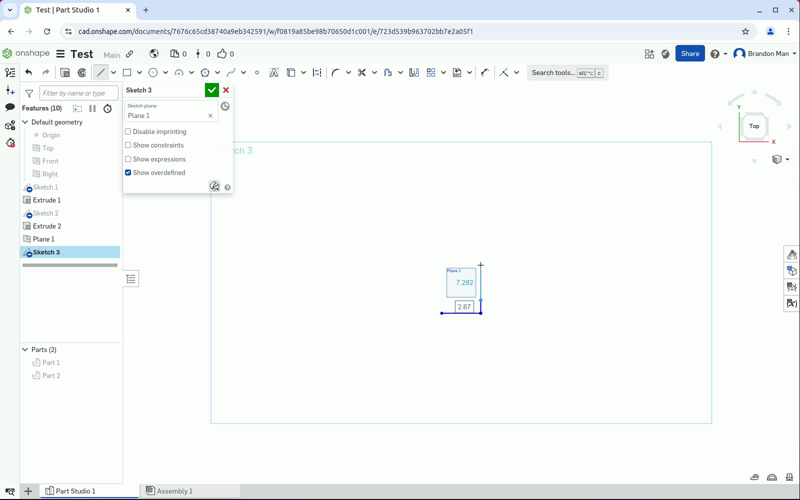
key_up(shift)
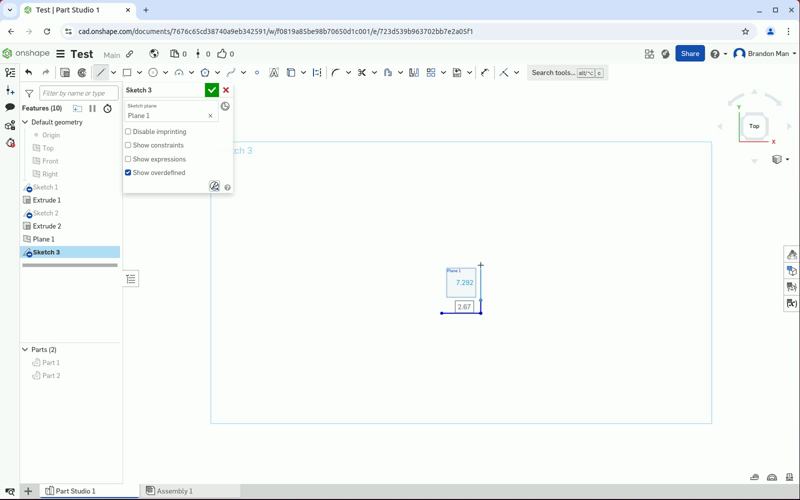
key_down(shift)
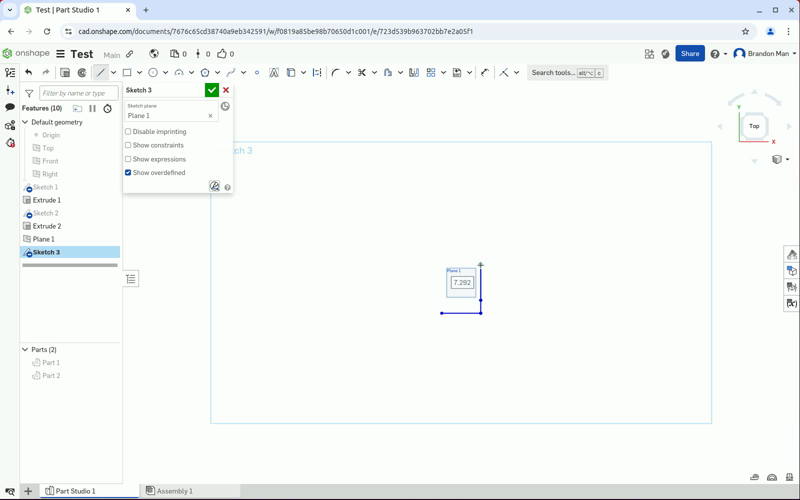
mouse_move(510, 264)
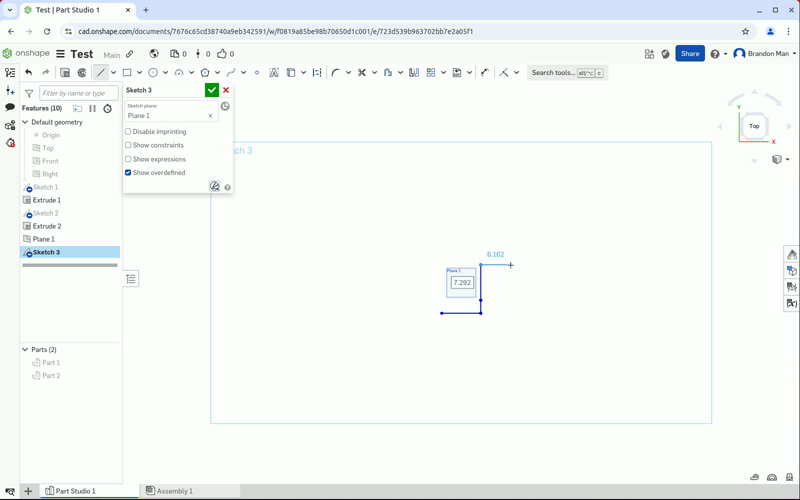
mouse_move(480, 252)
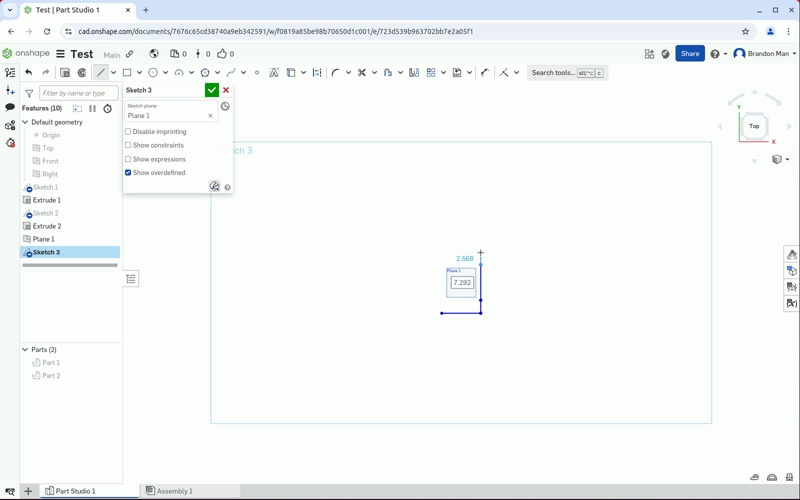
click(480, 252)
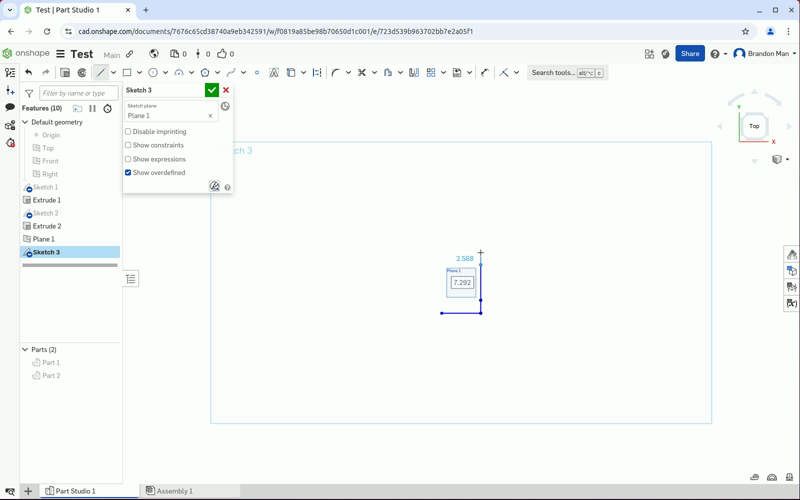
key_up(shift)
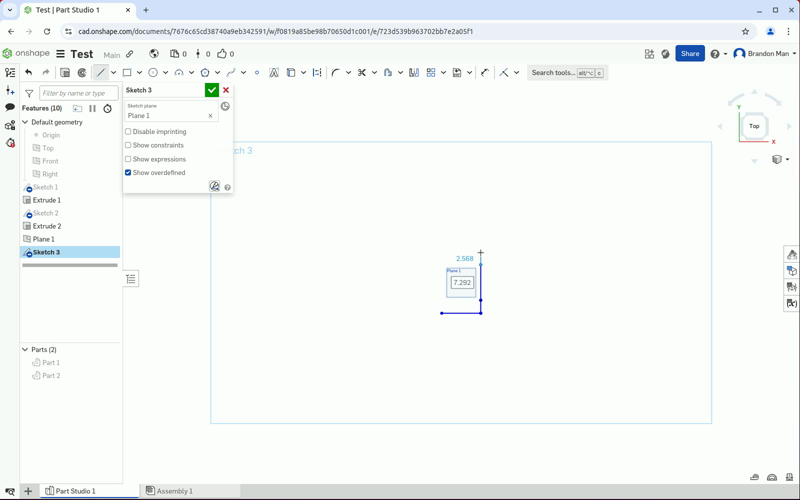
key_down(shift)
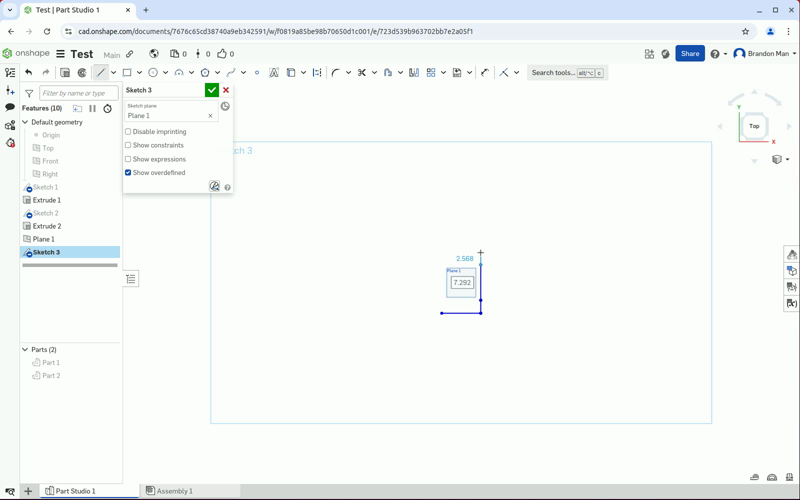
mouse_move(510, 252)
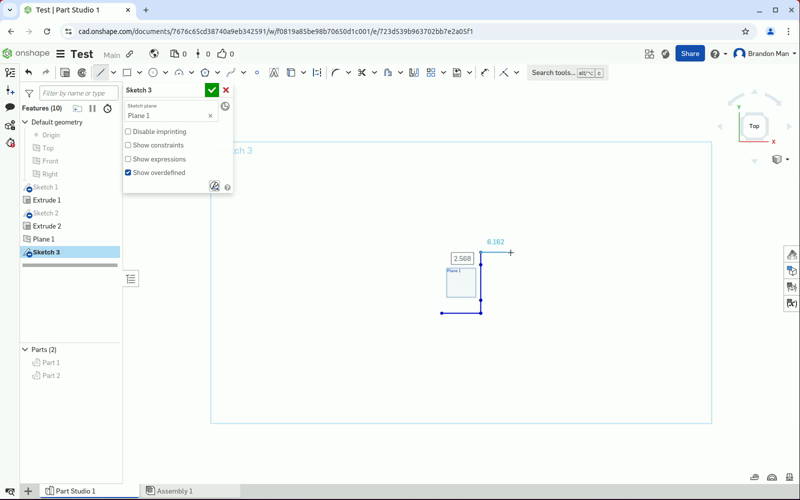
mouse_move(441, 252)
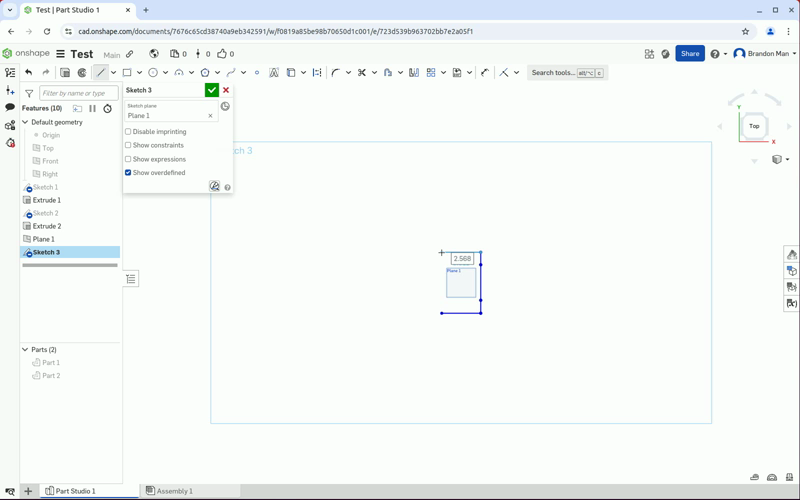
click(441, 252)
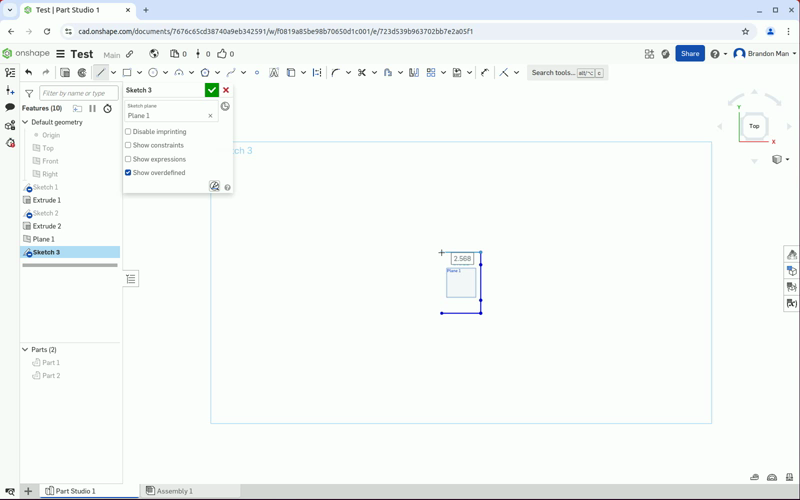
key_up(shift)
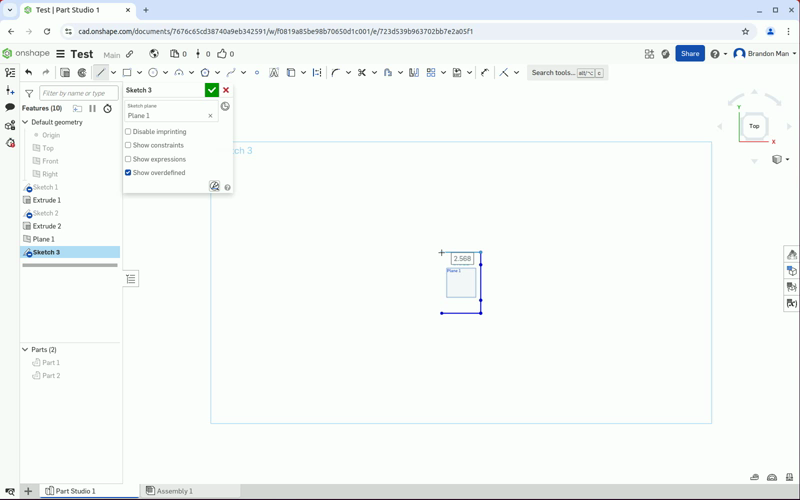
key_down(shift)
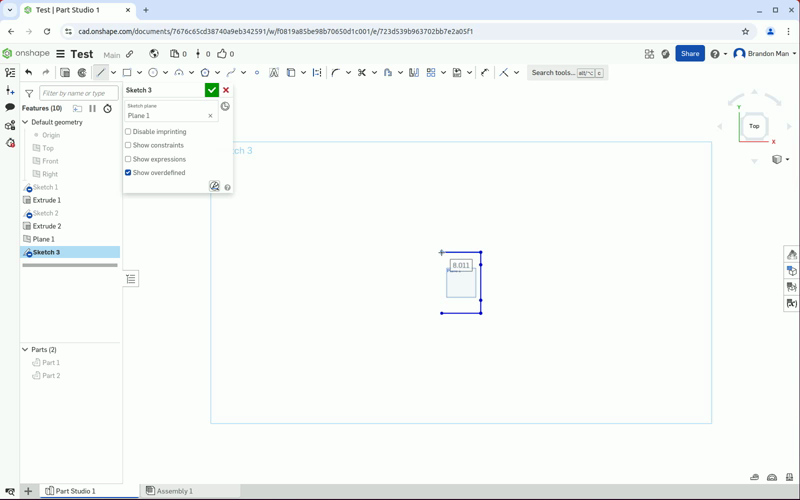
mouse_move(471, 252)
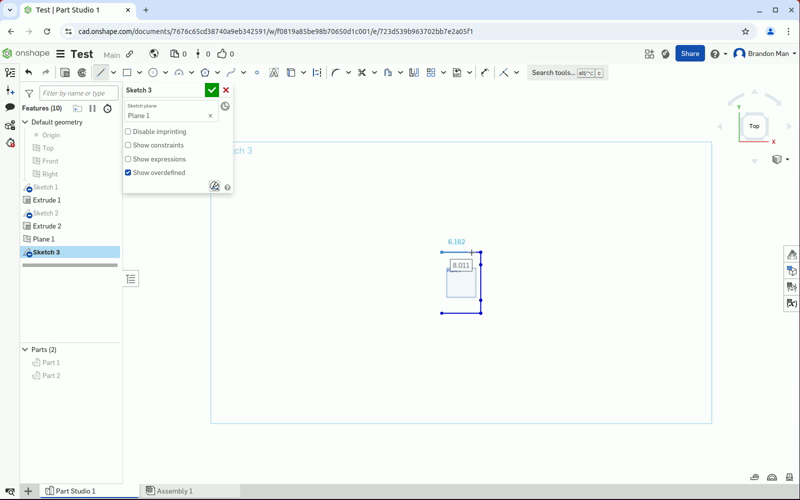
mouse_move(441, 264)
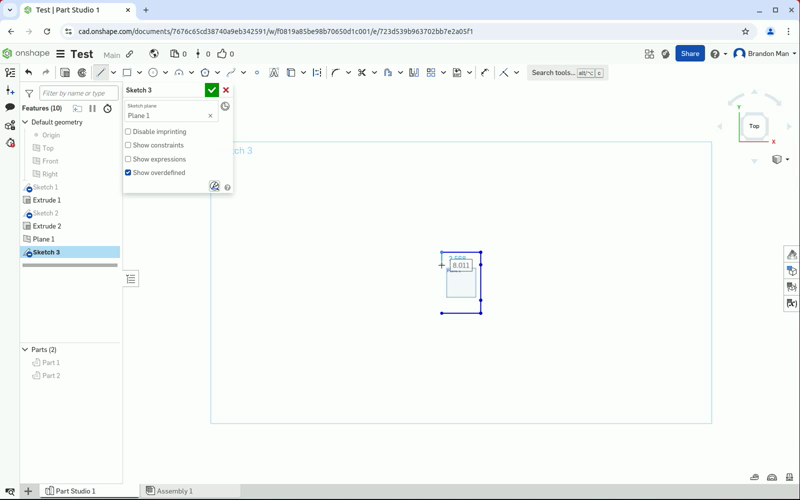
click(441, 264)
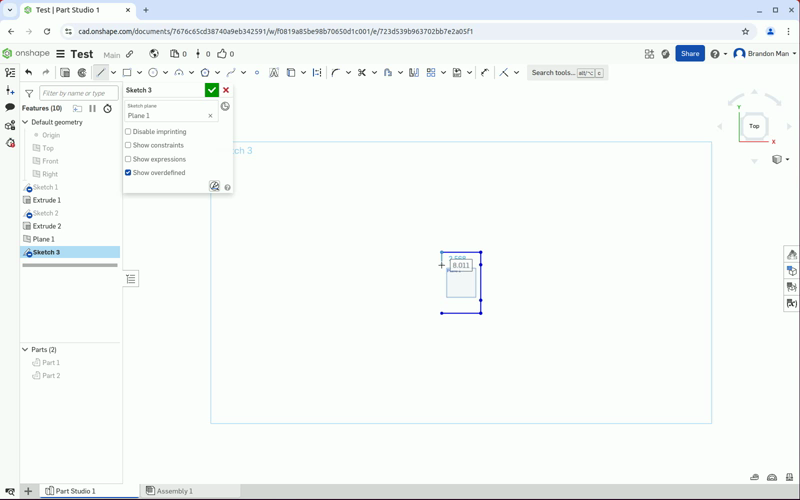
key_up(shift)
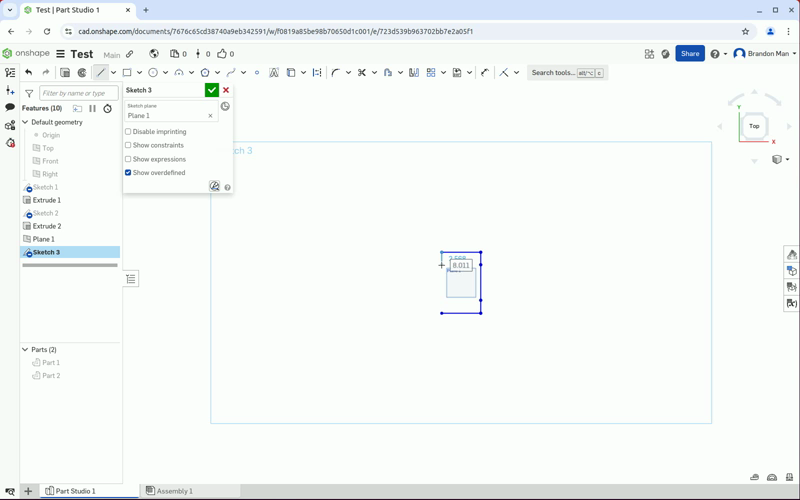
key_down(shift)
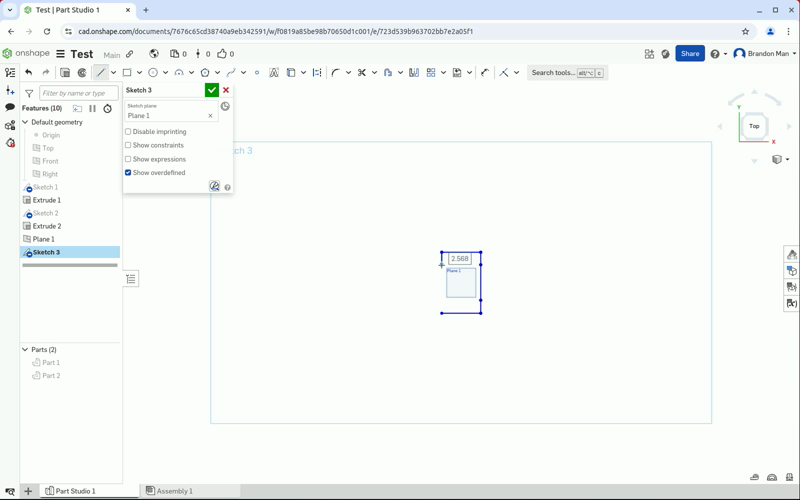
mouse_move(471, 264)
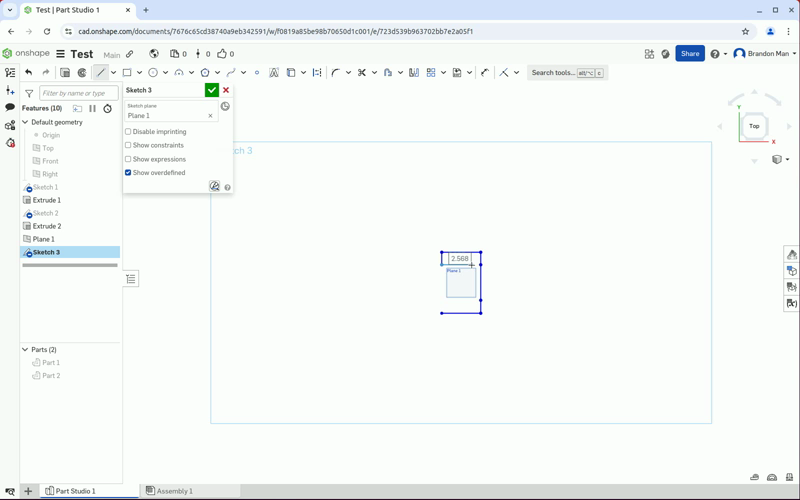
mouse_move(441, 300)
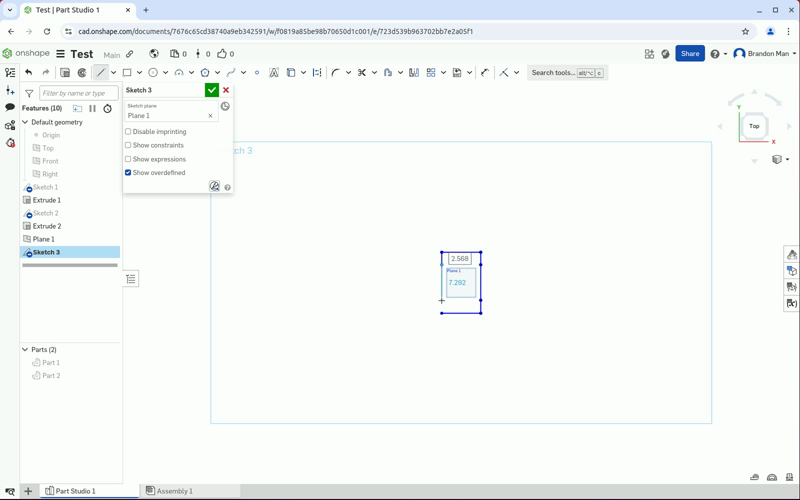
click(441, 300)
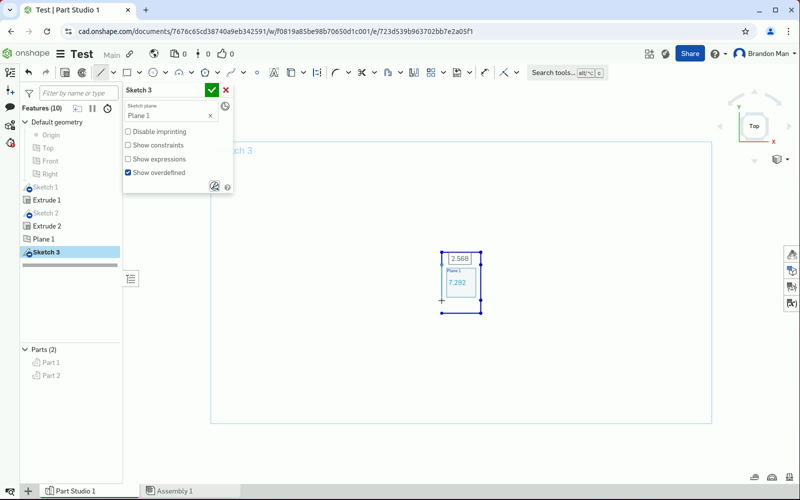
key_up(shift)
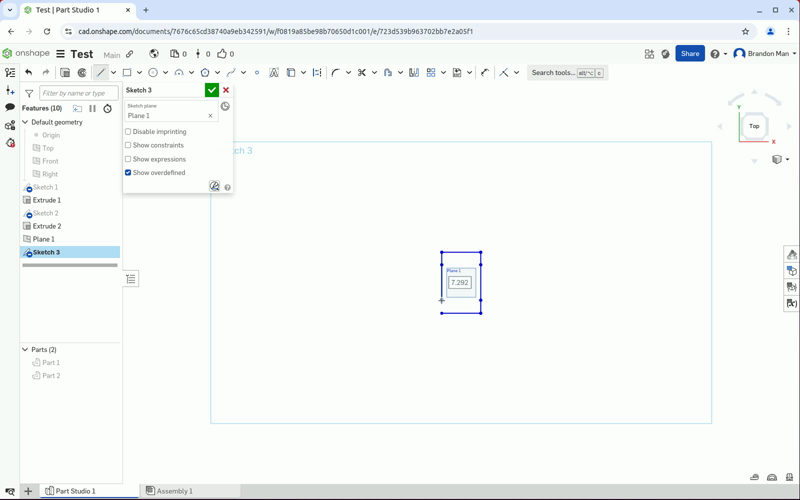
mouse_move(471, 300)
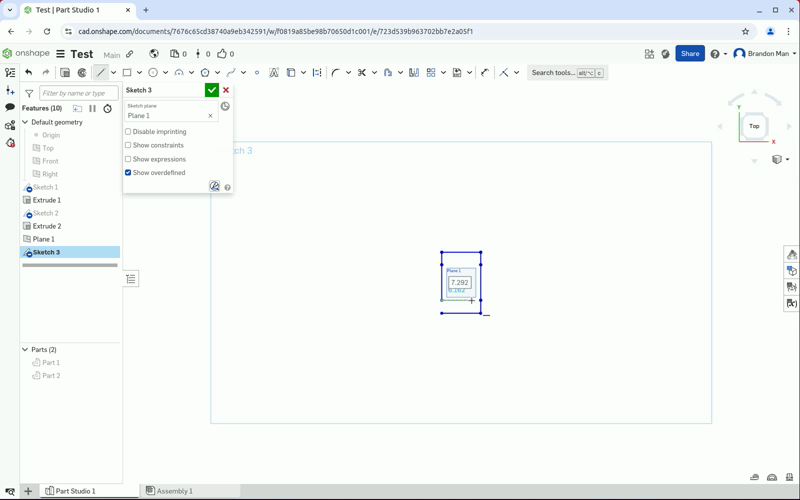
key_down(shift)
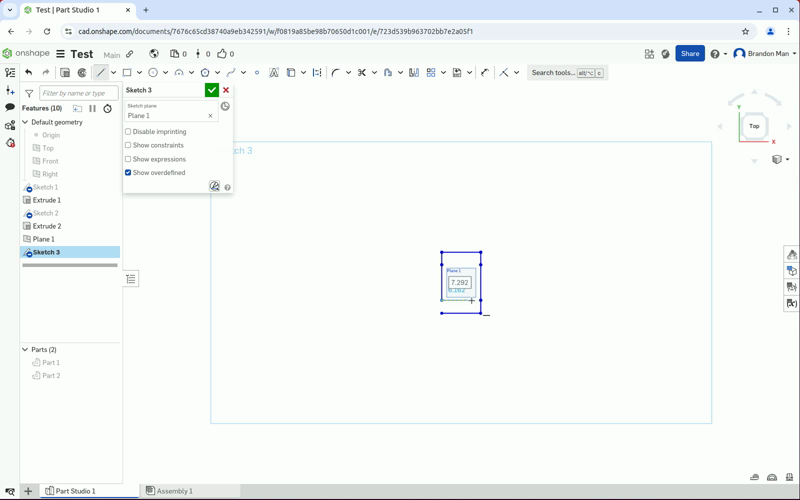
mouse_move(441, 313)
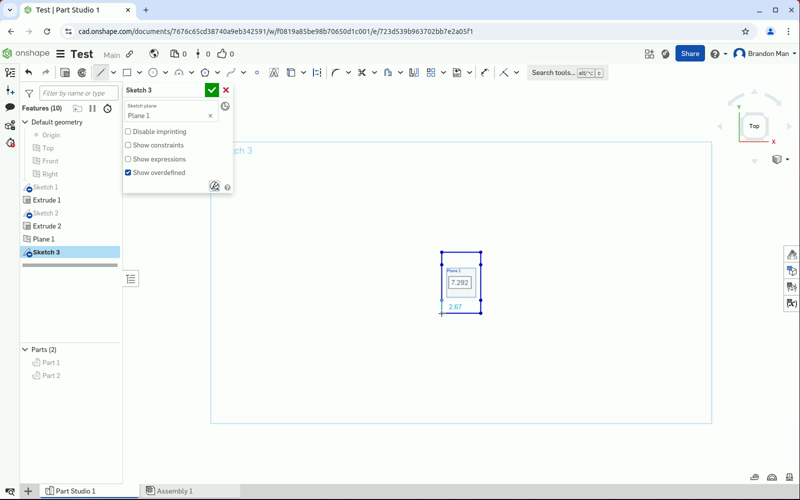
key_up(shift)
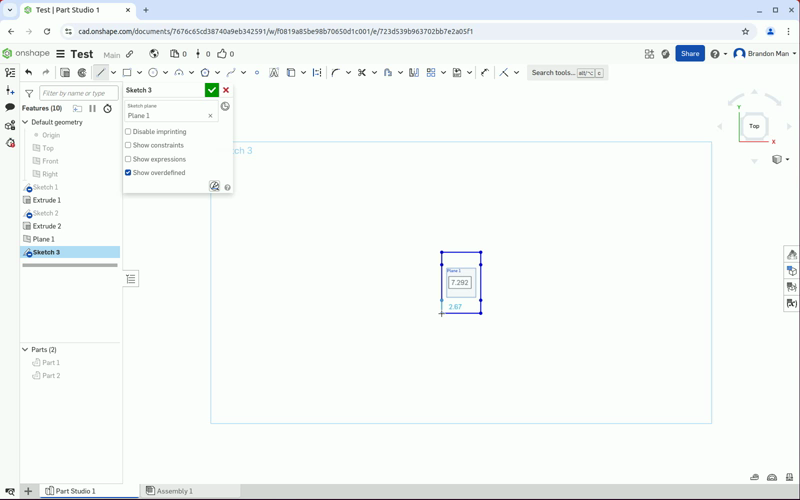
click(441, 313)
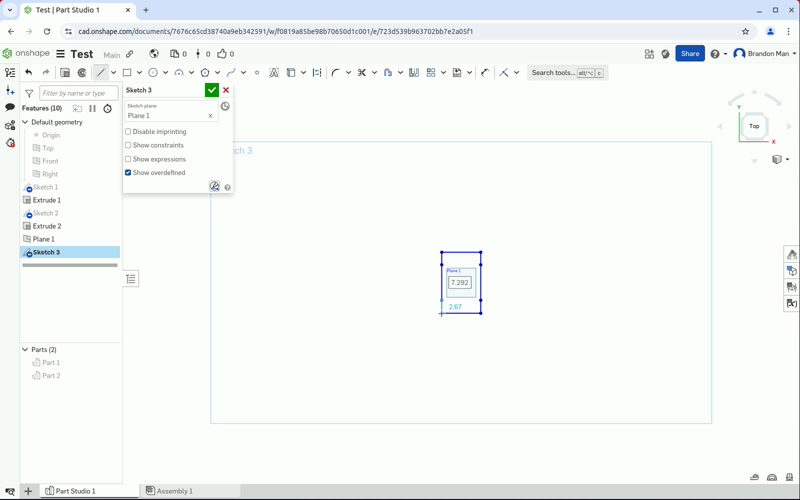
key(esc)
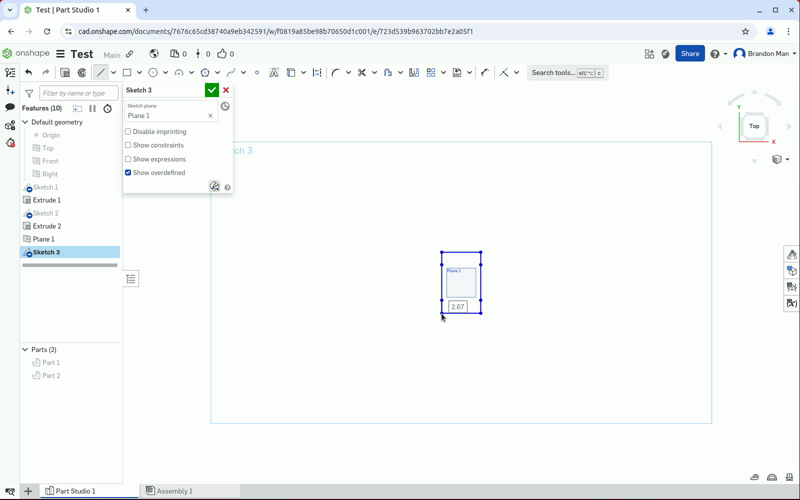
mouse_move(445, 279)
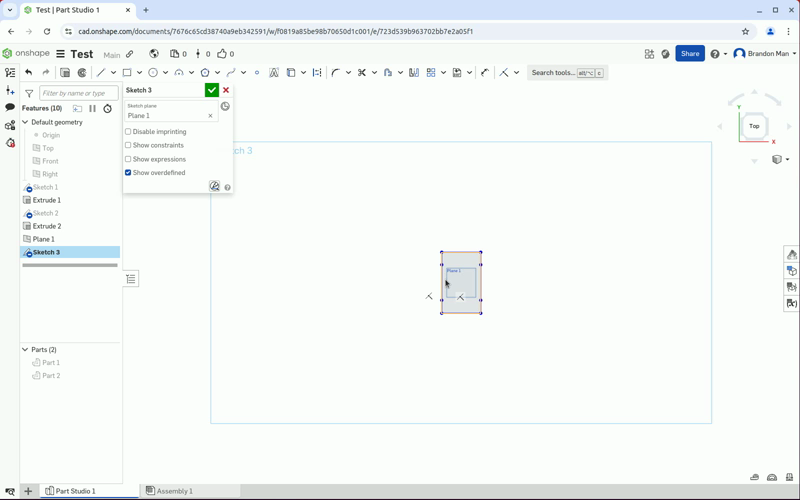
click(445, 279)
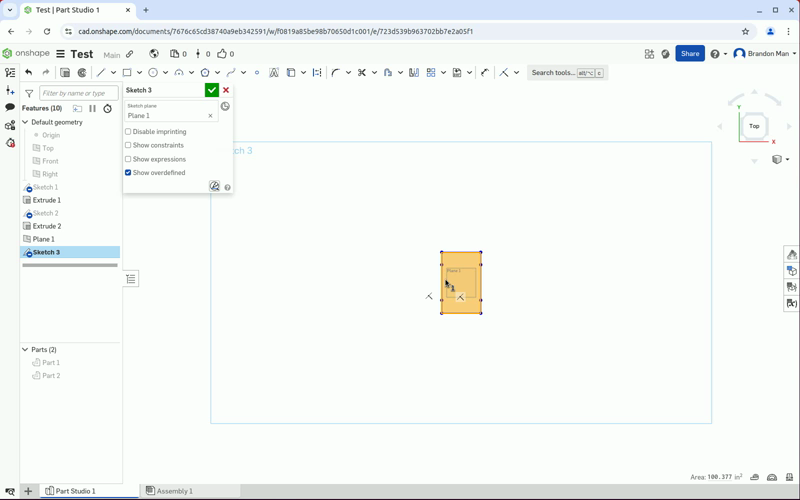
mouse_move(73, 352)
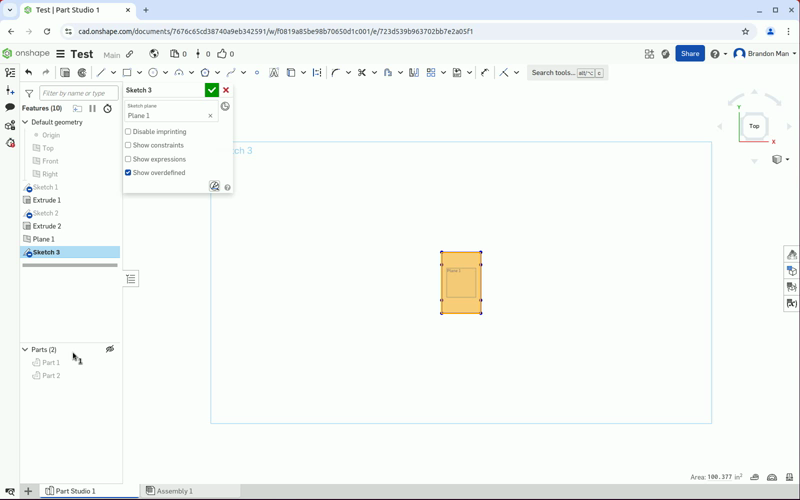
key(shift+y)
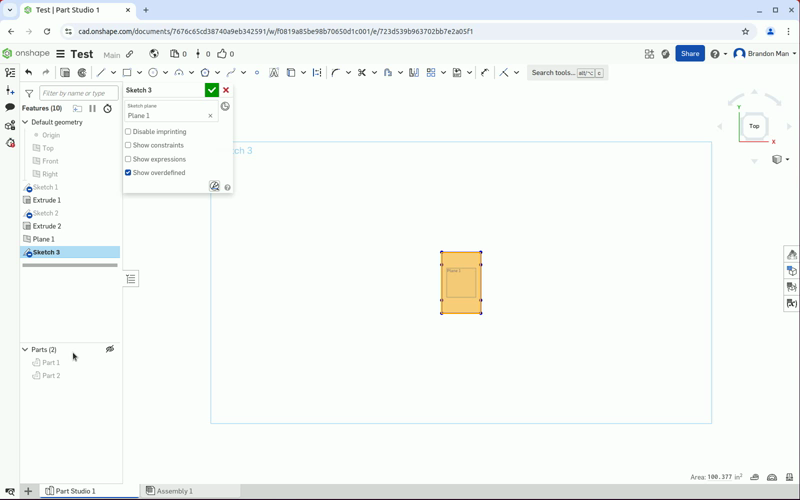
key(shift+e)
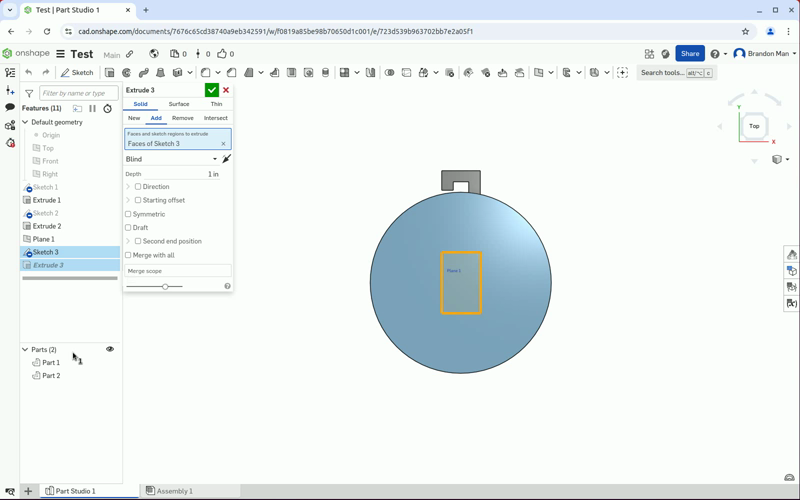
mouse_move(143, 106)
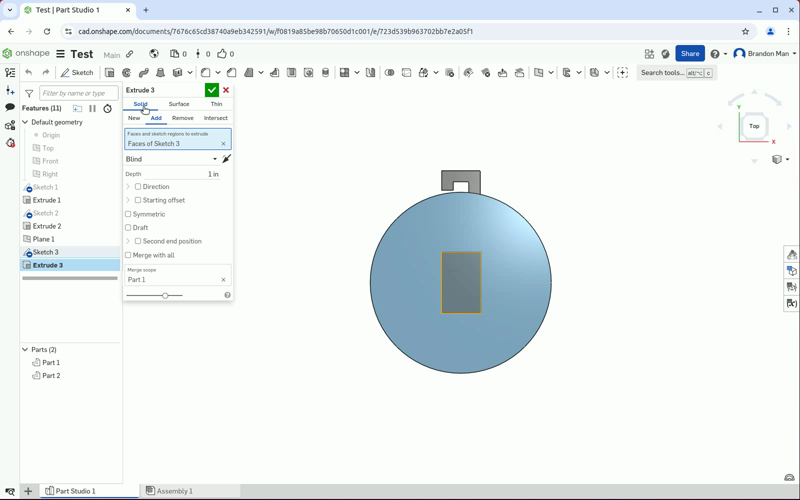
click(143, 106)
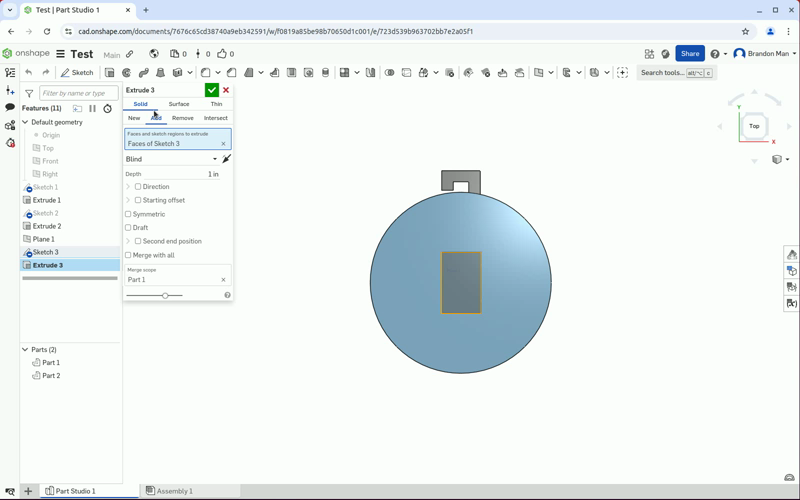
mouse_move(186, 120)
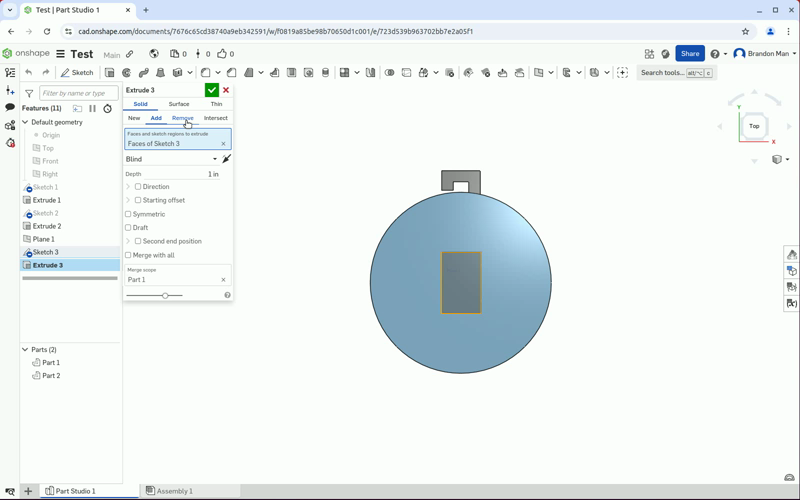
click(186, 120)
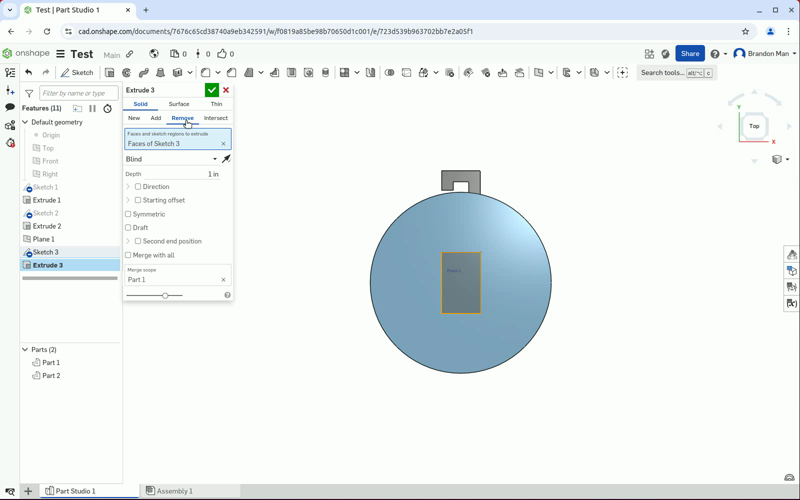
key(tab, 4)
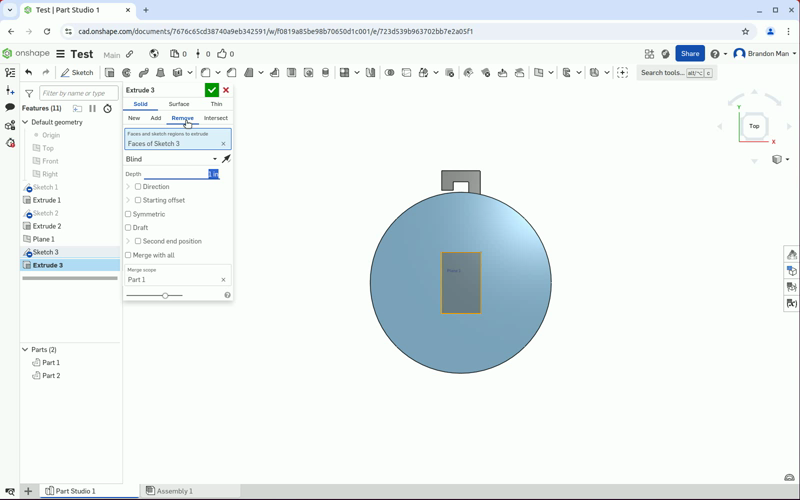
text(4.092)
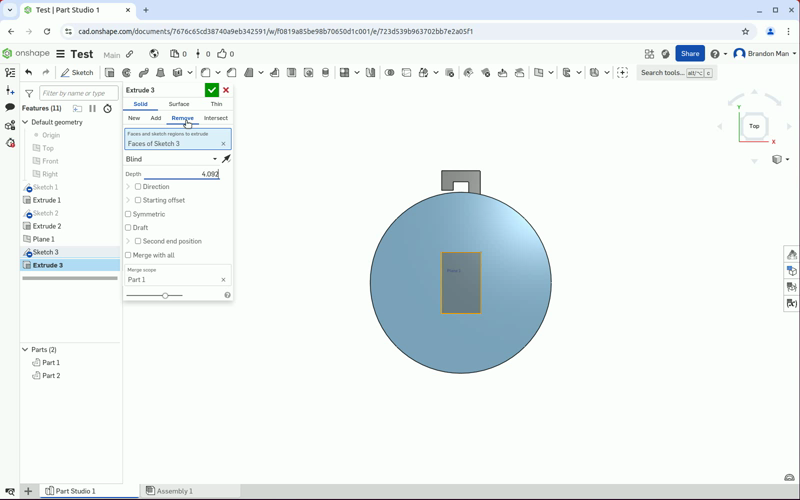
key(tab, 6)
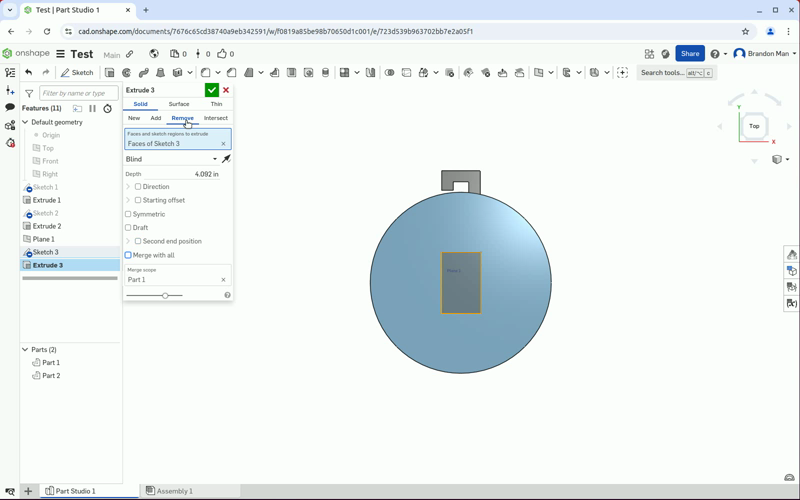
key(space)
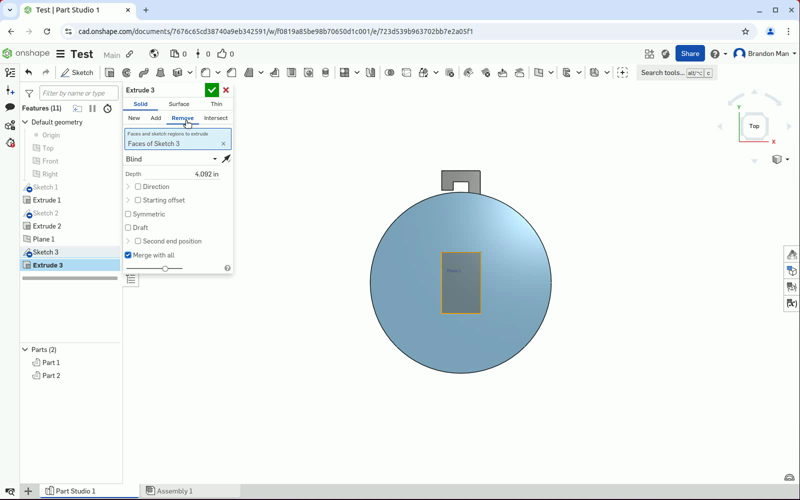
key(enter)
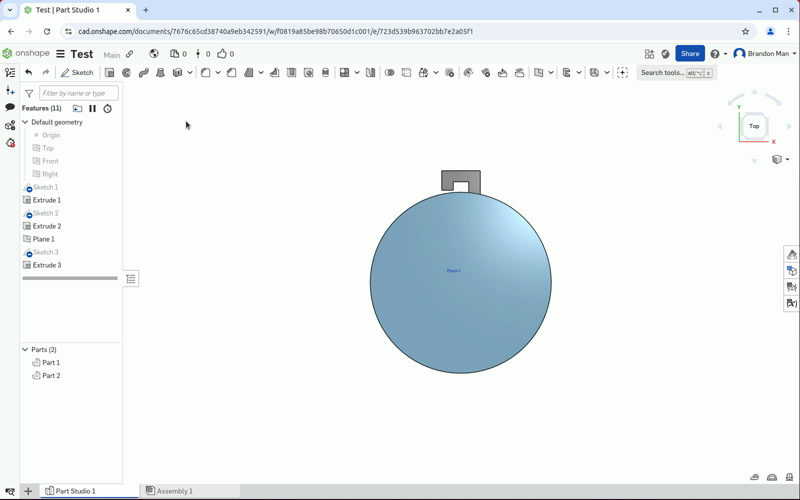
key(shift+h)
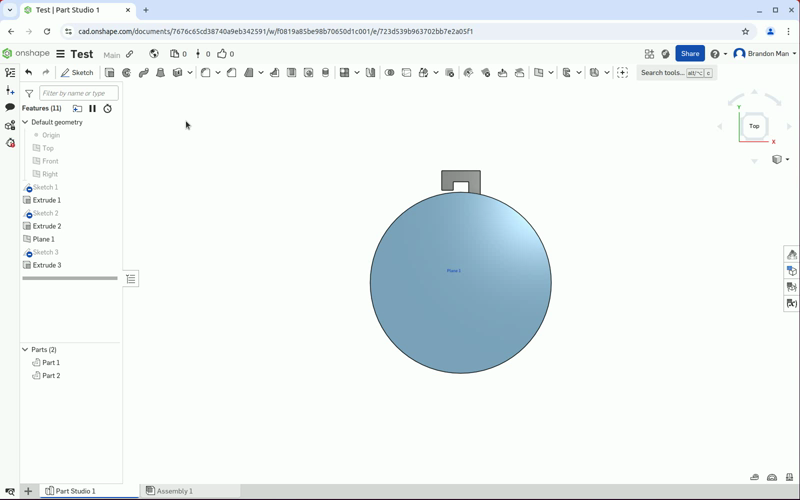
key(shift+h)
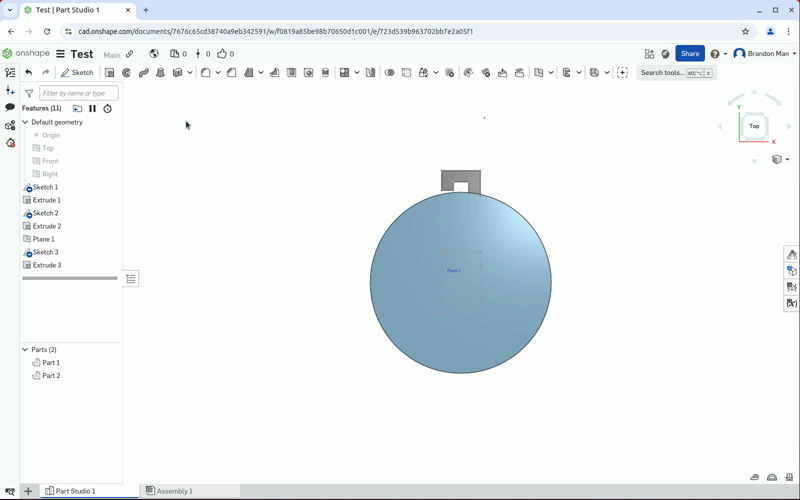
key(shift+7)
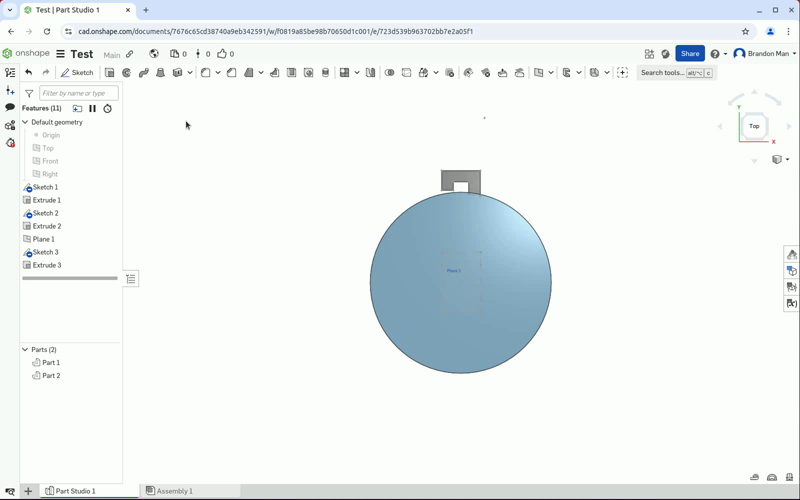
key(up, 3)
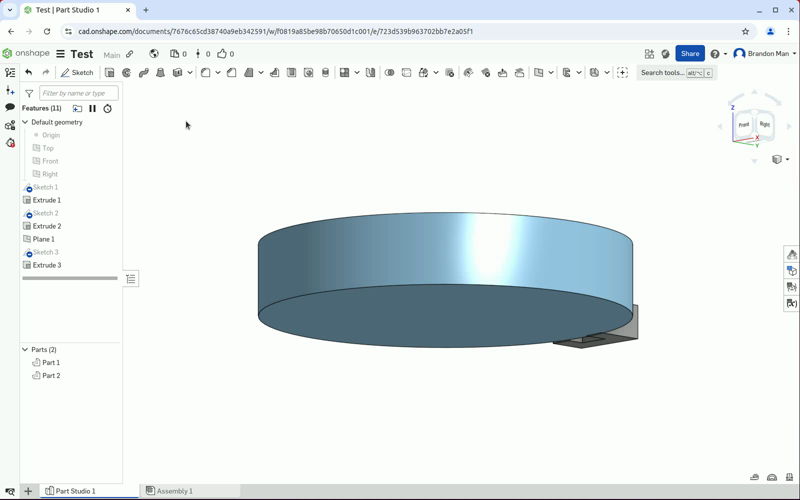
key(left, 3)
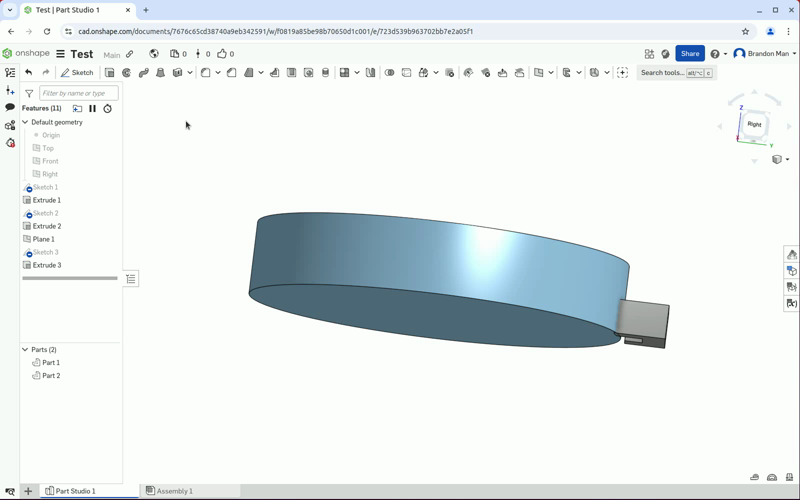
key(right, 3)
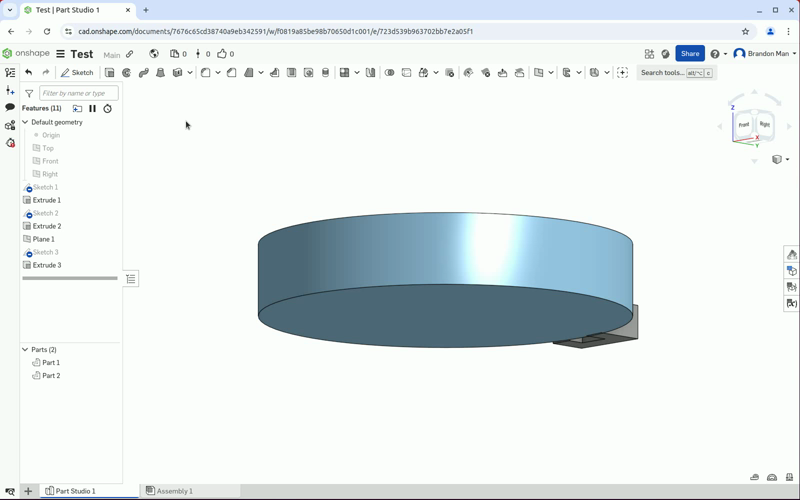
key(down, 3)
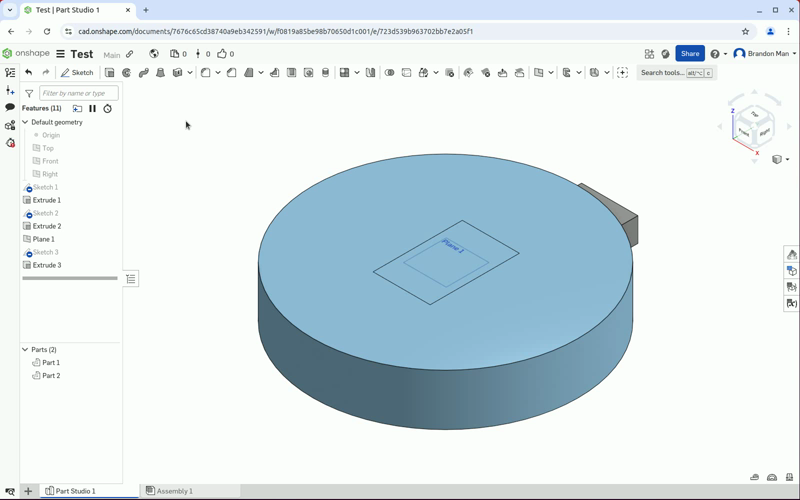
mouse_move(73, 189)
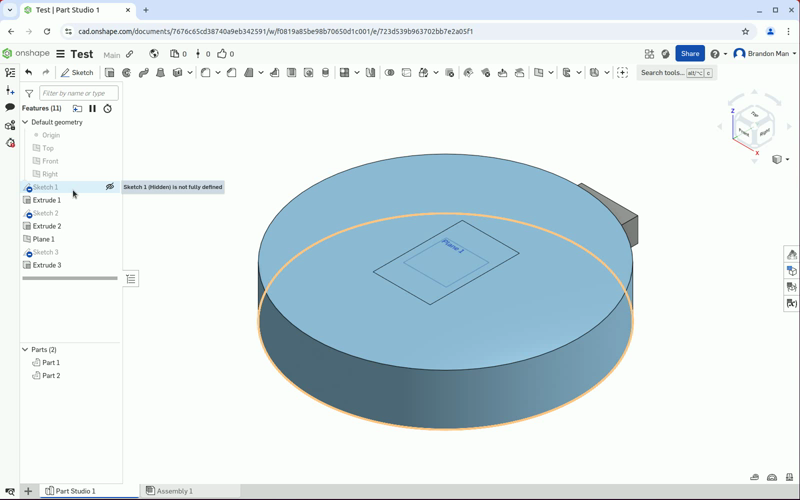
click(73, 189)